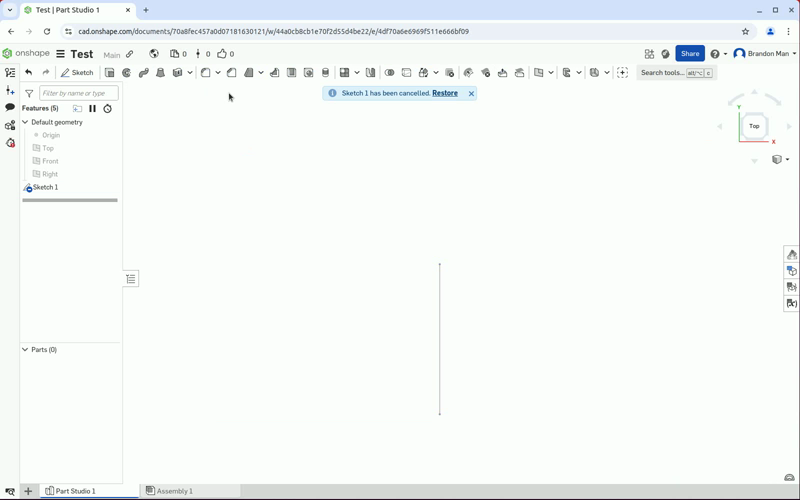
key(shift+h)
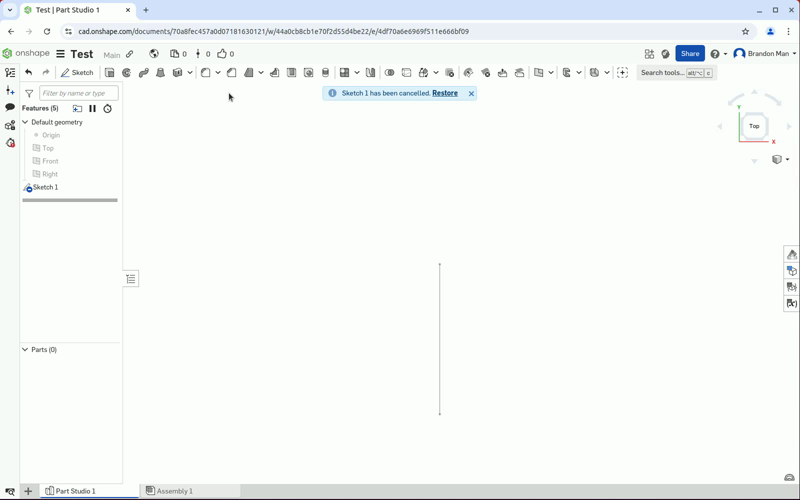
key(shift+s)
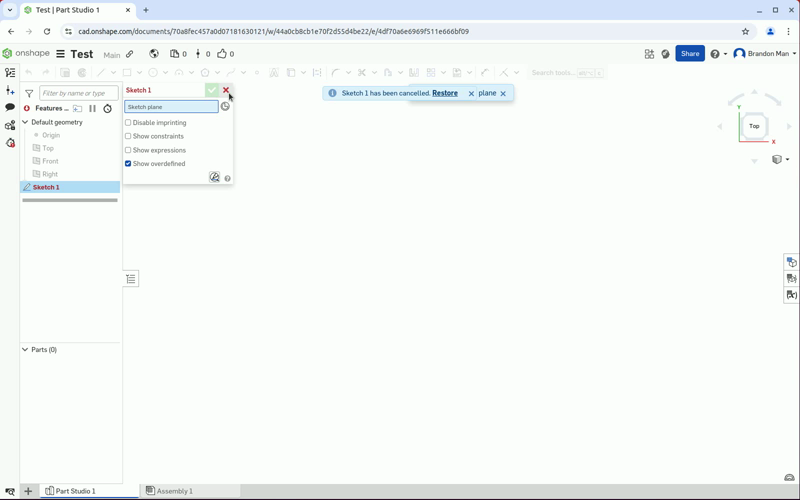
mouse_move(73, 150)
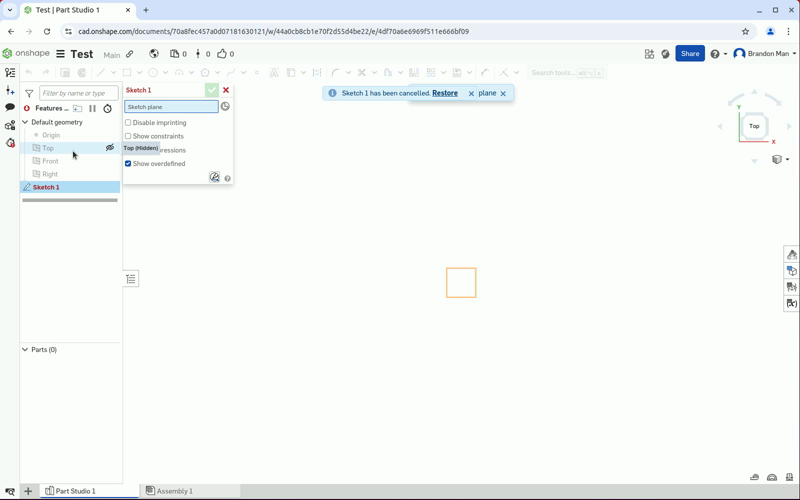
click(73, 150)
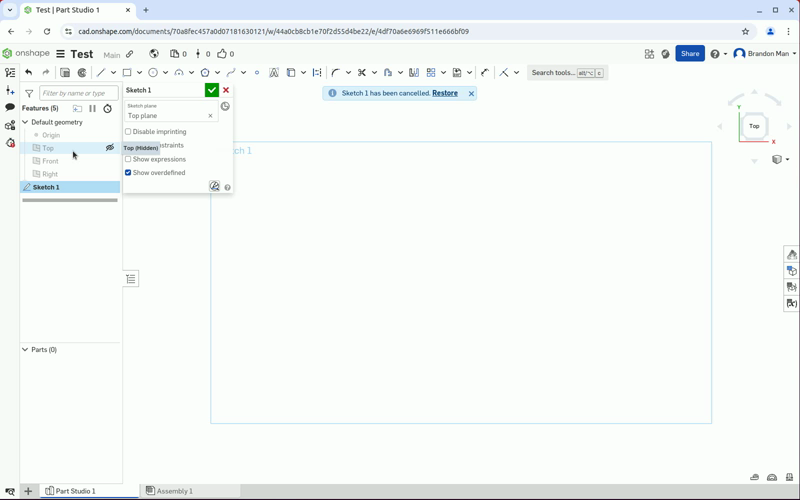
mouse_move(73, 352)
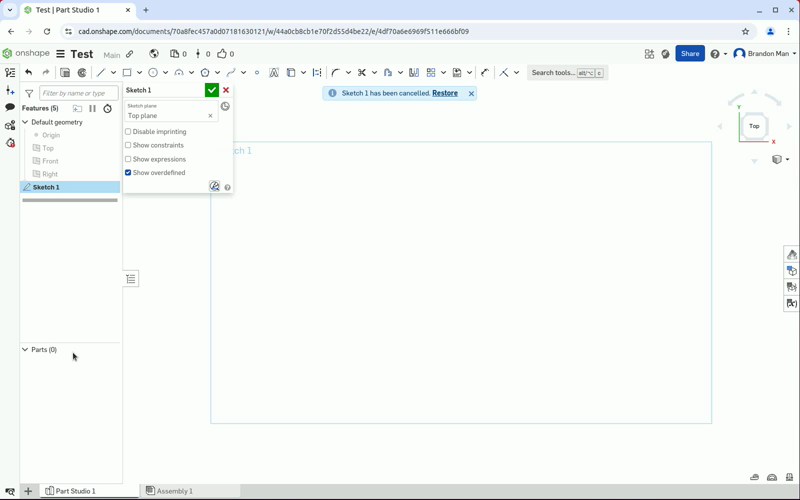
key(y)
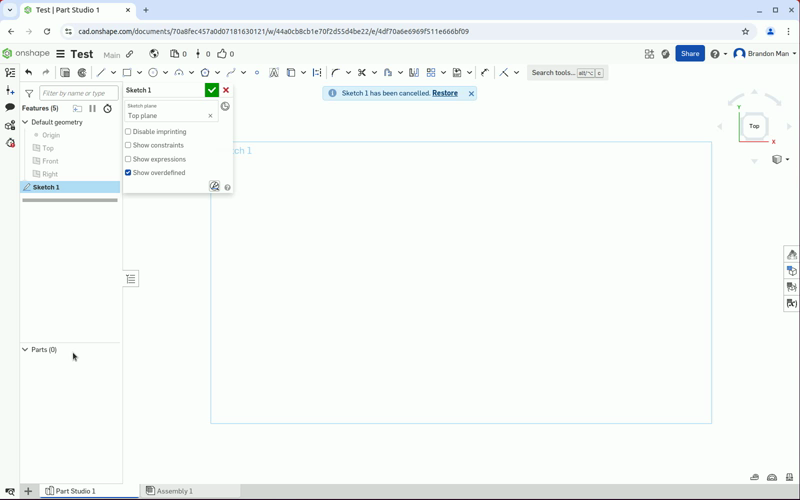
key(c)
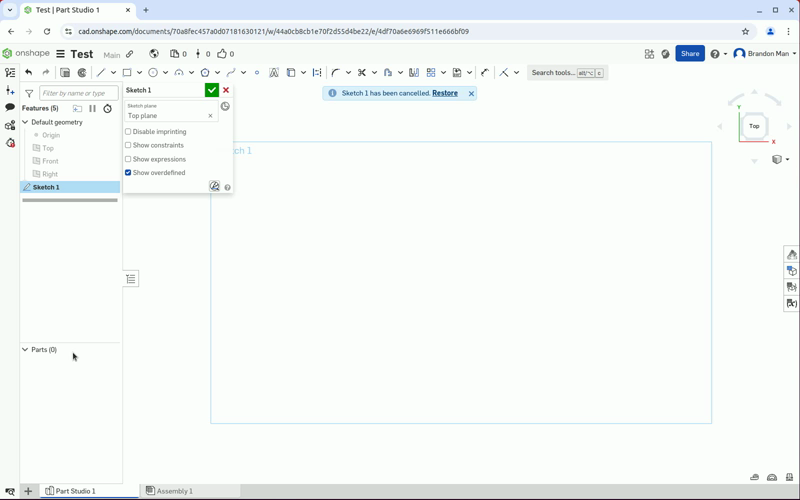
key_down(shift)
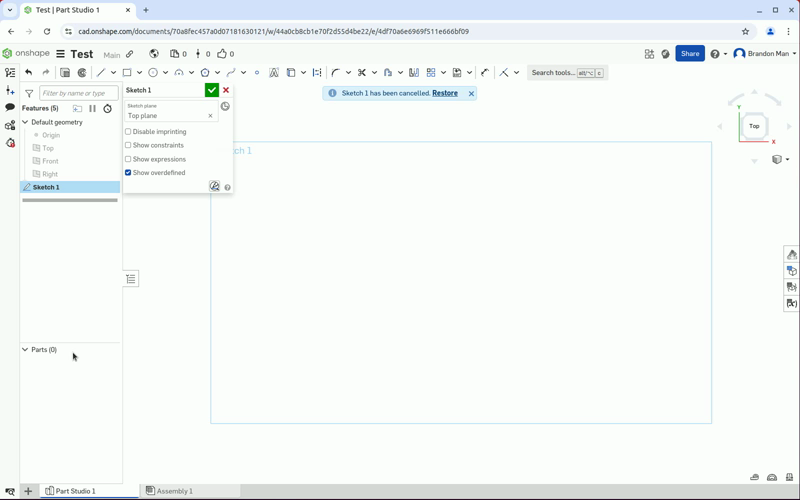
mouse_move(461, 282)
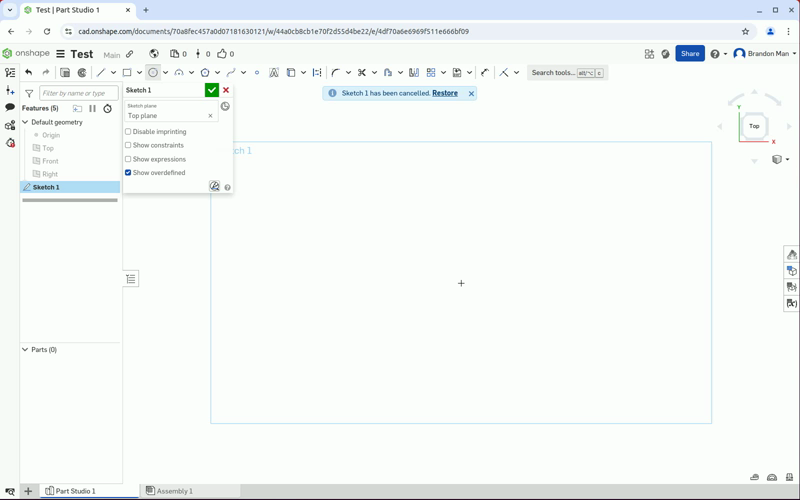
click(461, 282)
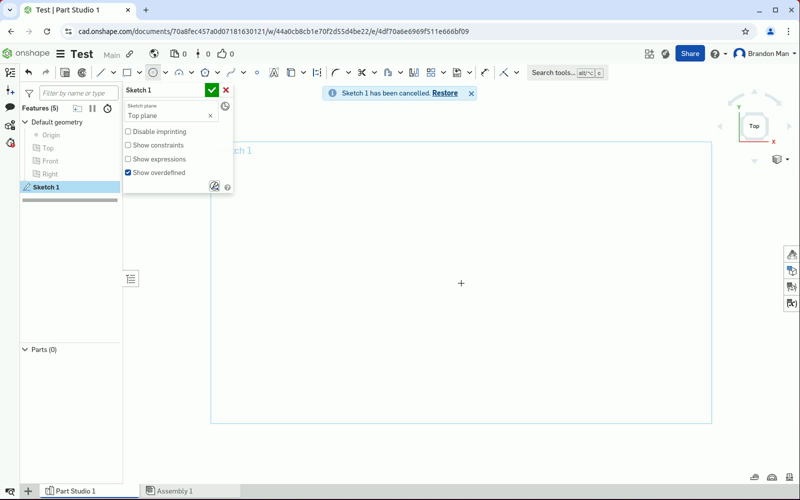
key_up(shift)
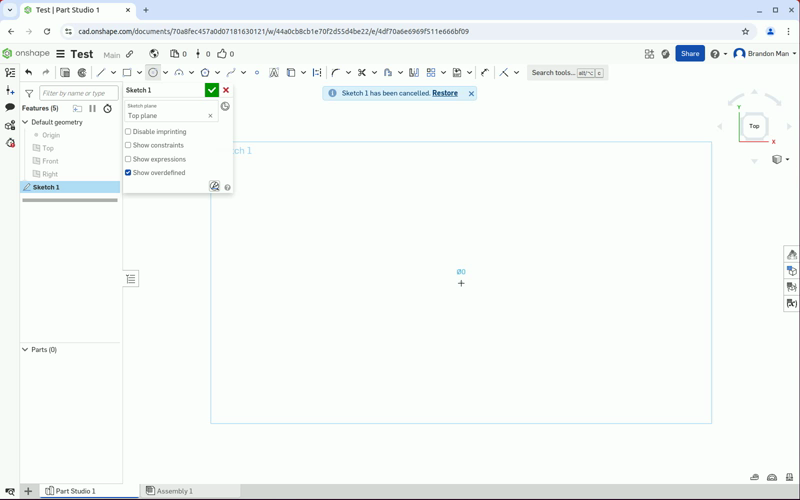
mouse_move(574, 282)
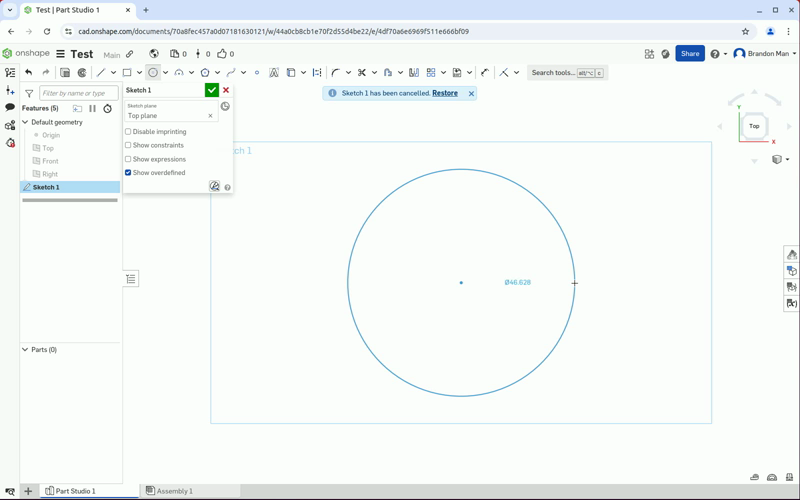
click(574, 282)
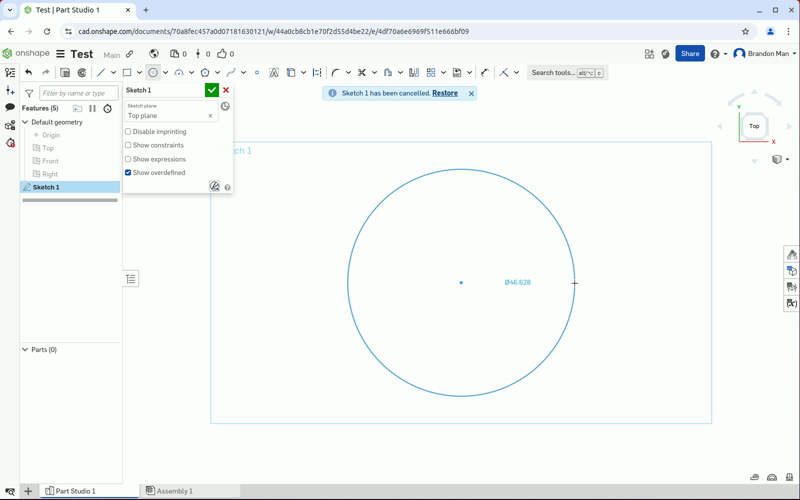
key(esc)
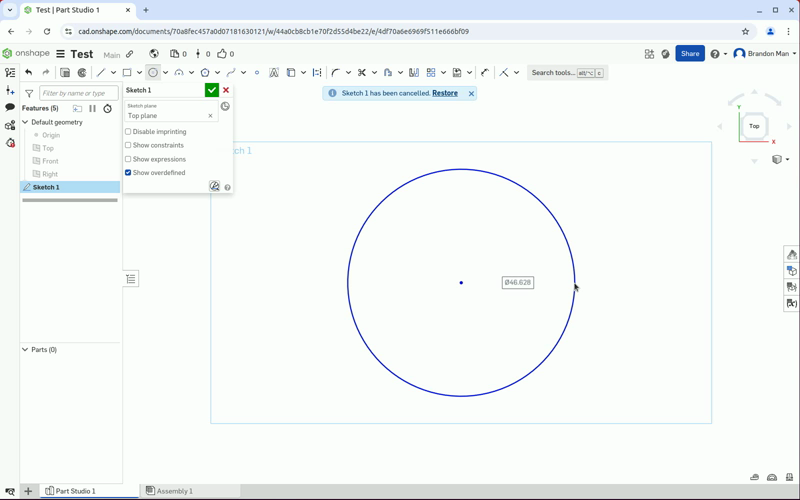
key(c)
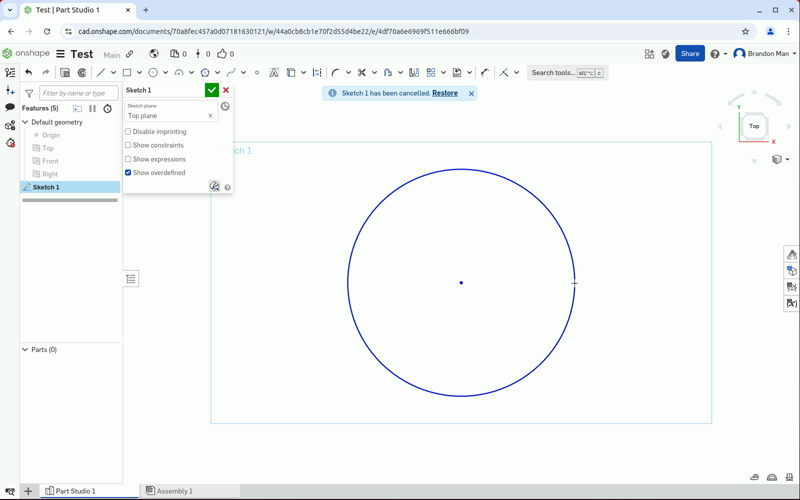
key_down(shift)
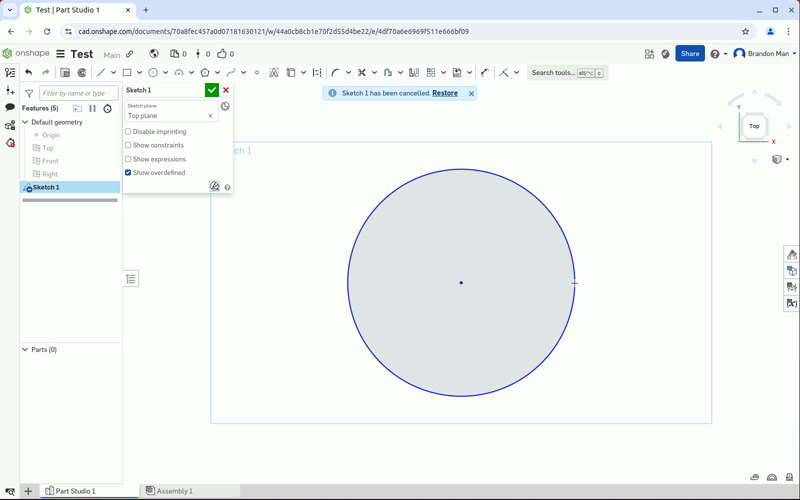
mouse_move(461, 282)
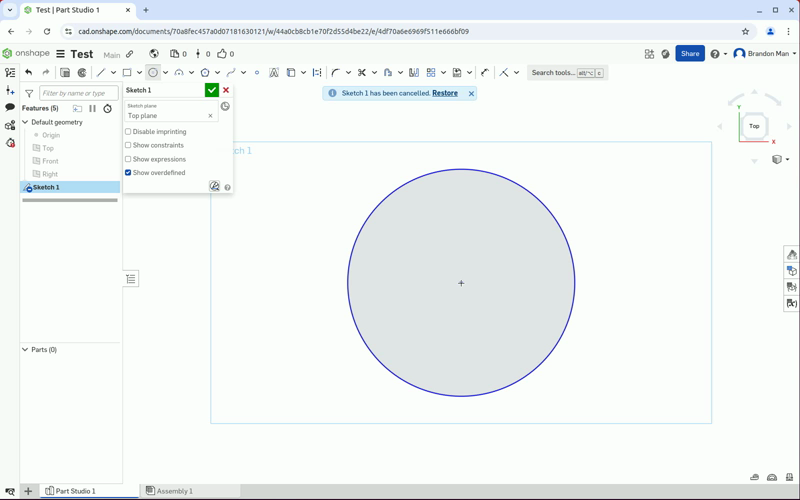
click(461, 282)
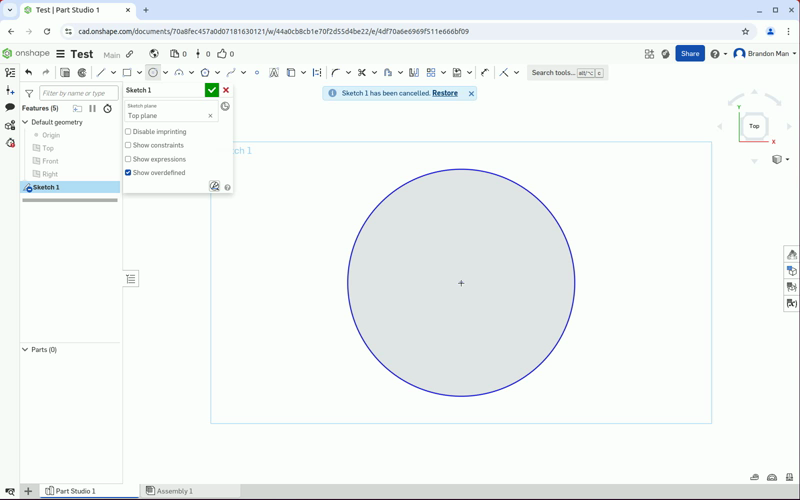
key_up(shift)
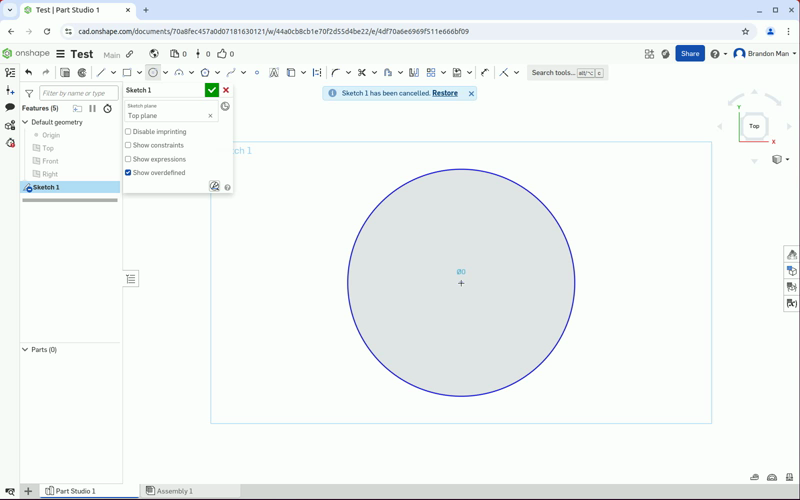
mouse_move(572, 282)
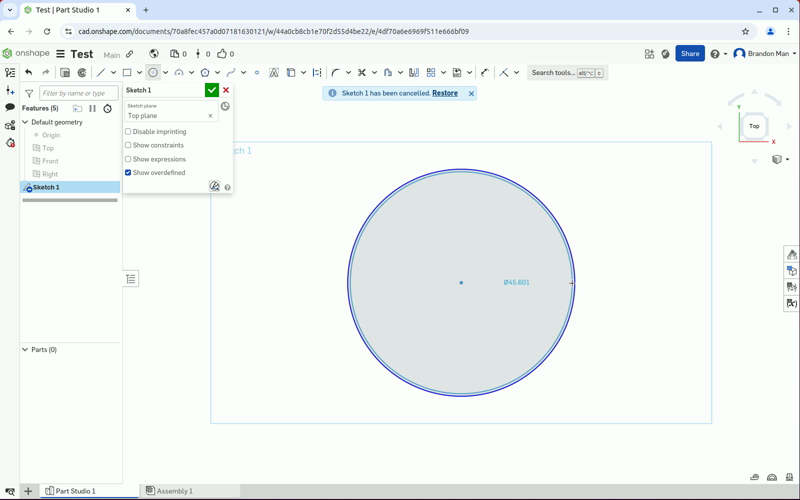
scroll(6)
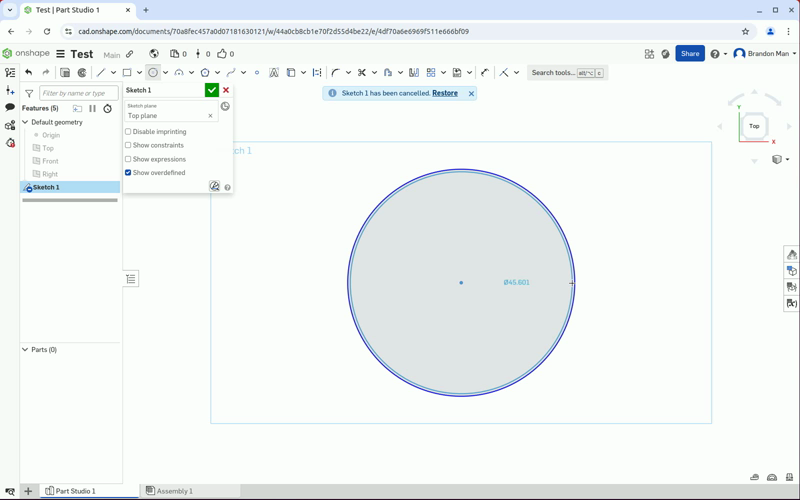
scroll(6)
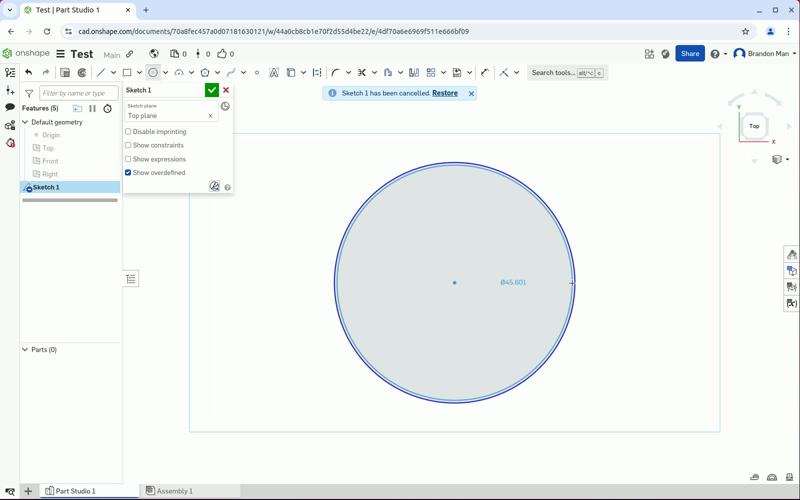
scroll(6)
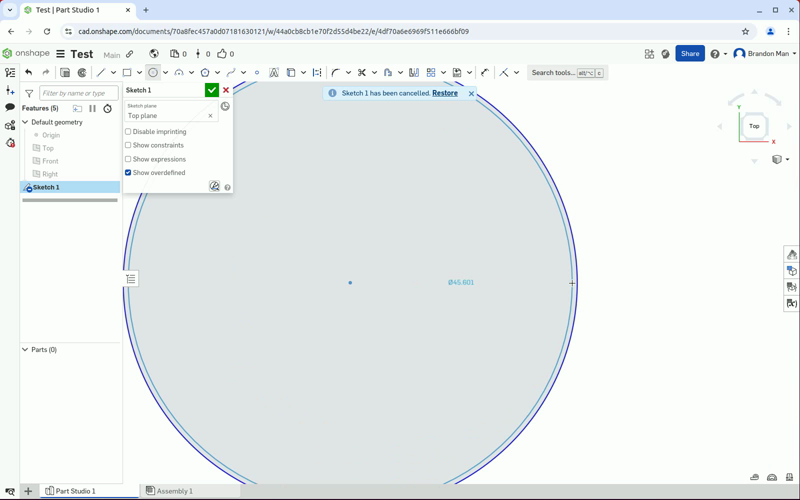
scroll(6)
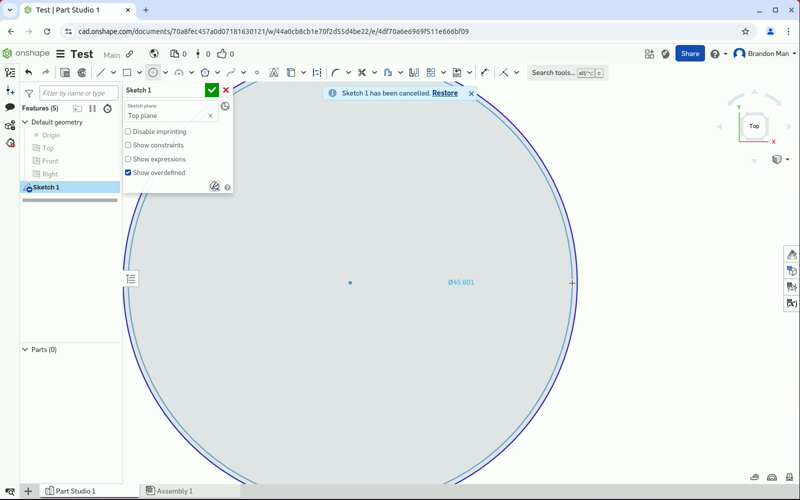
scroll(6)
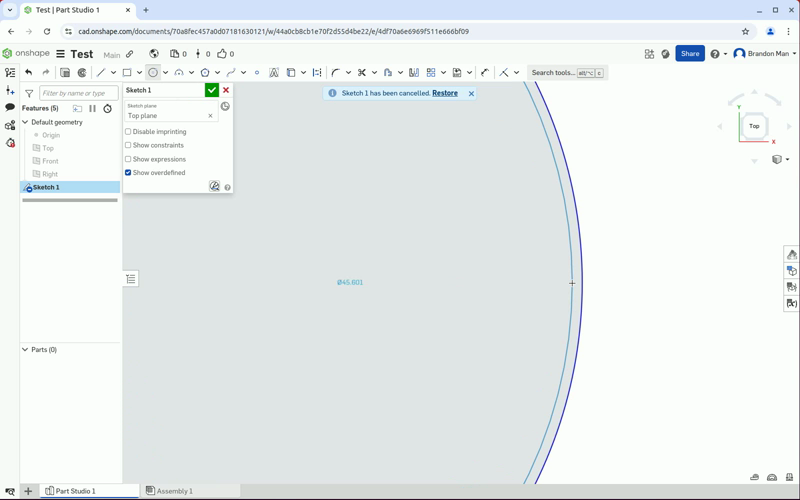
scroll(6)
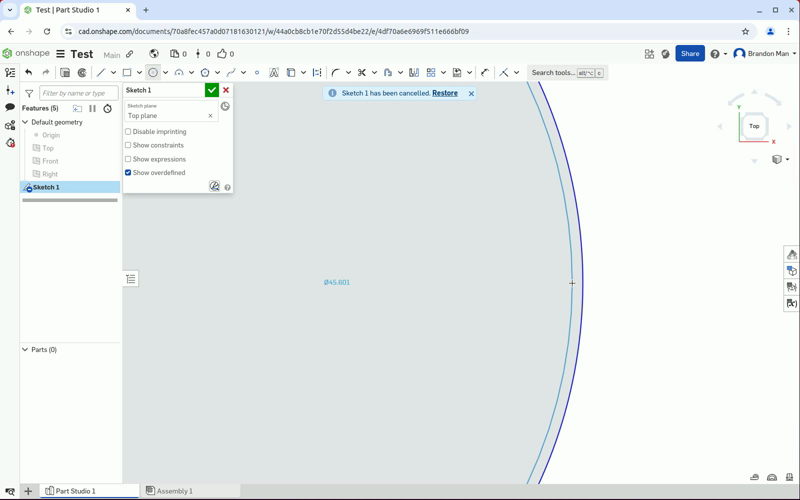
scroll(6)
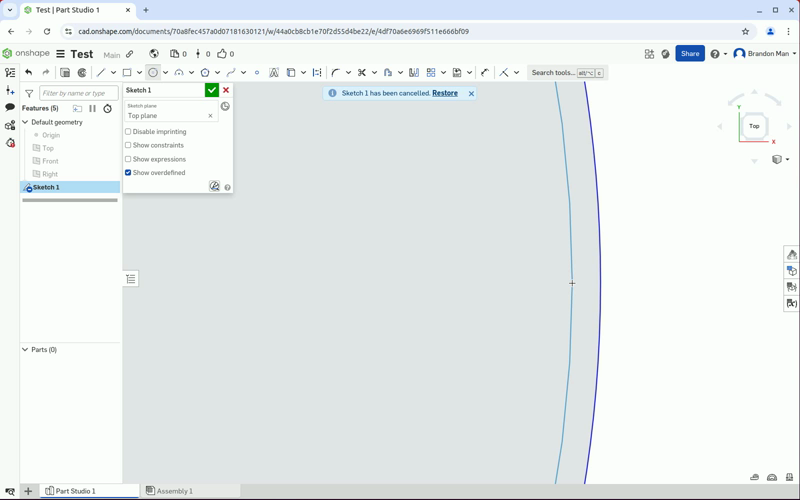
click(572, 282)
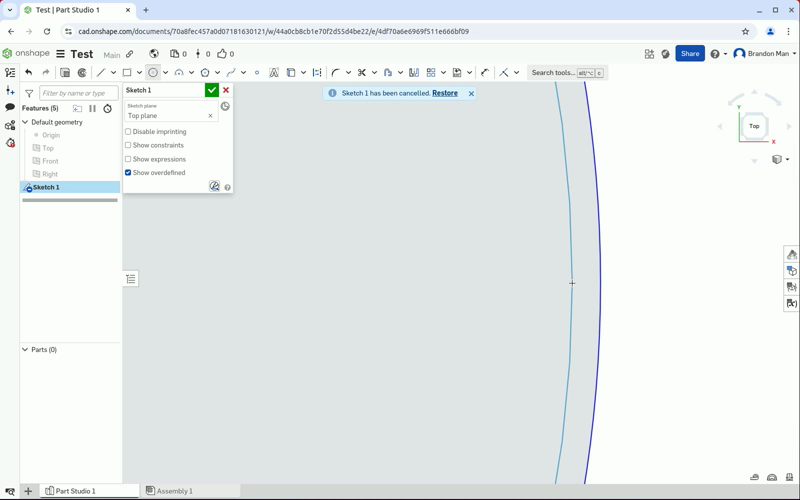
scroll(-6)
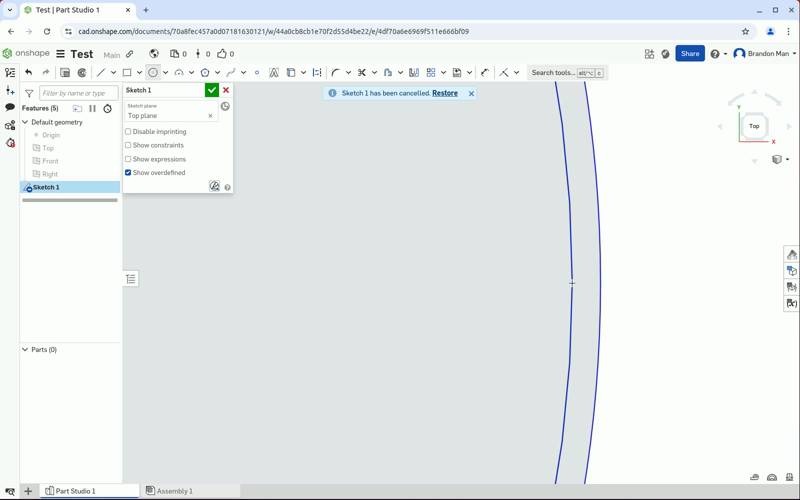
scroll(-6)
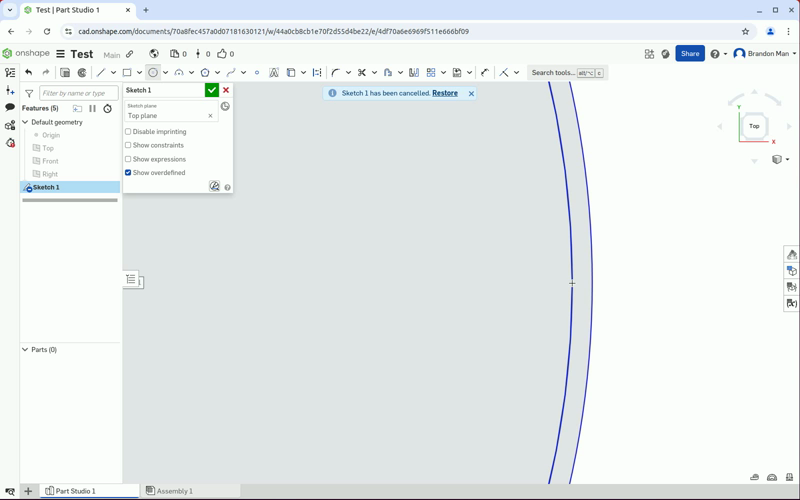
scroll(-6)
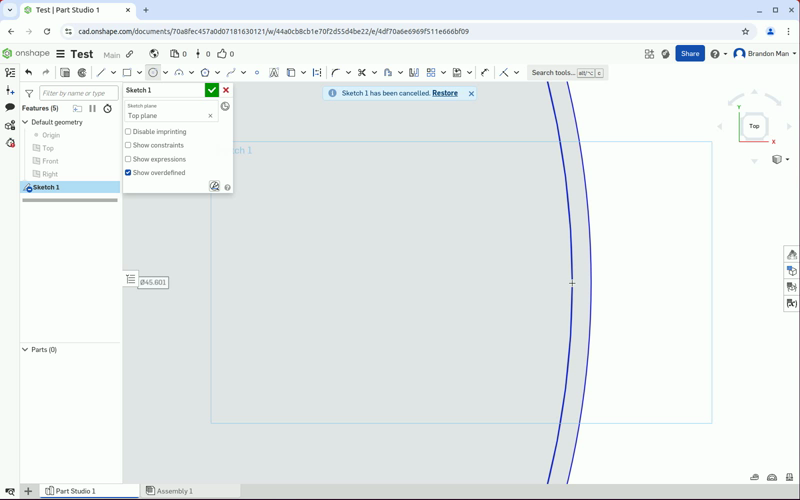
scroll(-6)
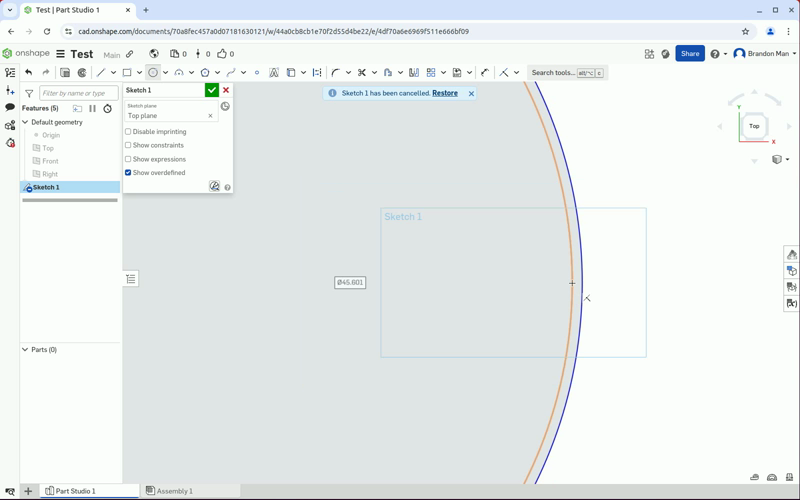
scroll(-6)
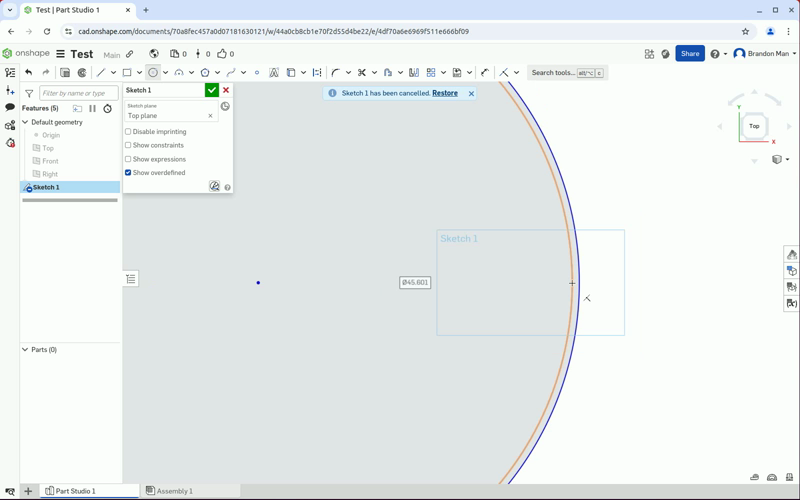
scroll(-6)
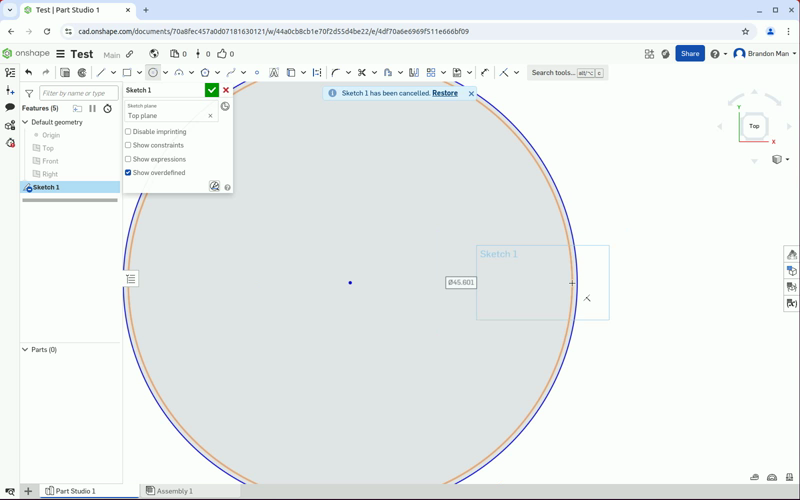
scroll(-6)
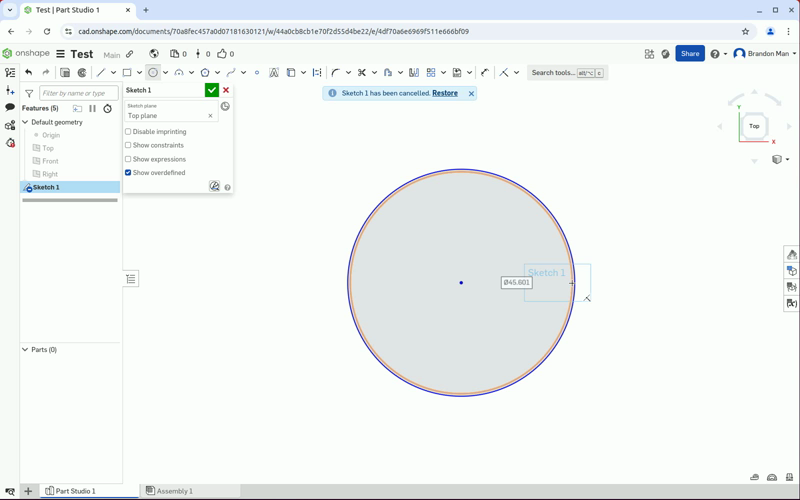
key(esc)
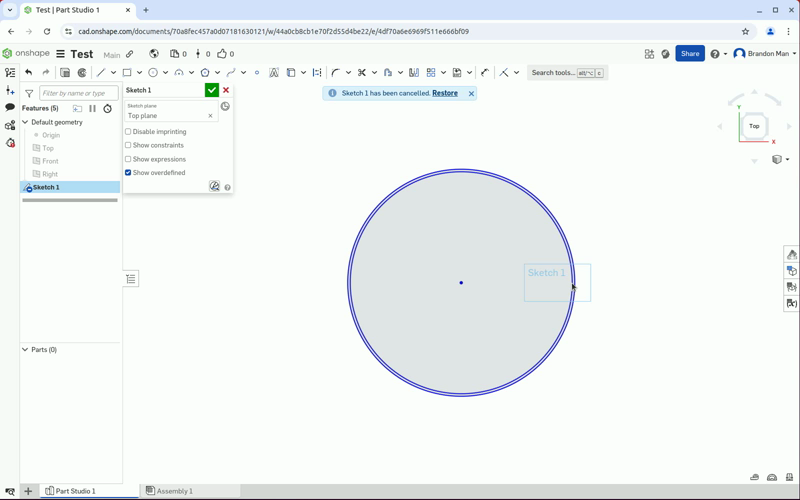
mouse_move(398, 375)
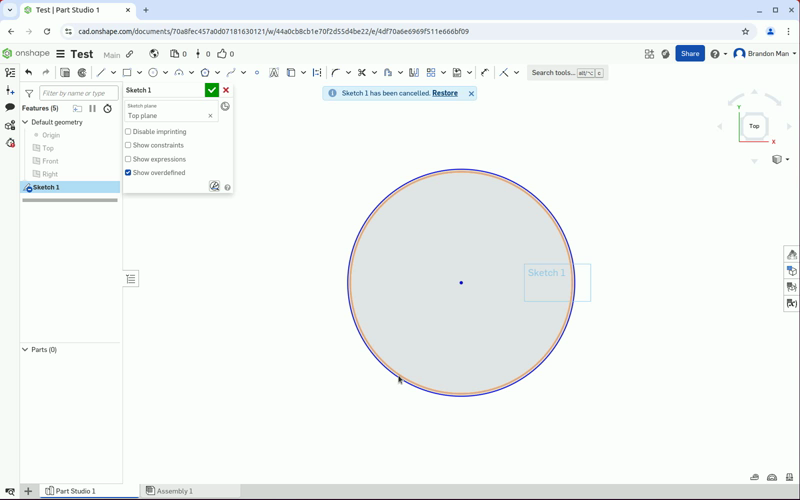
scroll(6)
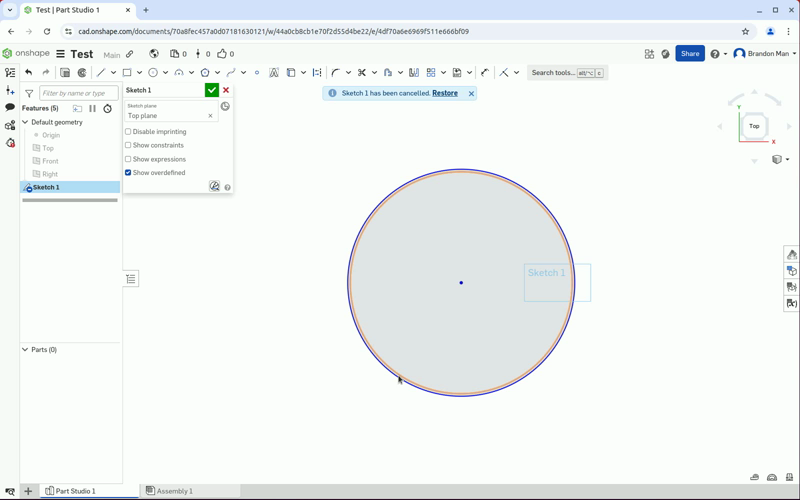
scroll(6)
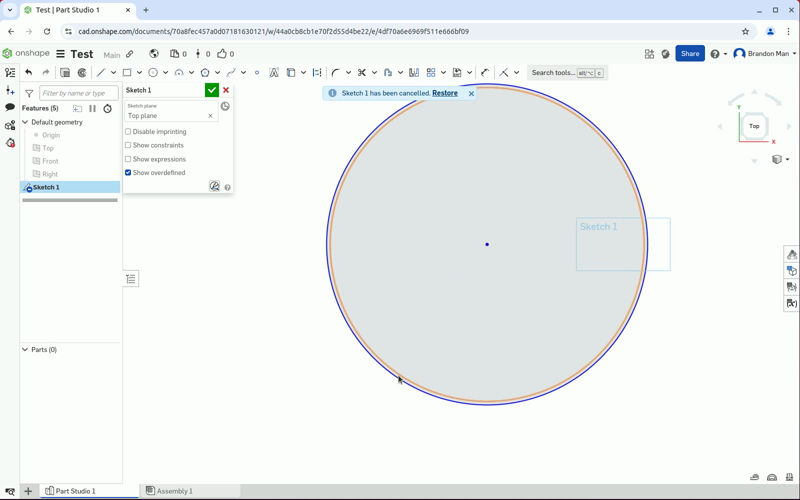
scroll(6)
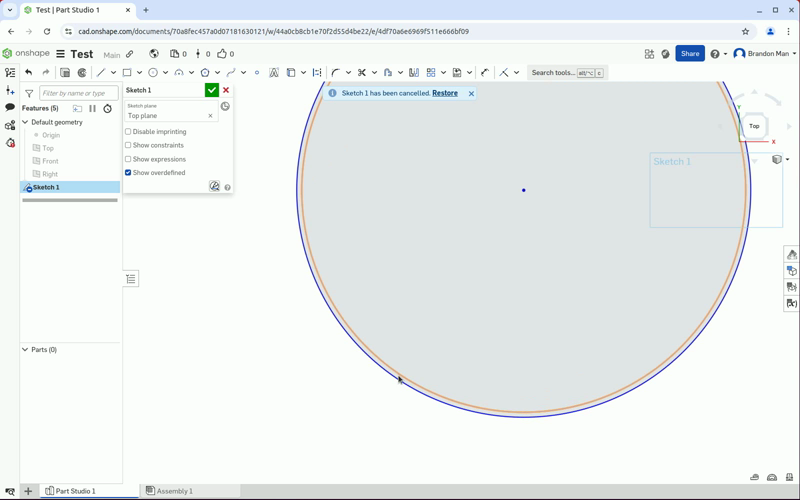
scroll(6)
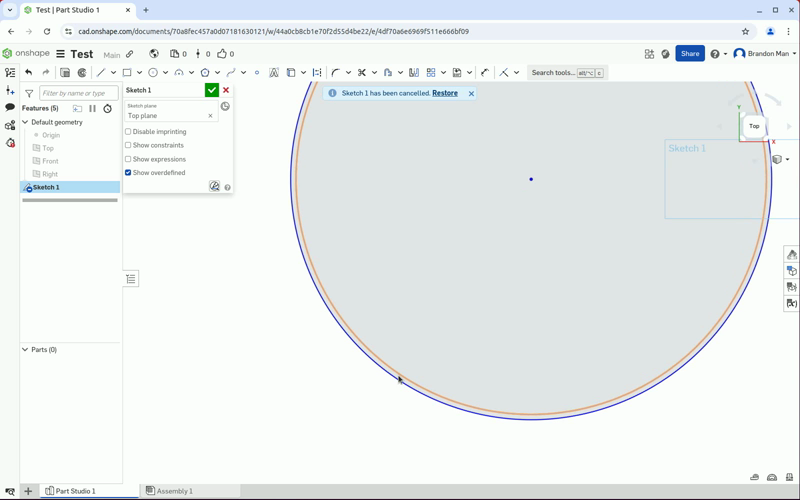
scroll(6)
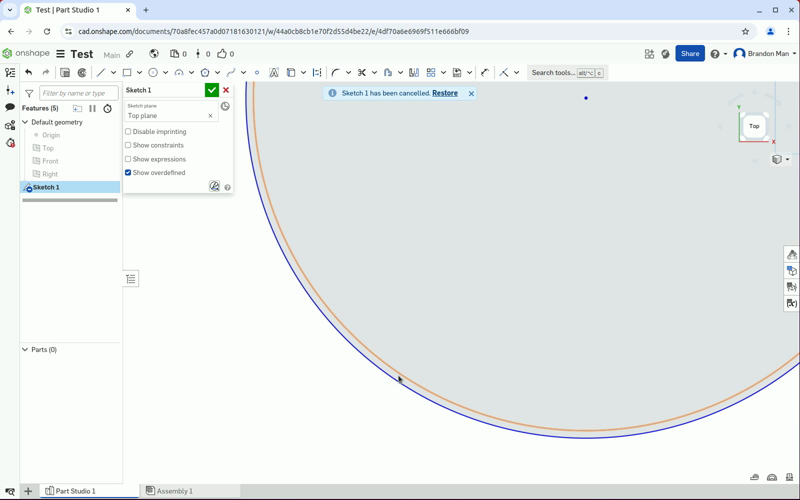
scroll(6)
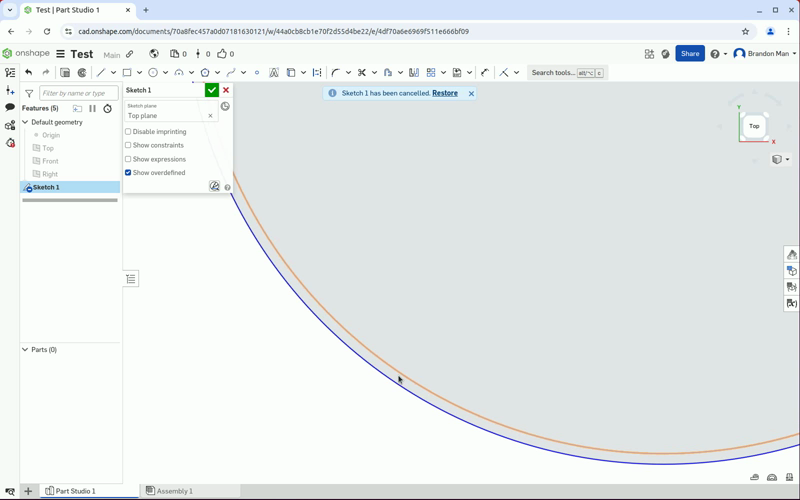
scroll(6)
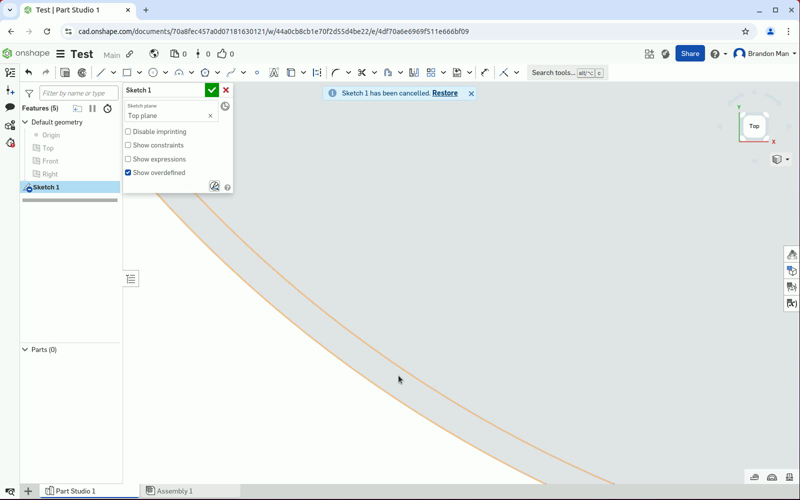
click(398, 375)
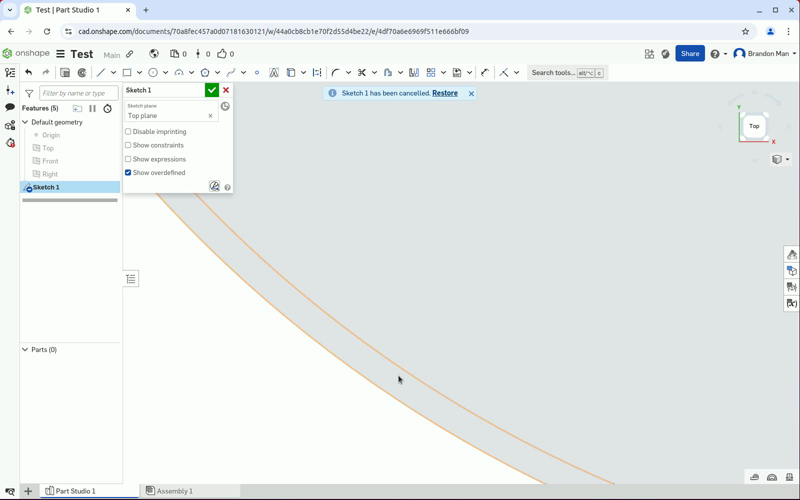
scroll(-6)
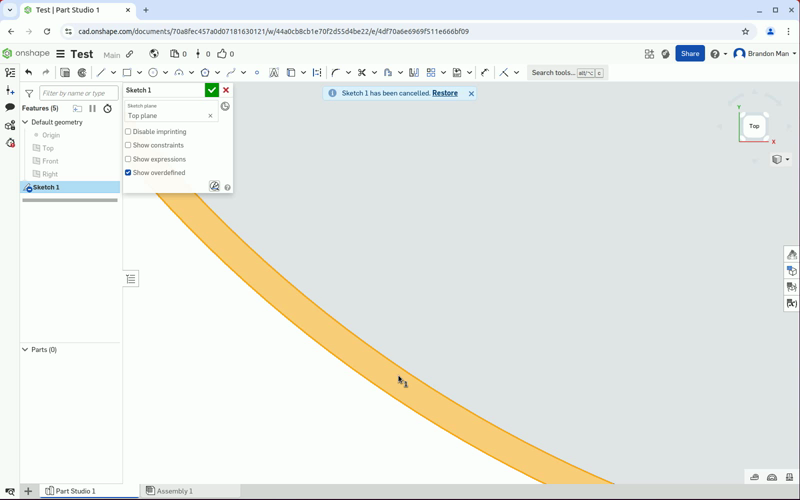
scroll(-6)
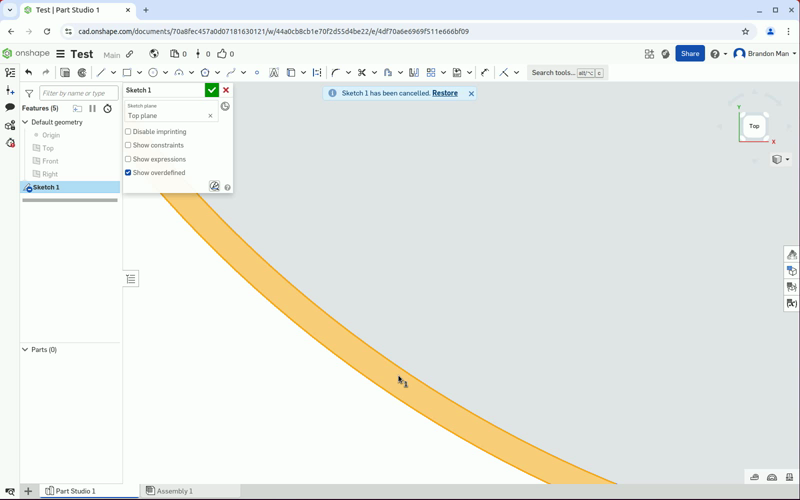
scroll(-6)
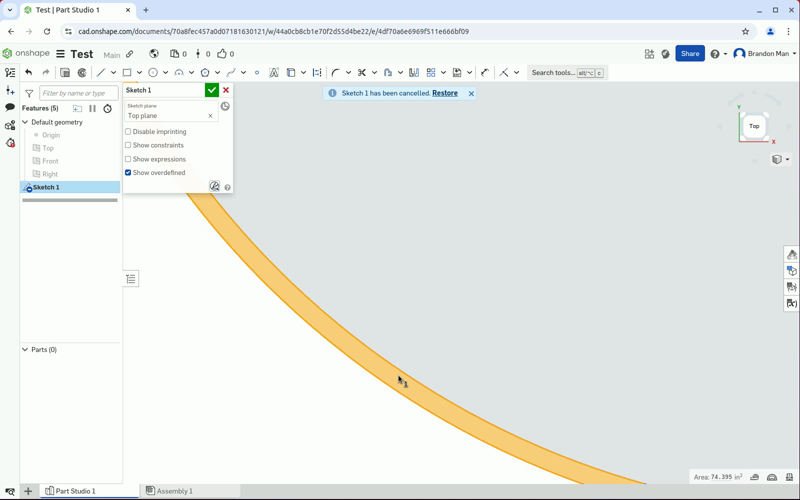
scroll(-6)
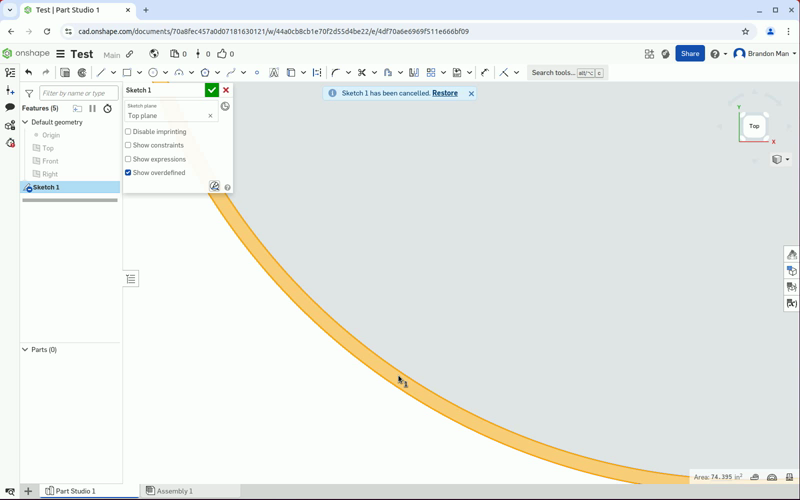
scroll(-6)
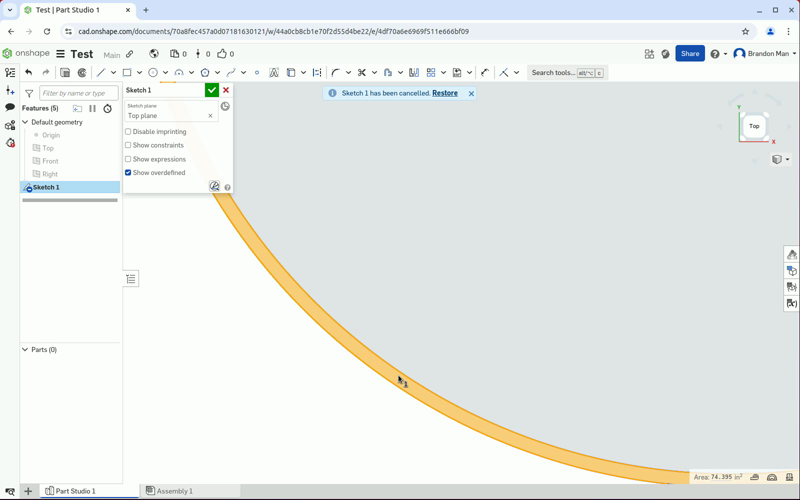
scroll(-6)
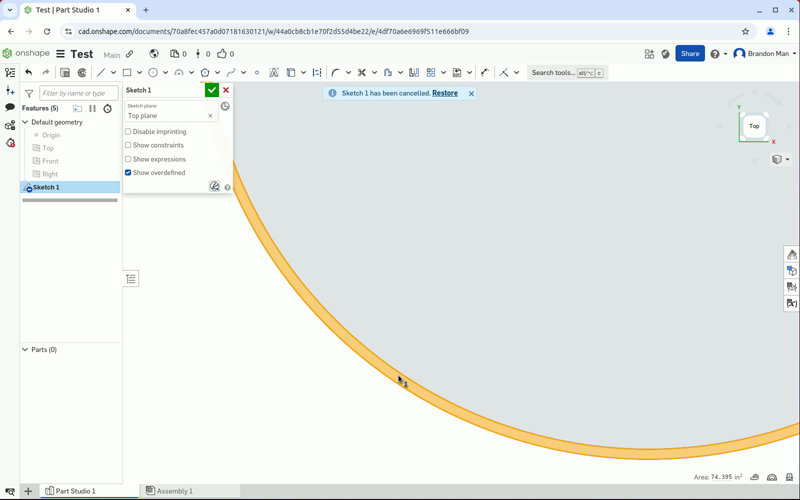
scroll(-6)
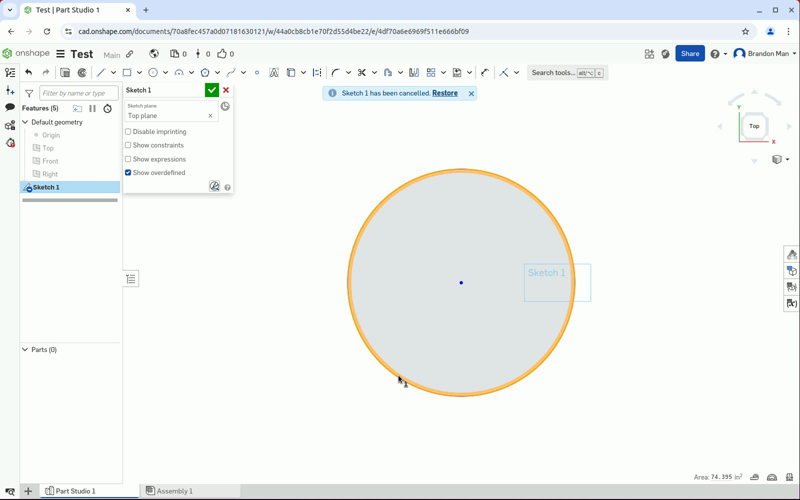
mouse_move(73, 352)
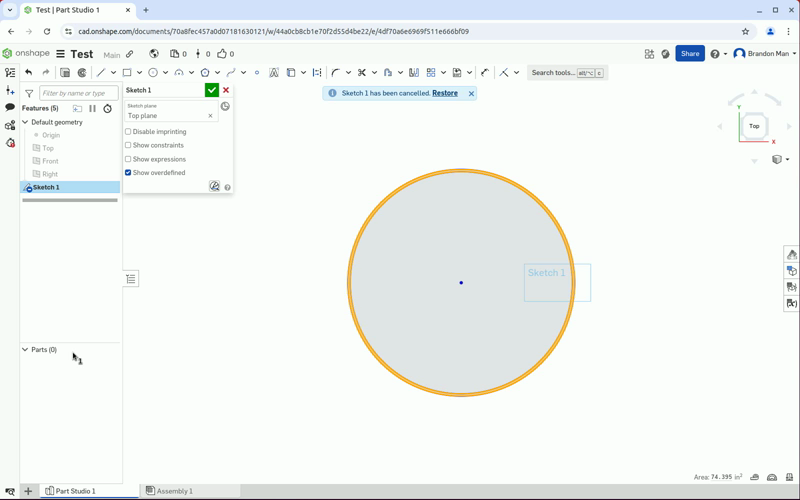
key(shift+y)
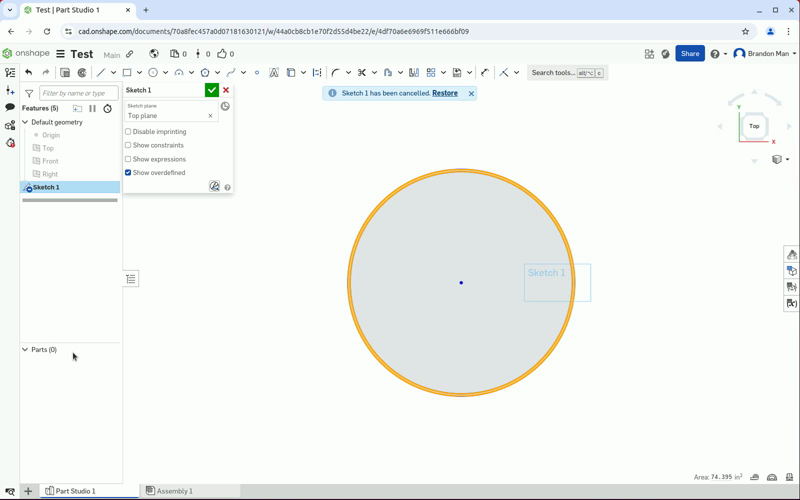
key(shift+e)
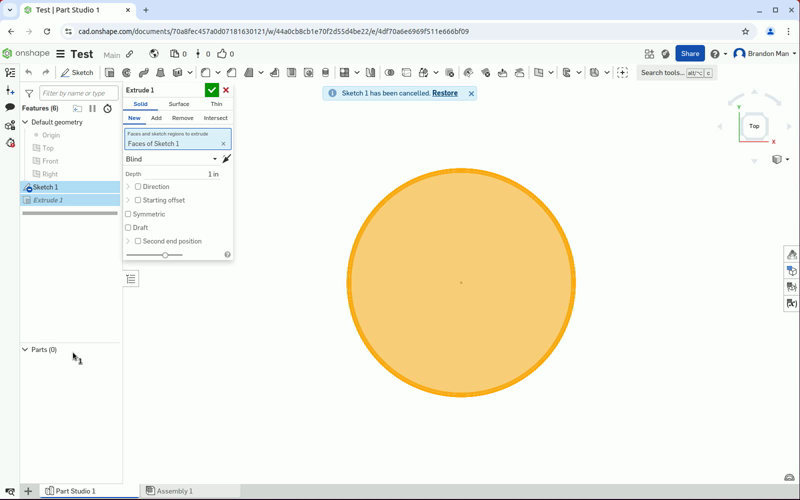
mouse_move(143, 106)
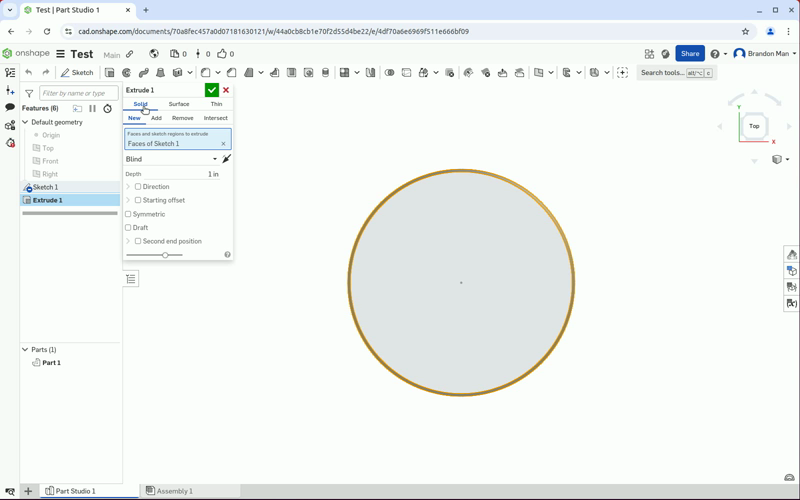
click(143, 106)
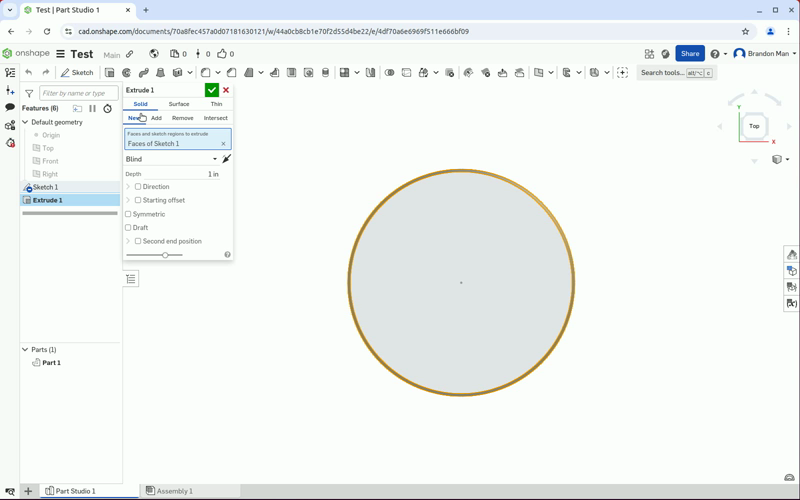
mouse_move(137, 120)
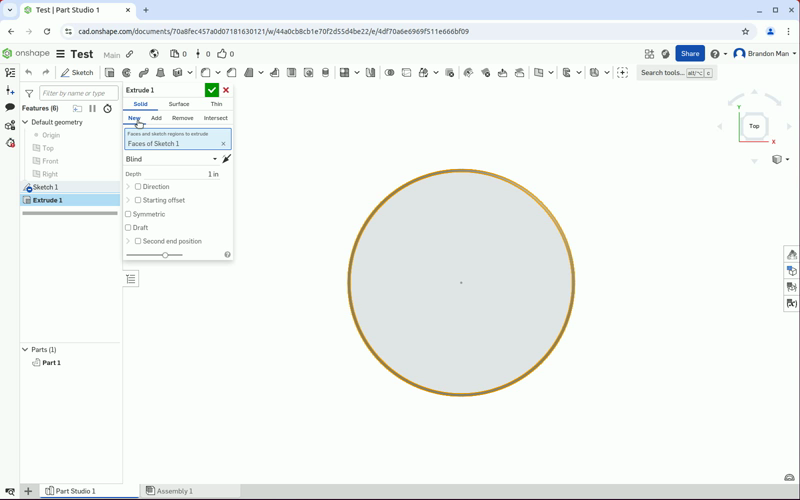
click(137, 120)
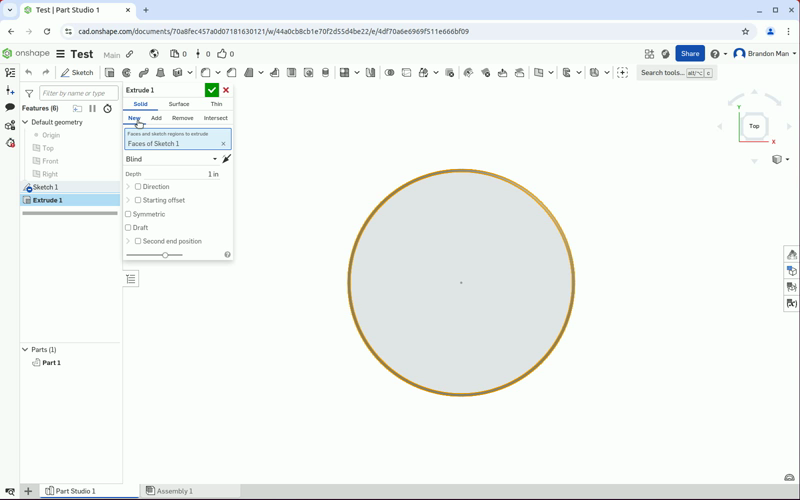
key(tab, 4)
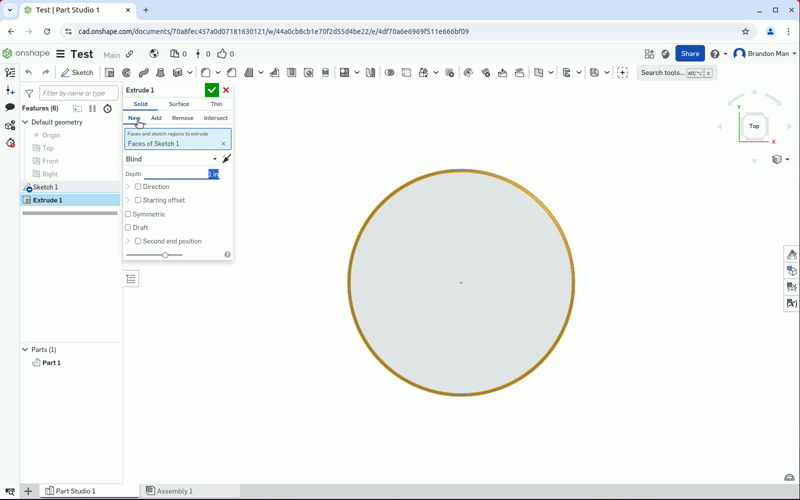
text(7.462)
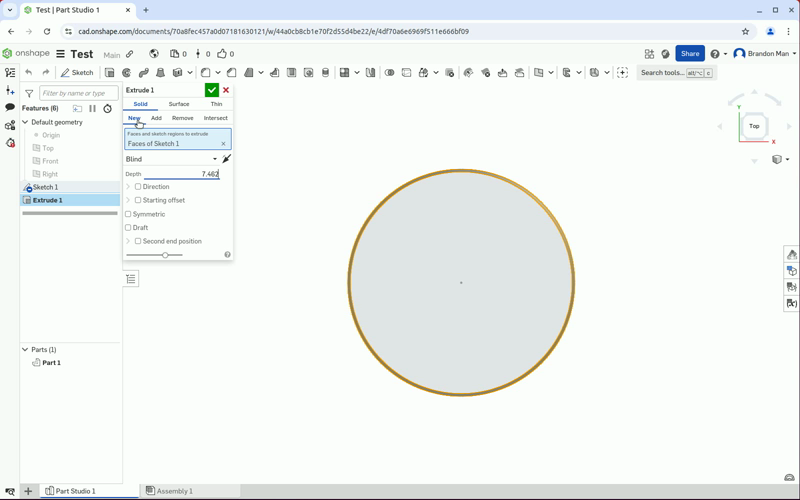
key(enter)
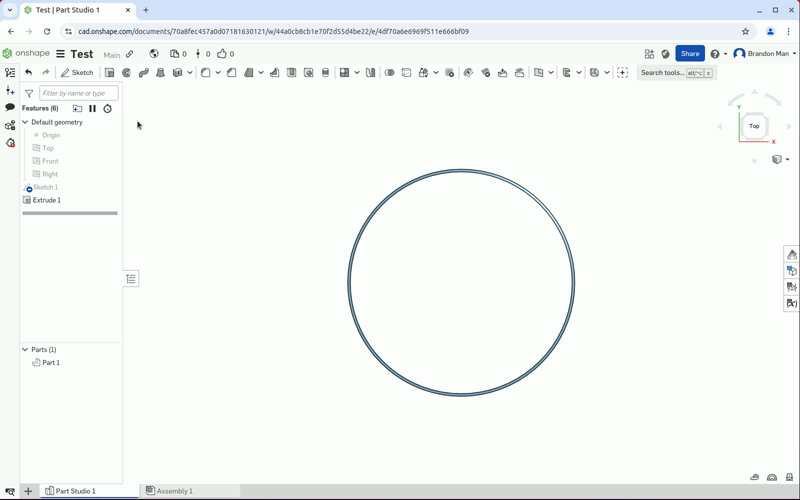
key(shift+h)
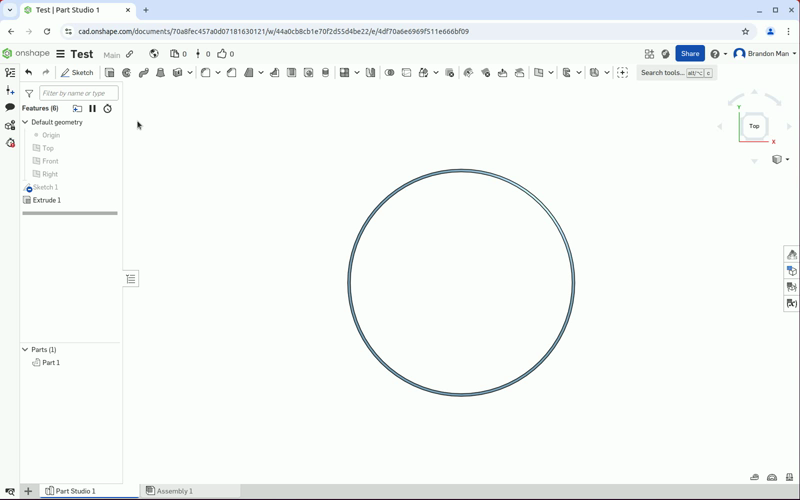
key(shift+h)
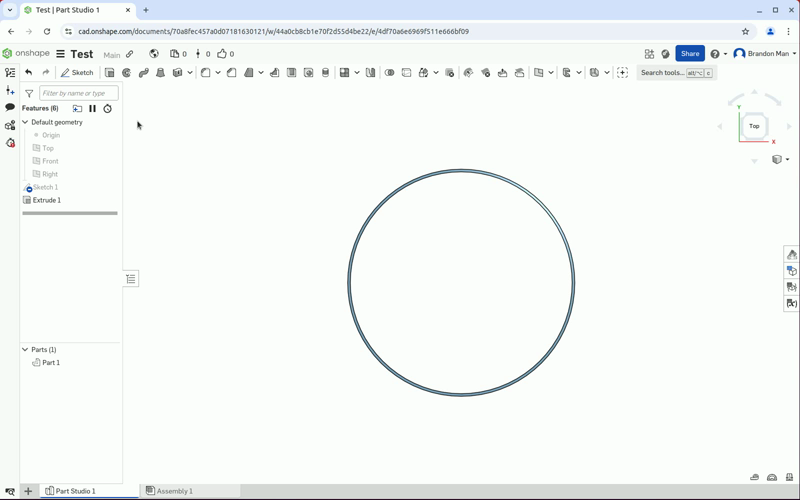
mouse_move(73, 189)
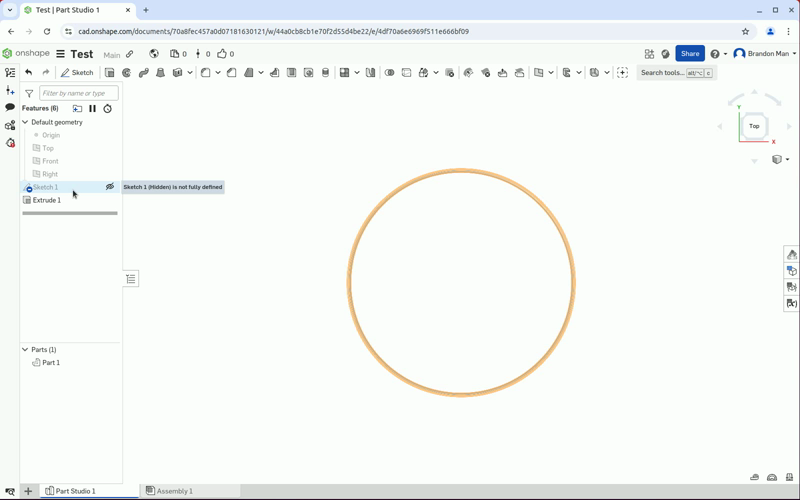
click(73, 189)
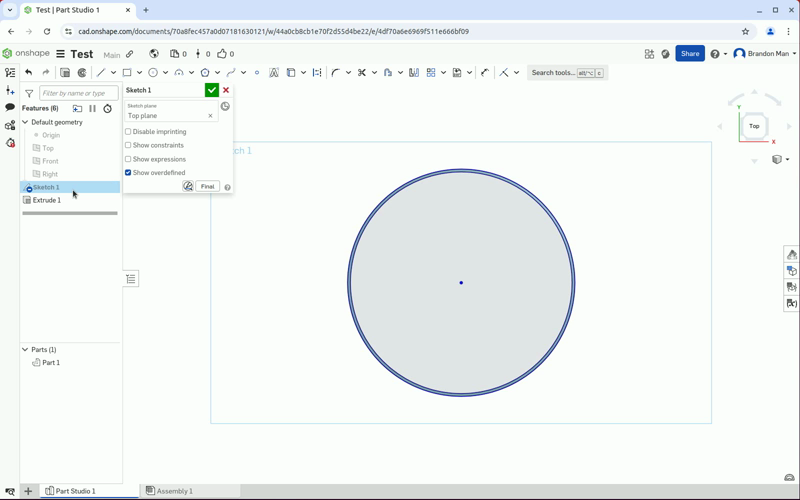
mouse_move(229, 92)
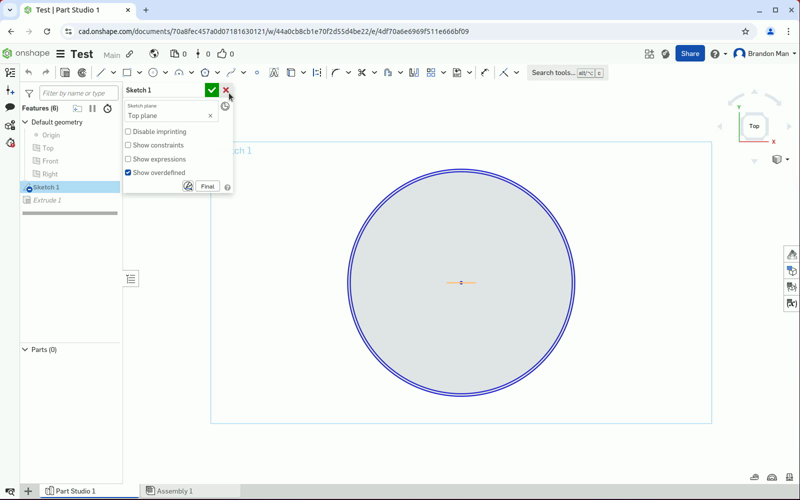
click(229, 92)
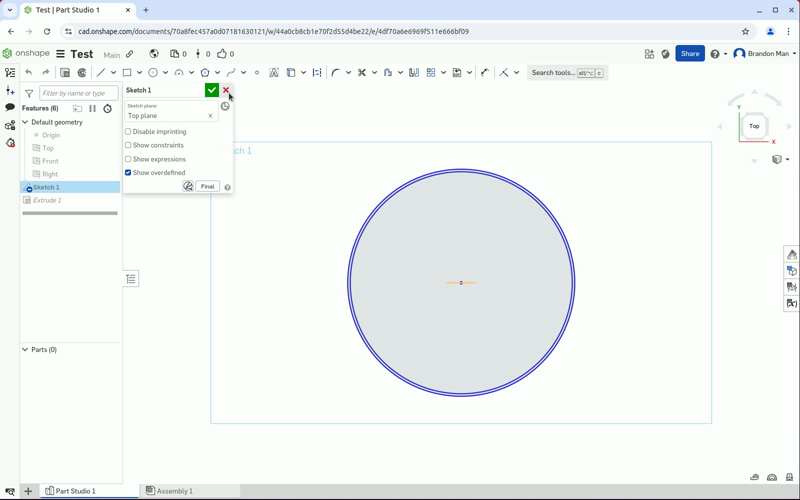
key(shift+s)
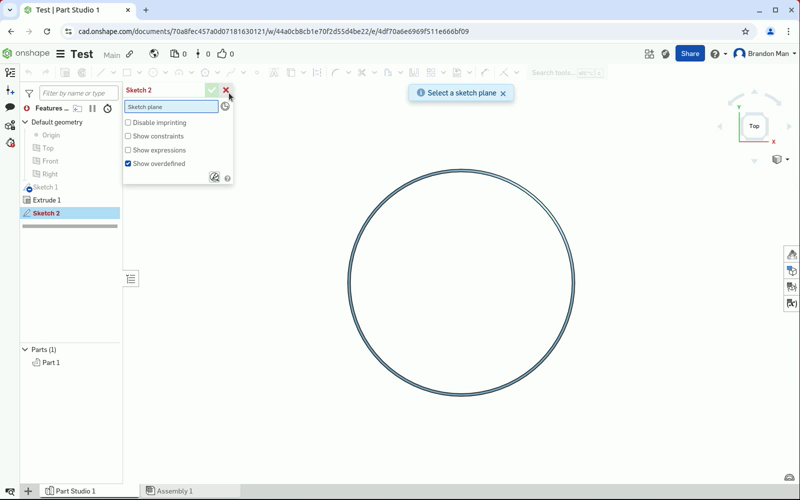
mouse_move(73, 150)
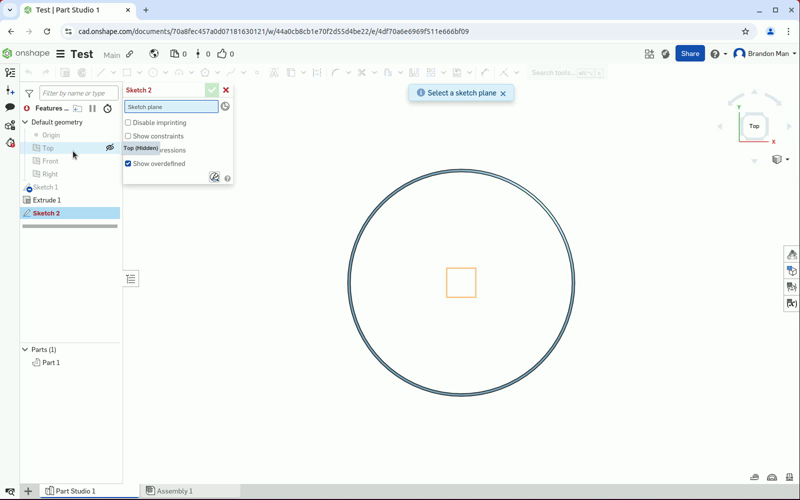
click(73, 150)
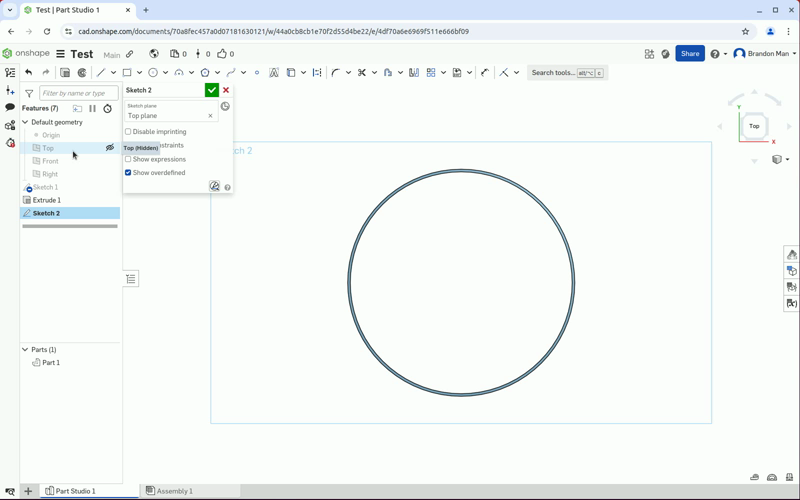
mouse_move(73, 352)
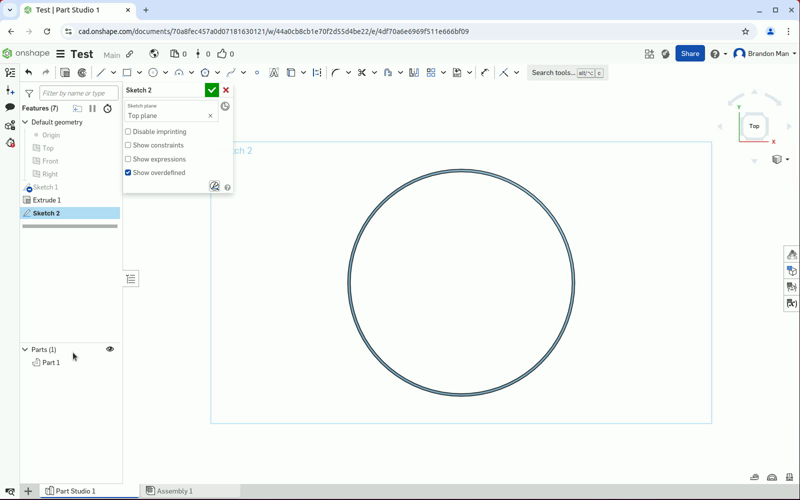
key(y)
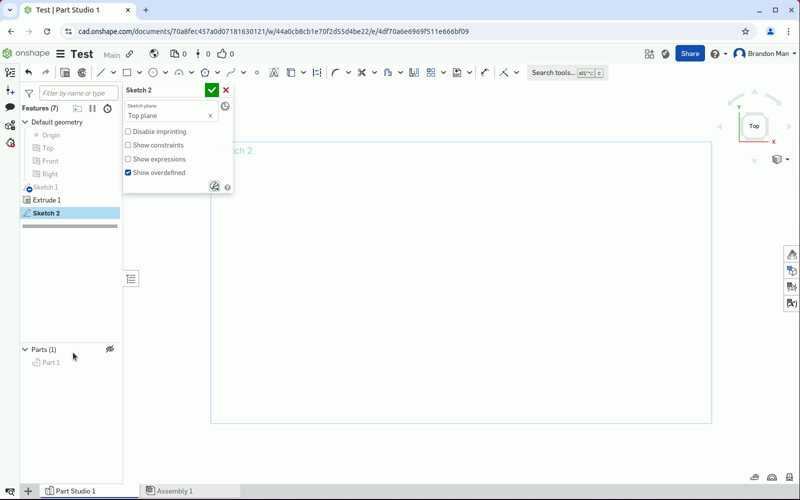
key(c)
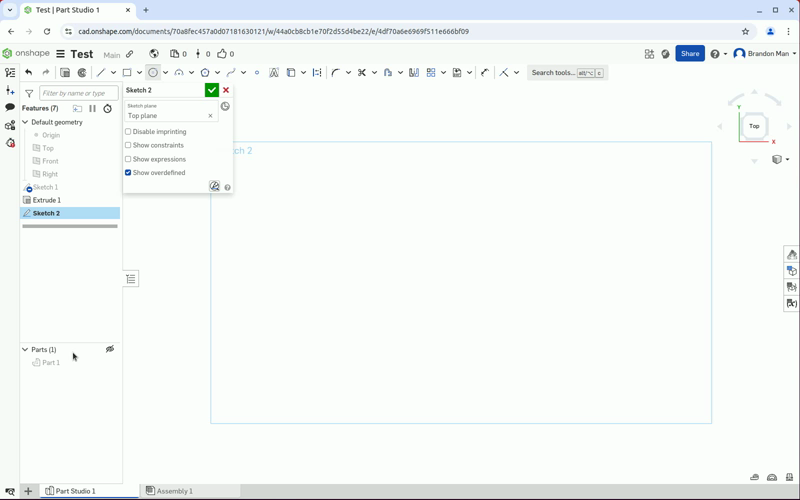
key_down(shift)
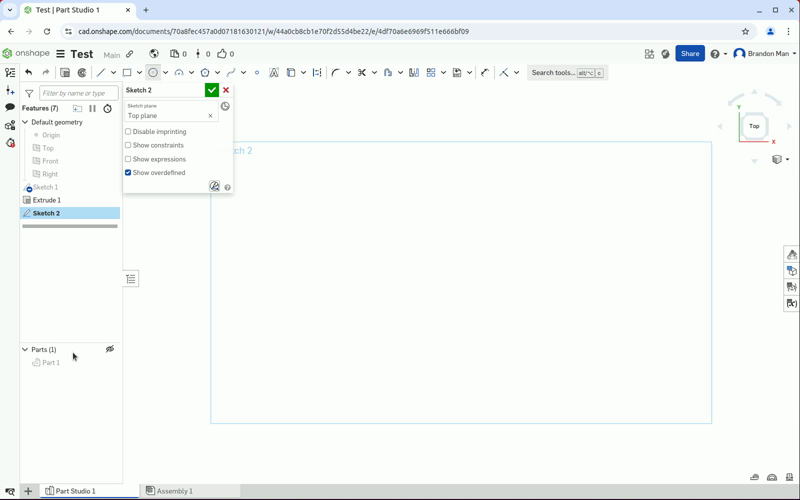
mouse_move(461, 282)
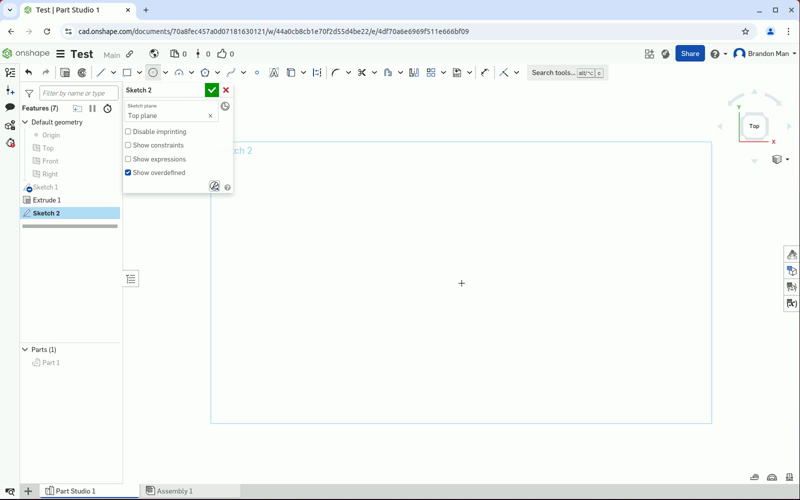
click(461, 282)
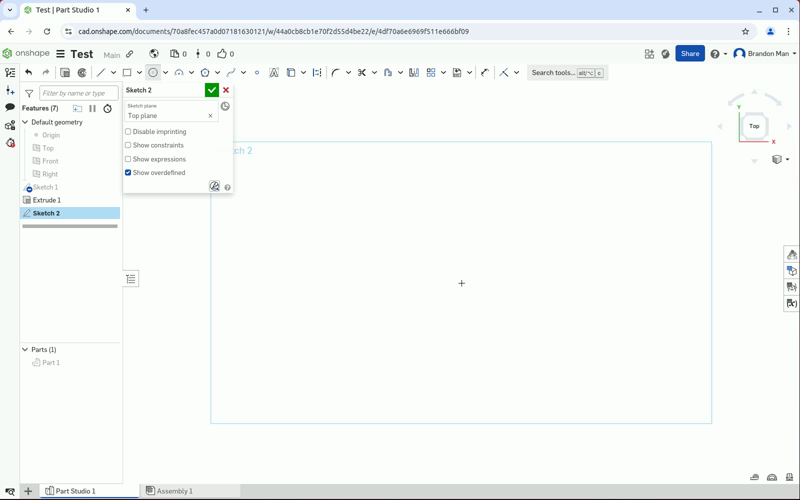
key_up(shift)
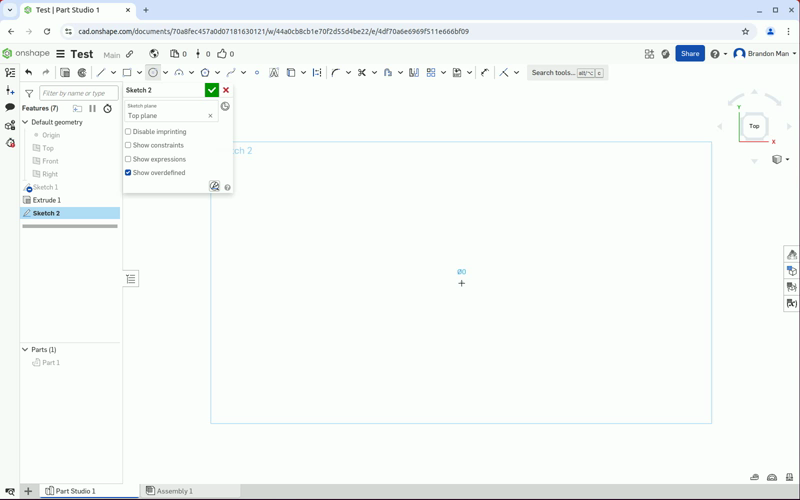
mouse_move(547, 282)
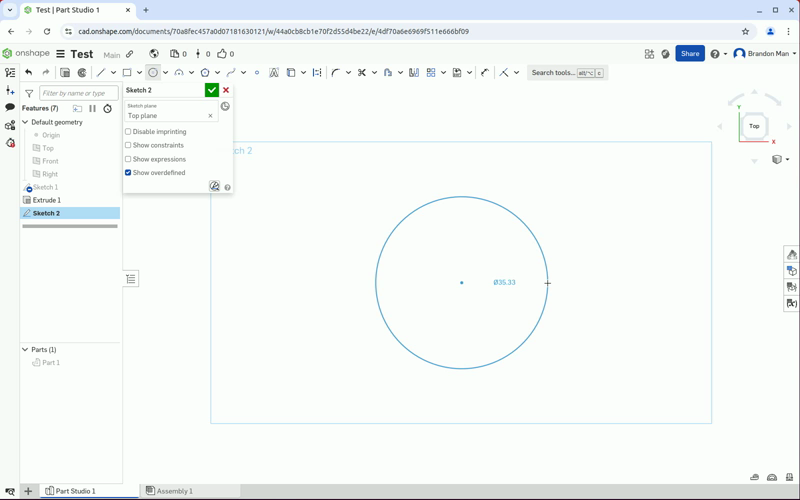
click(547, 282)
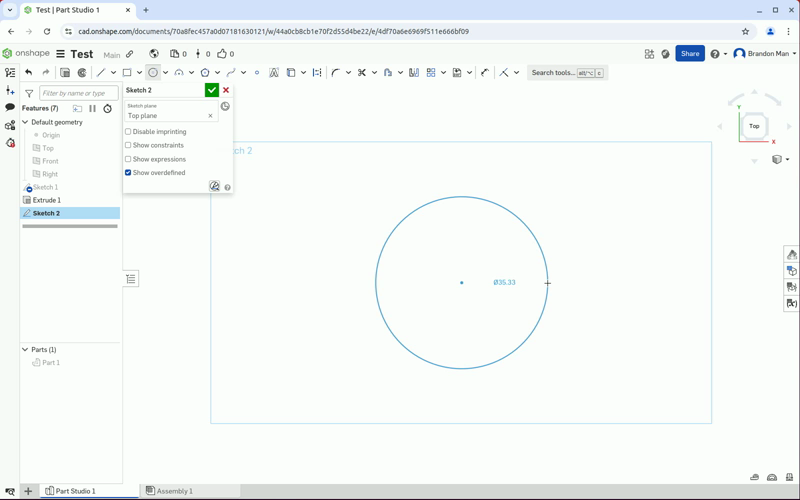
key(esc)
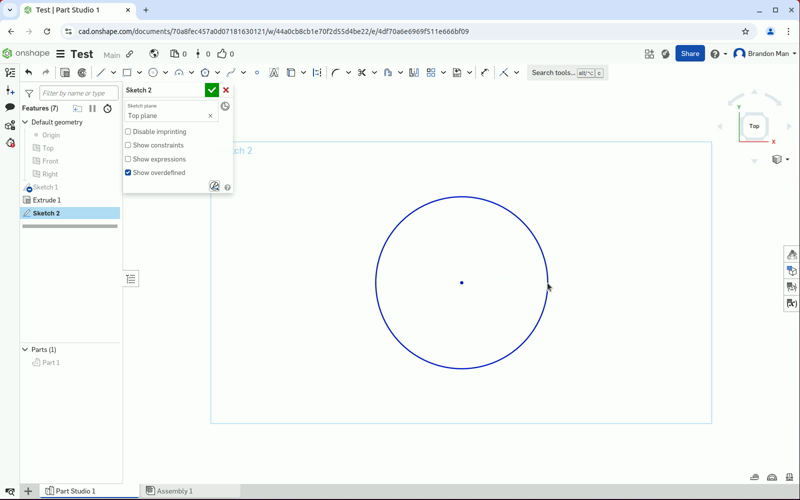
key(c)
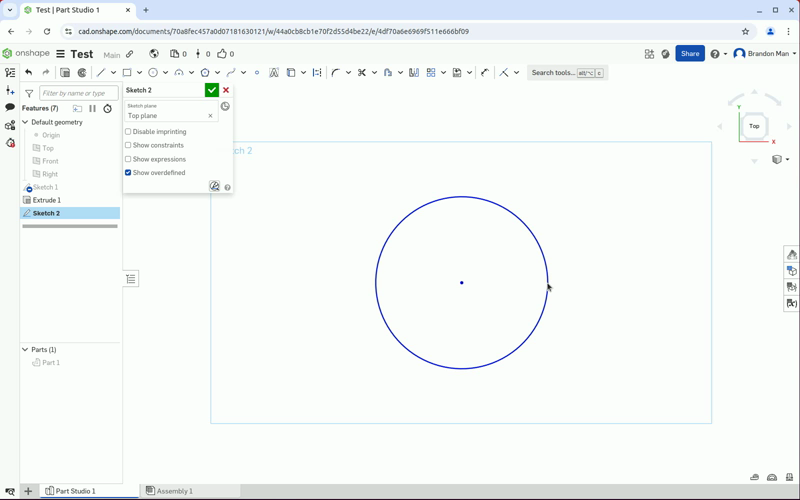
key_down(shift)
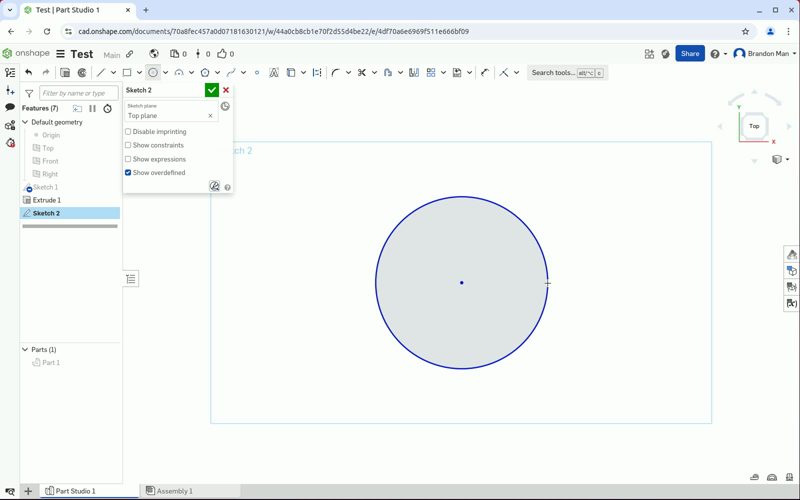
mouse_move(461, 282)
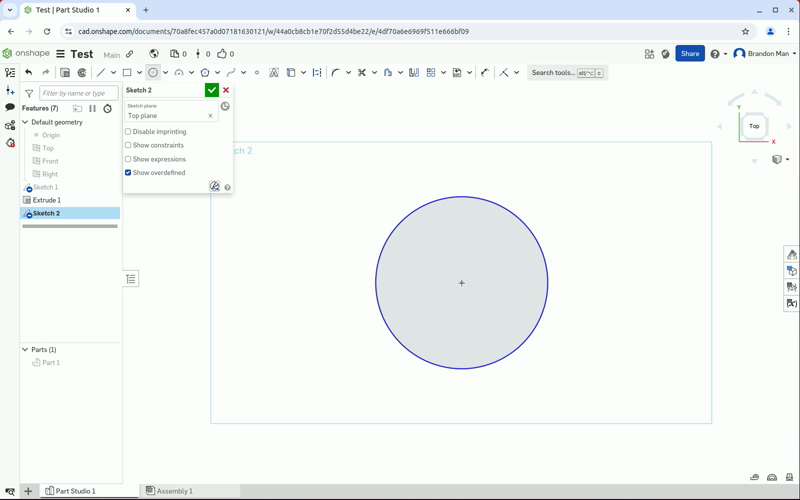
click(461, 282)
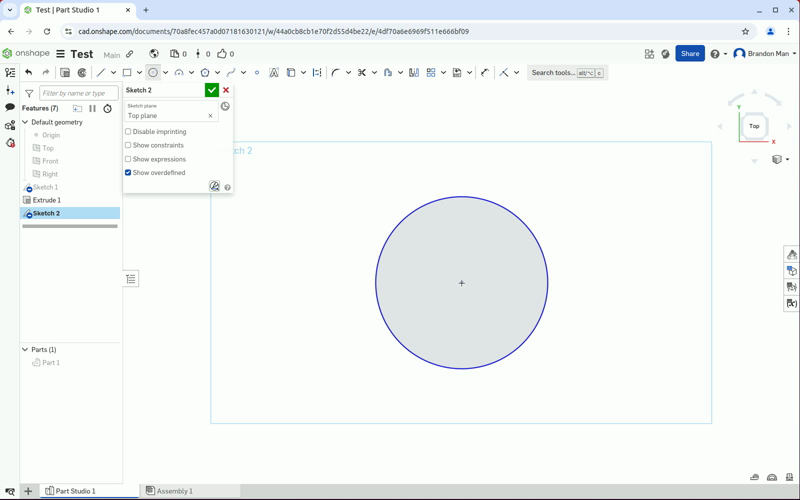
key_up(shift)
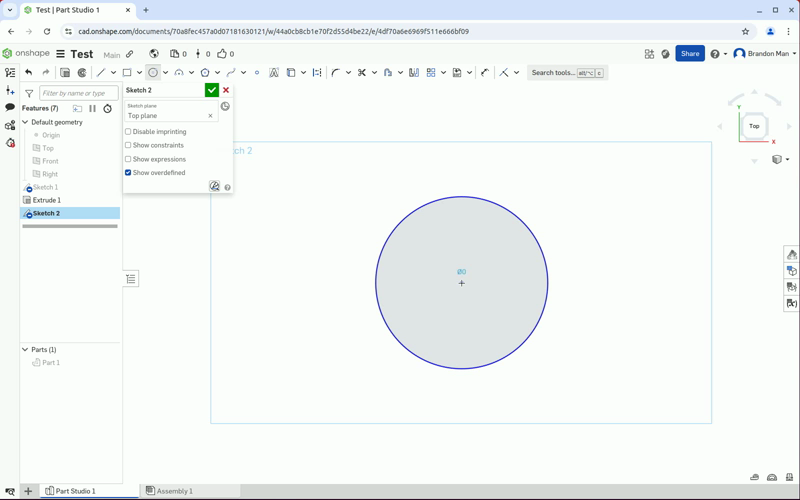
mouse_move(543, 282)
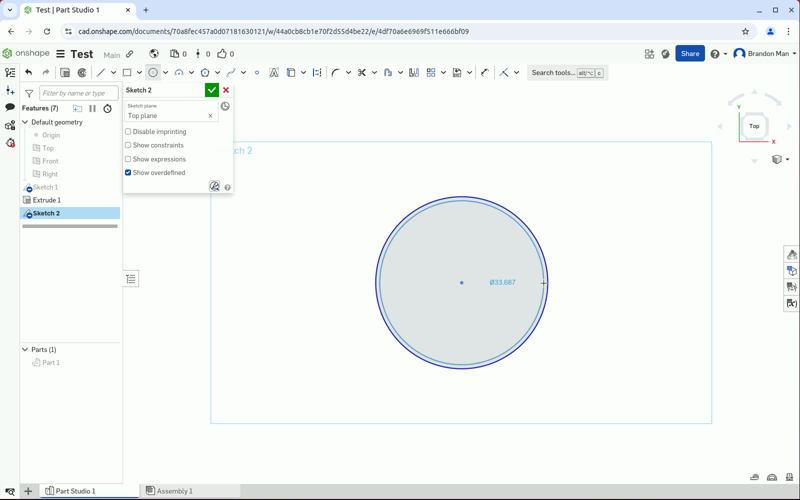
scroll(6)
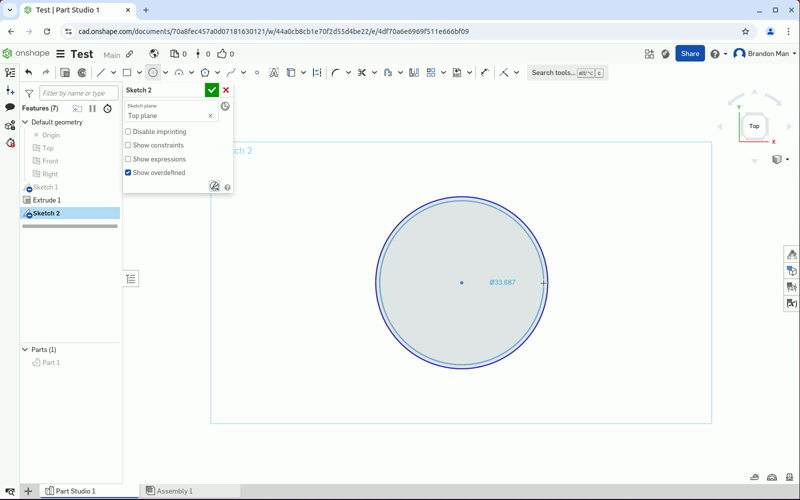
scroll(6)
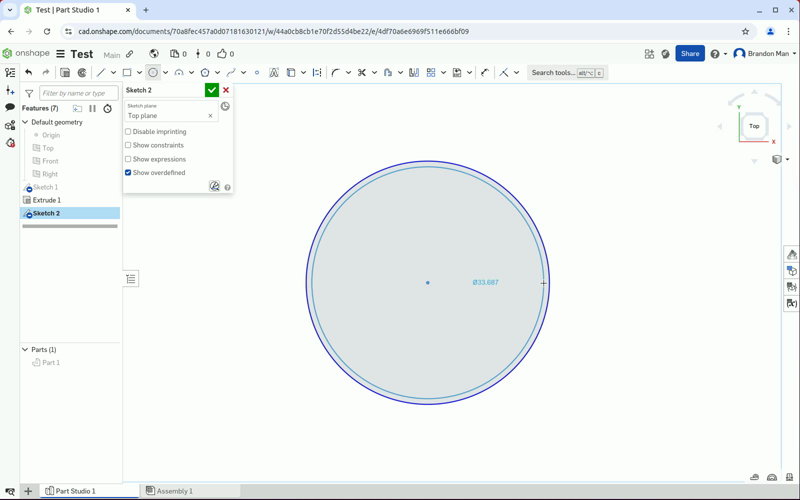
scroll(6)
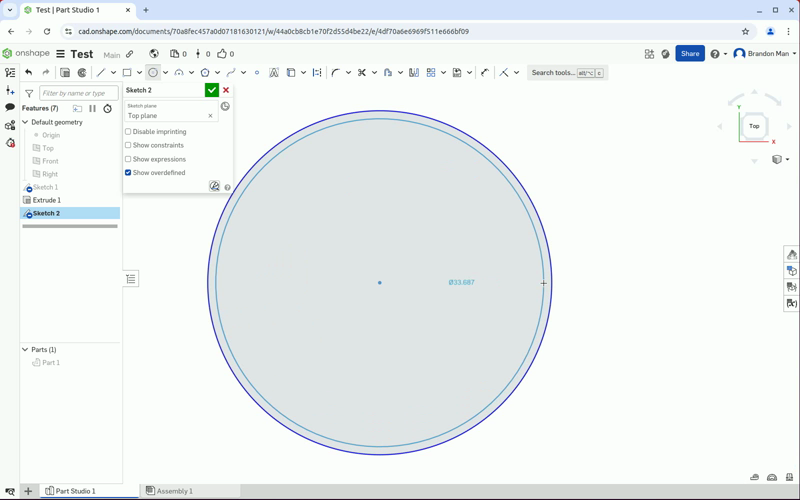
scroll(6)
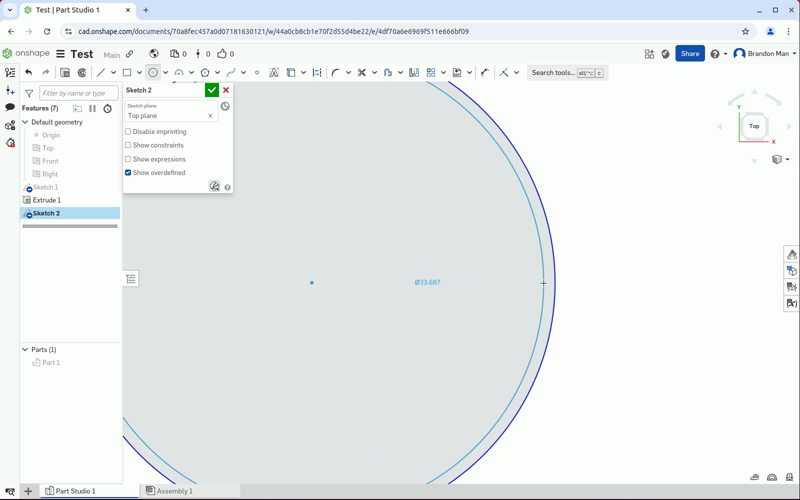
scroll(6)
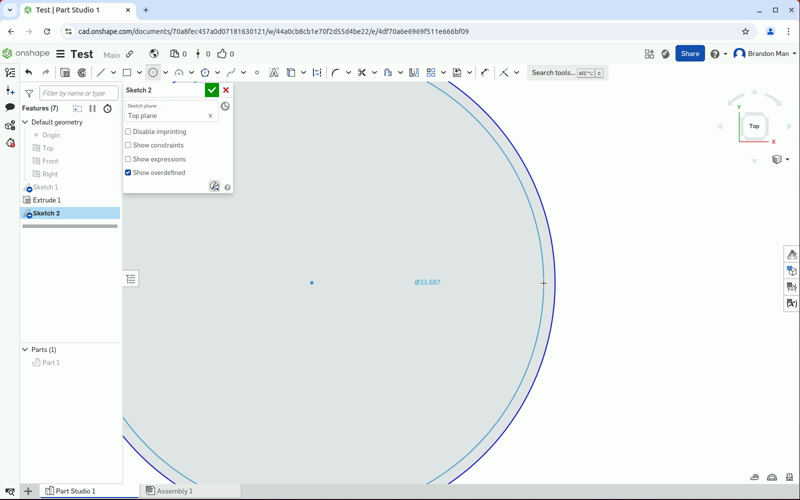
scroll(6)
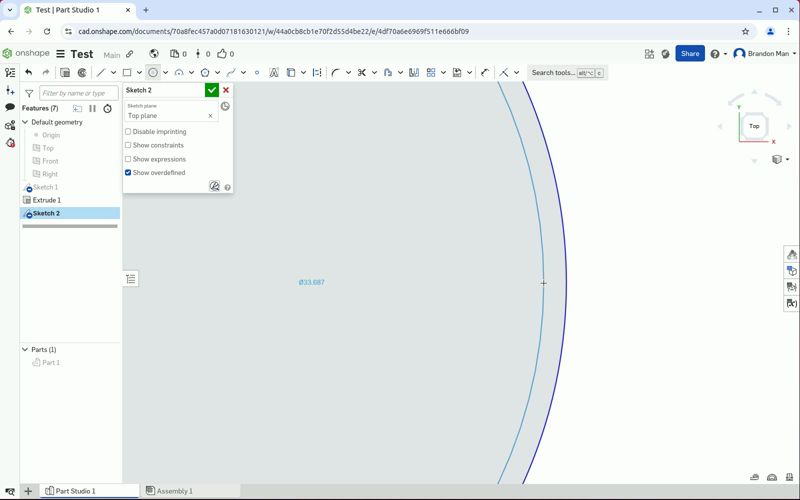
scroll(6)
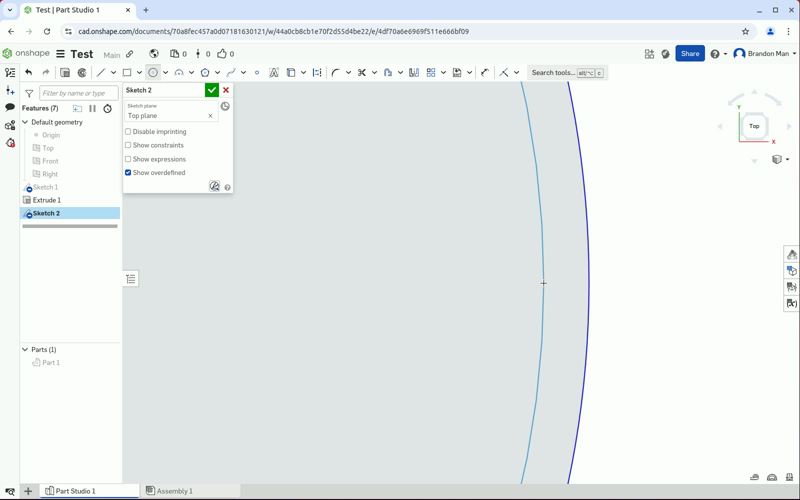
click(543, 282)
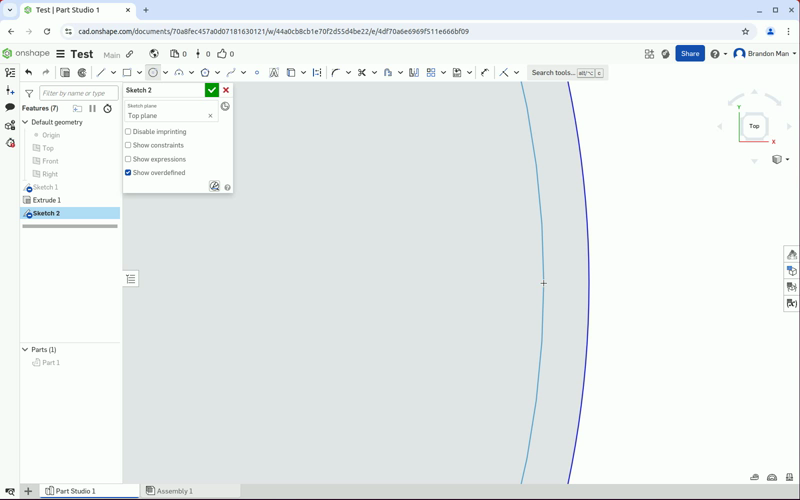
scroll(-6)
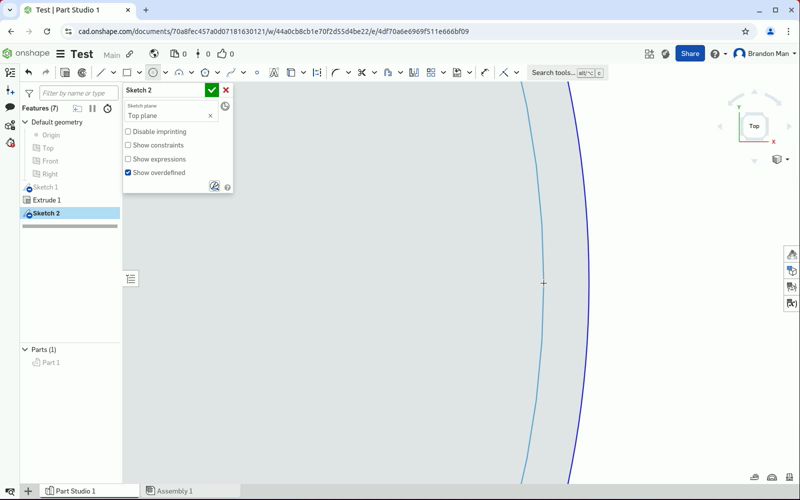
scroll(-6)
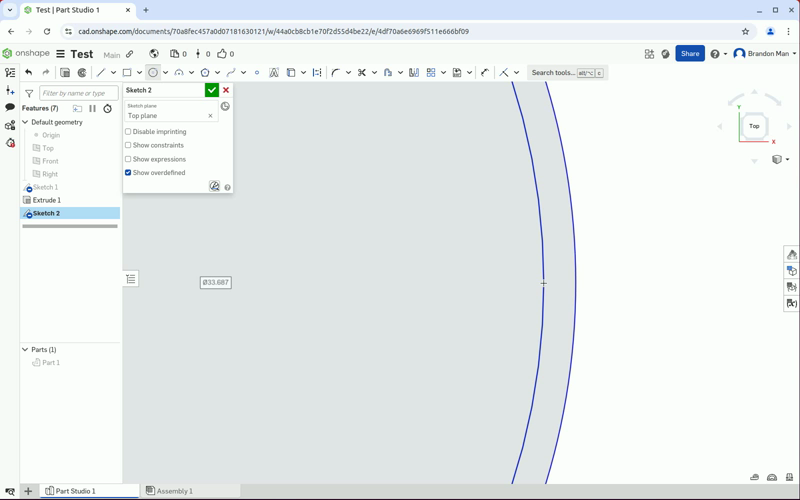
scroll(-6)
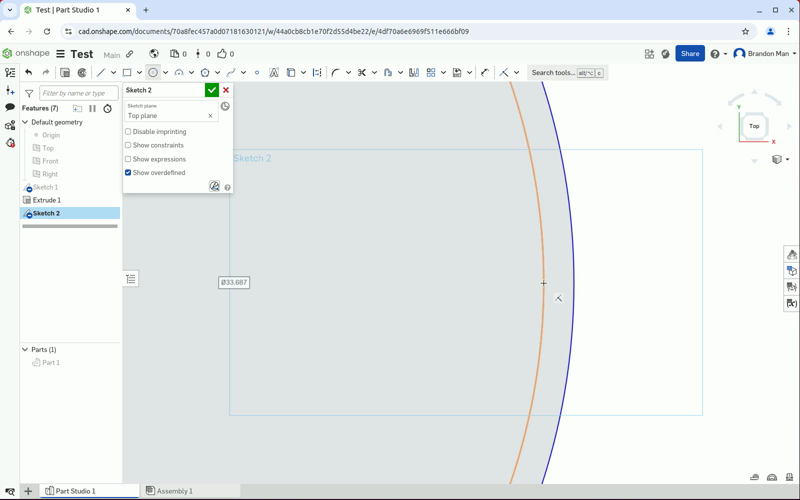
scroll(-6)
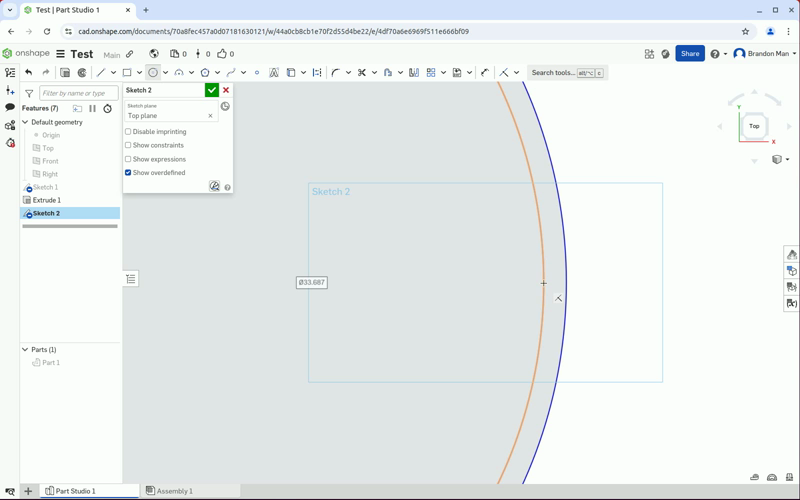
scroll(-6)
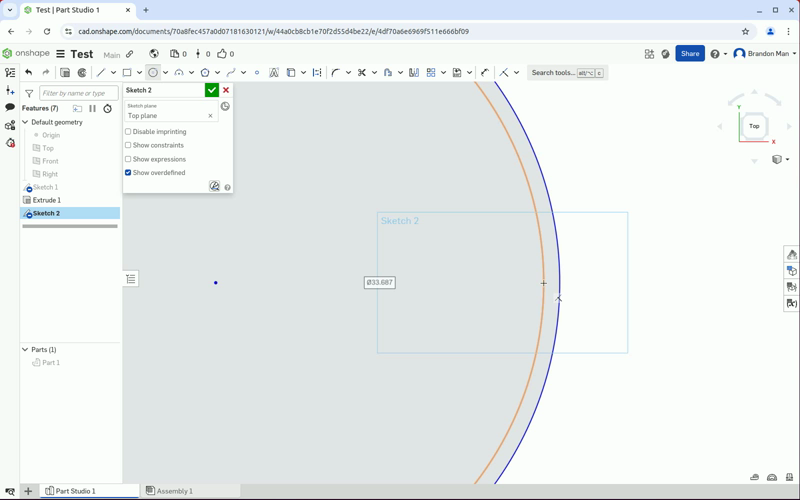
scroll(-6)
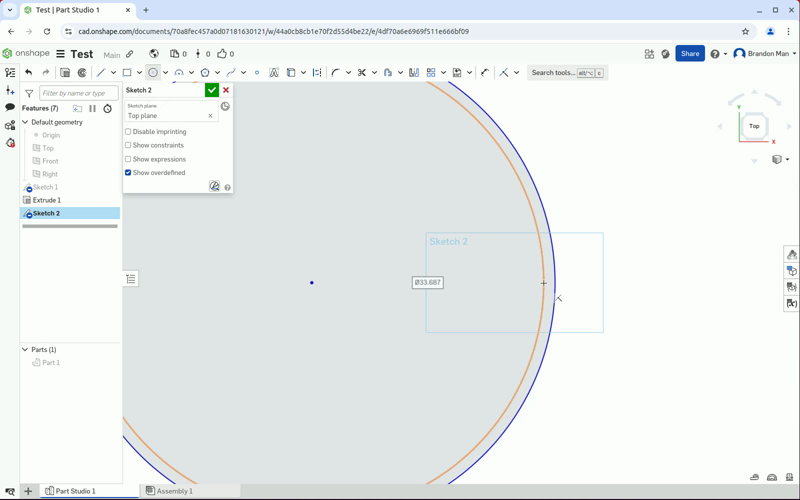
scroll(-6)
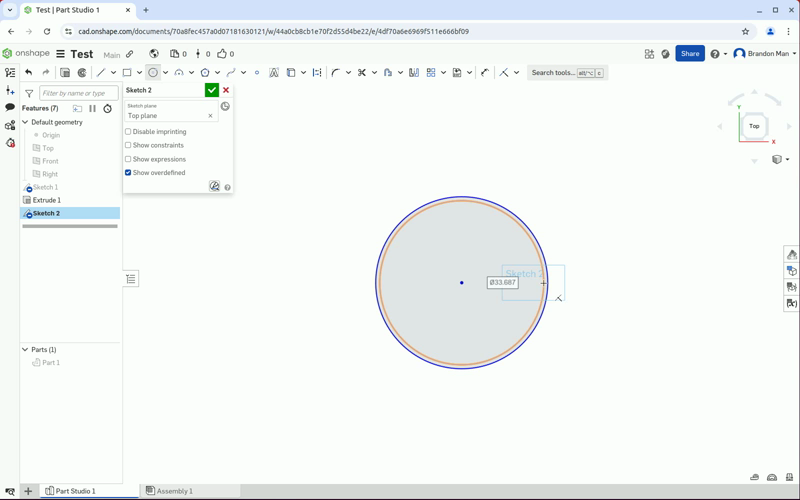
key(esc)
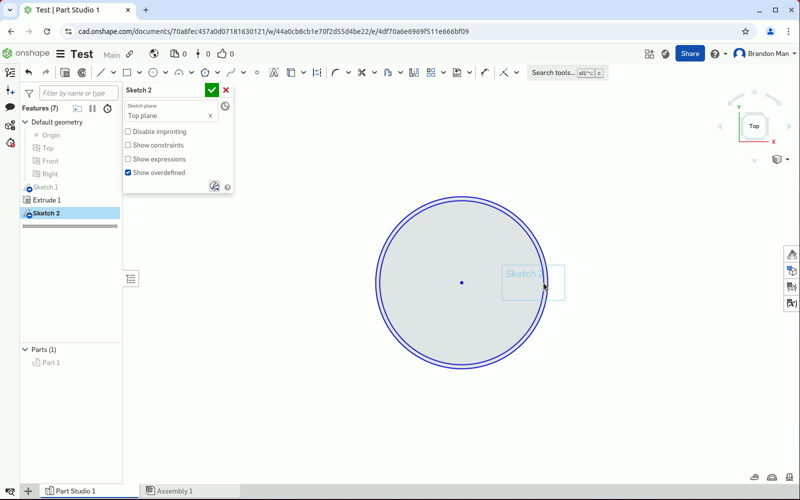
mouse_move(532, 237)
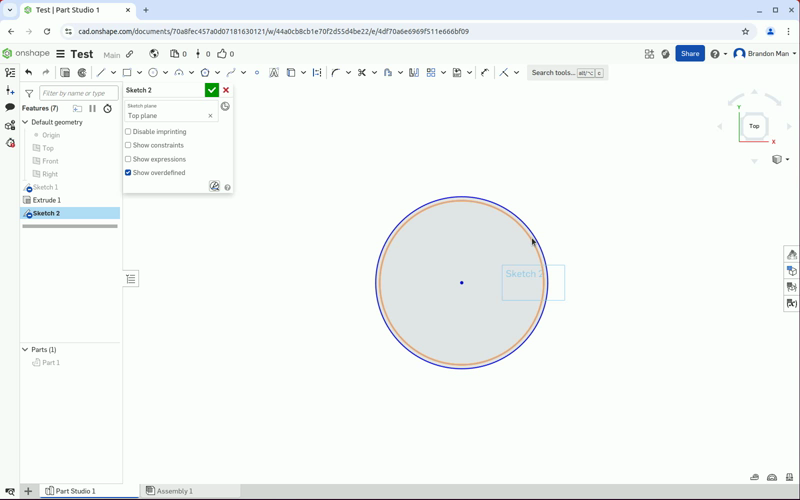
click(532, 237)
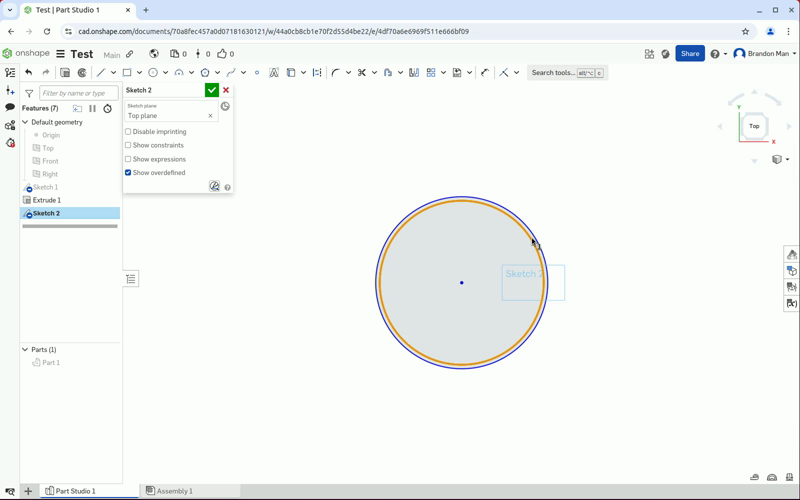
mouse_move(73, 352)
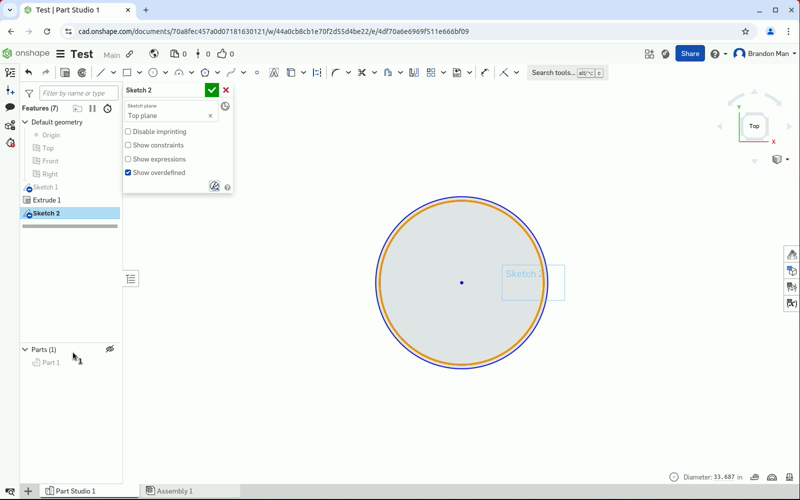
key(shift+y)
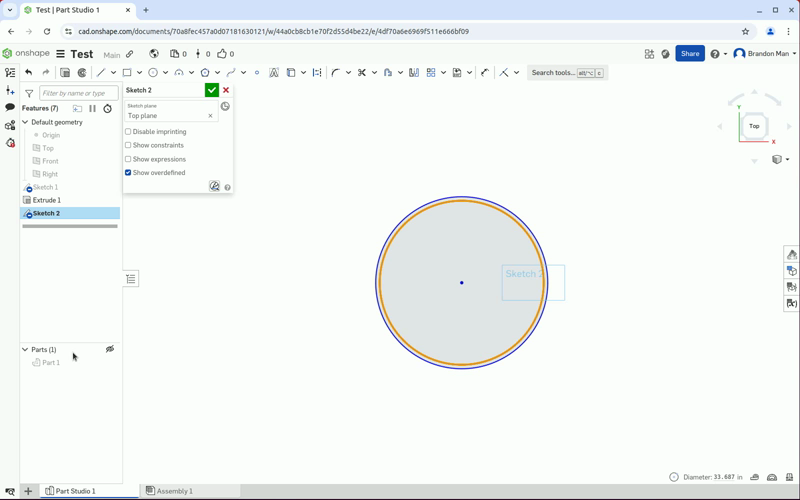
key(shift+e)
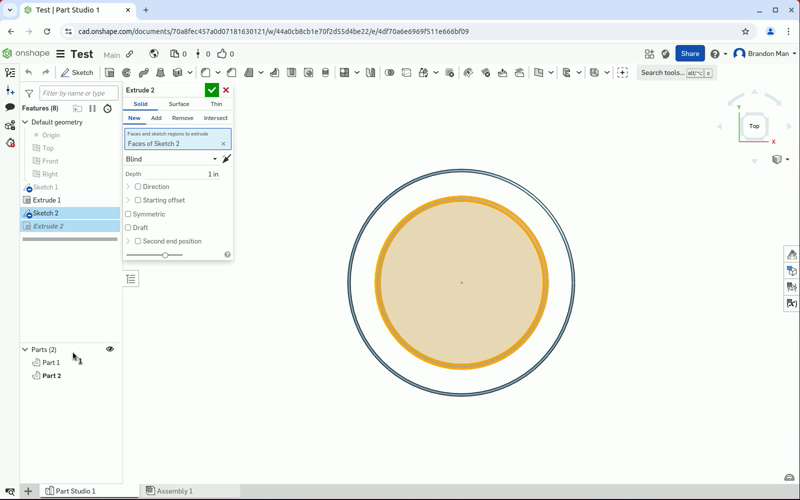
mouse_move(143, 106)
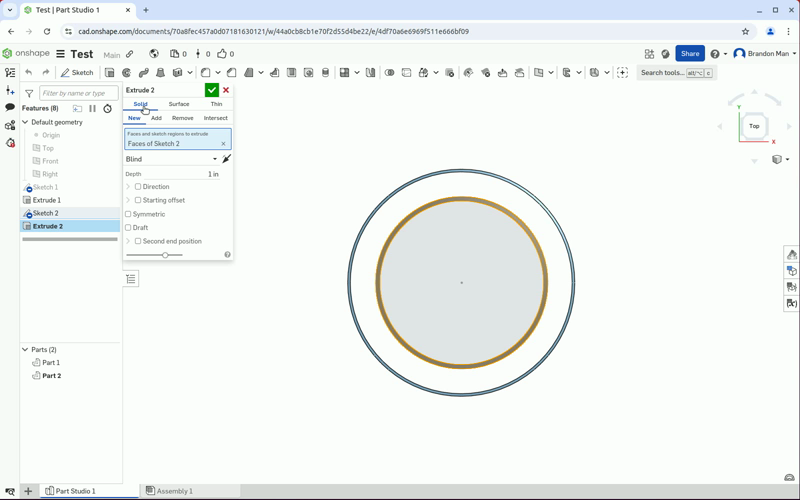
click(143, 106)
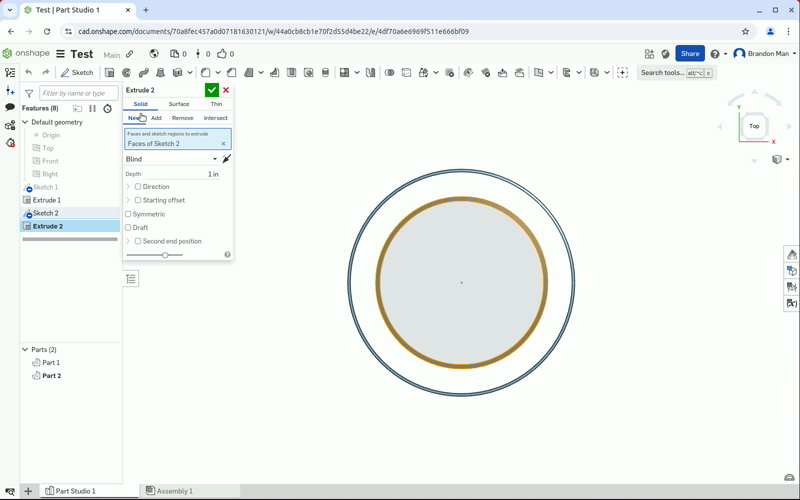
mouse_move(137, 120)
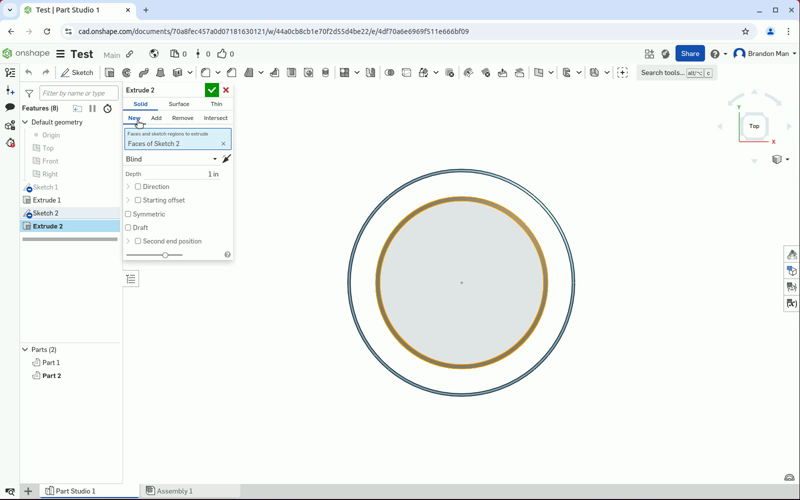
click(137, 120)
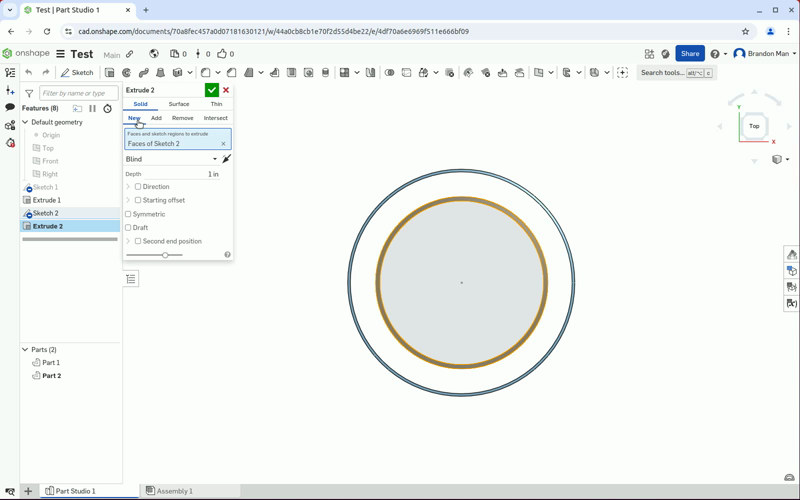
key(tab, 4)
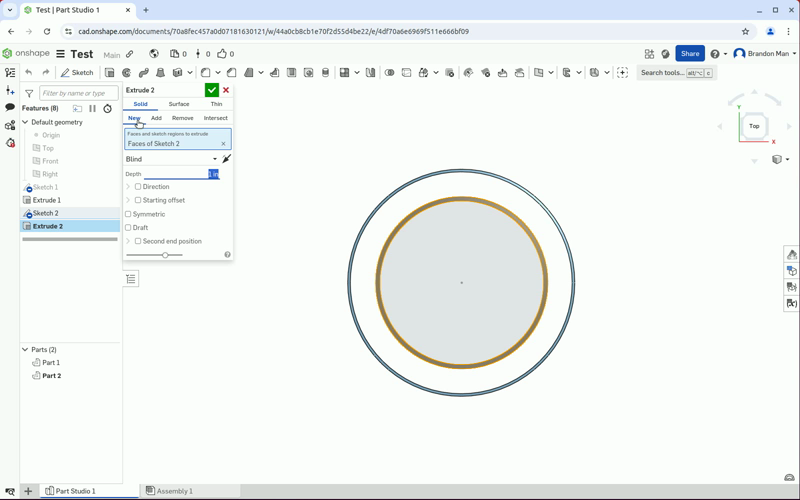
text(7.462)
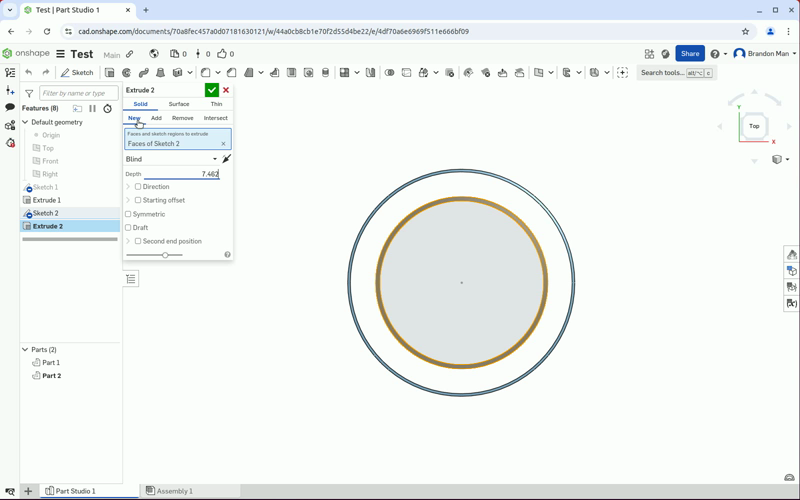
key(enter)
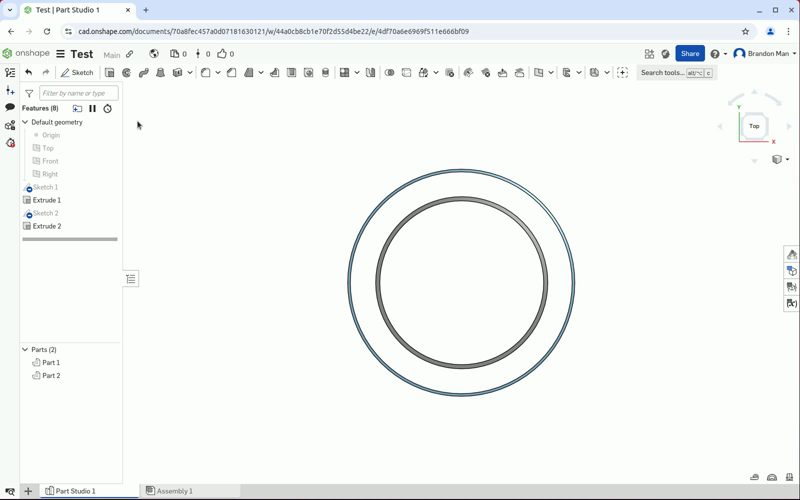
key(shift+h)
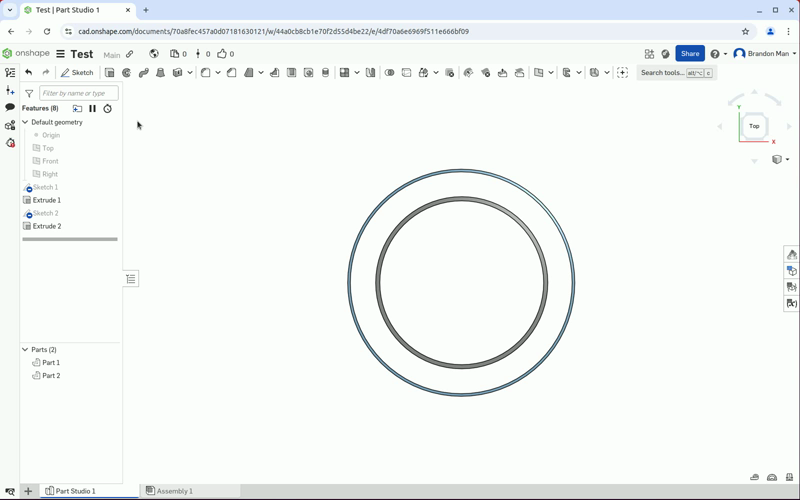
key(shift+h)
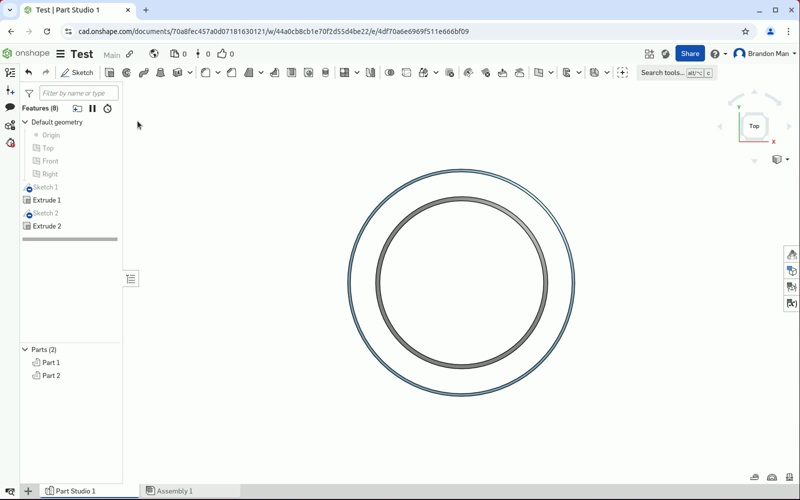
mouse_move(73, 189)
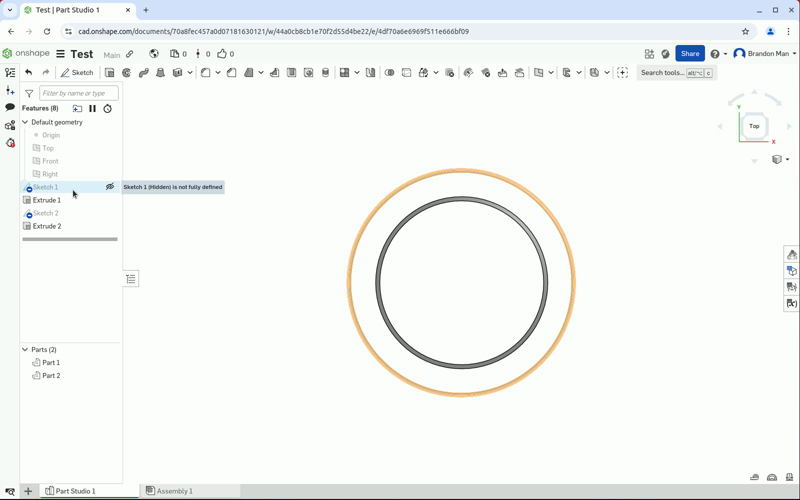
click(73, 189)
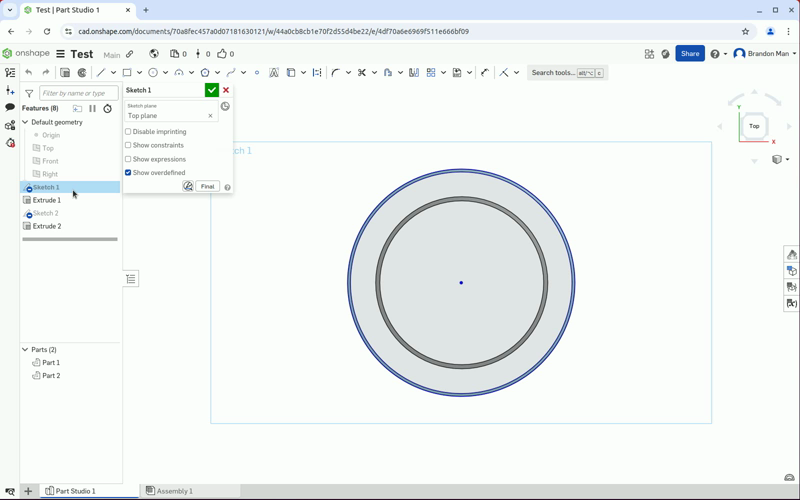
mouse_move(229, 92)
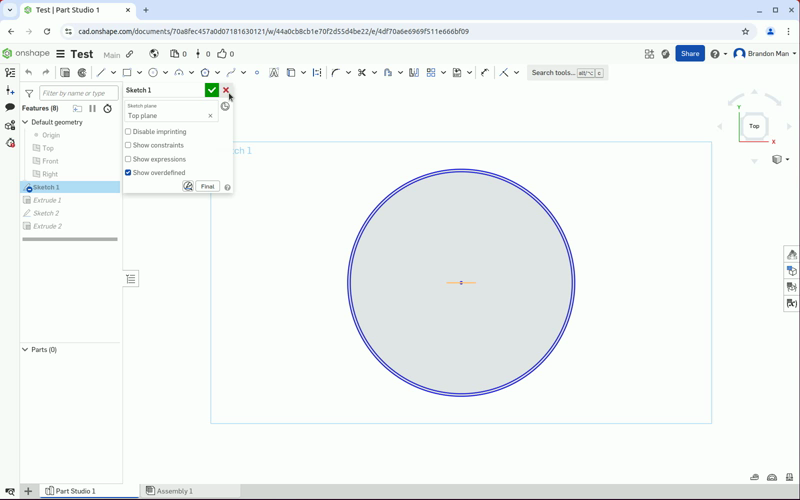
click(229, 92)
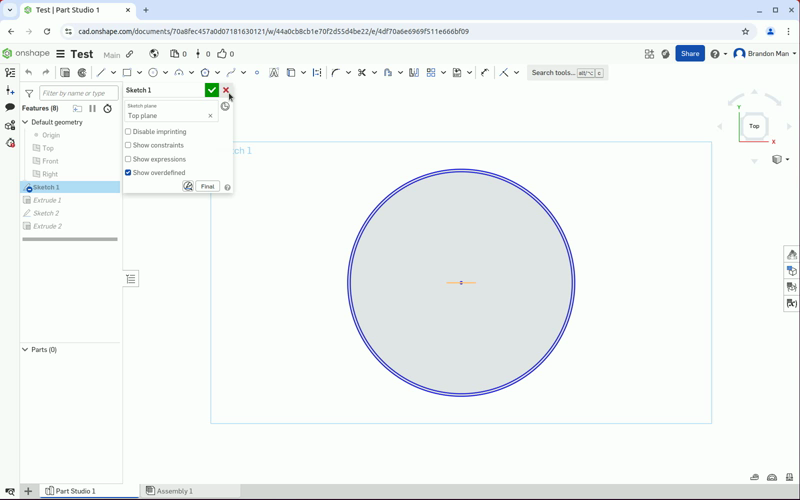
key(shift+s)
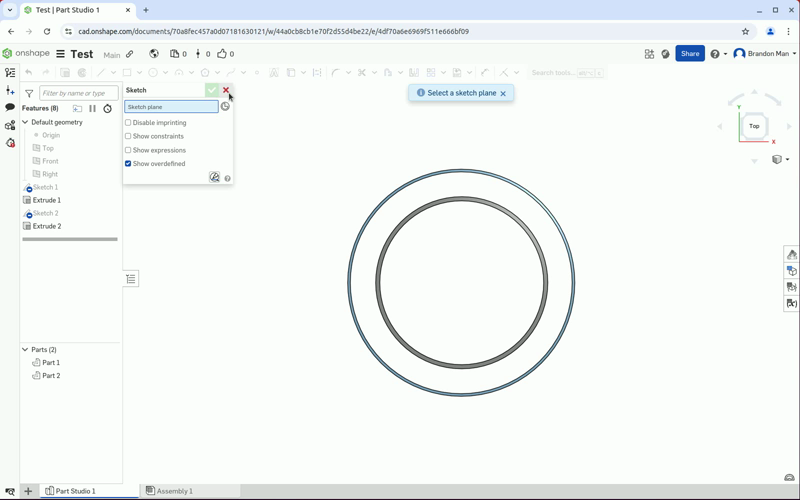
mouse_move(73, 150)
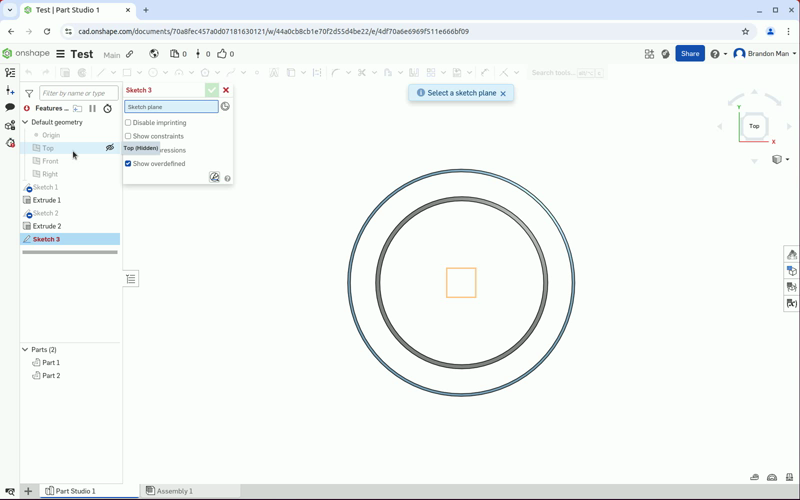
click(73, 150)
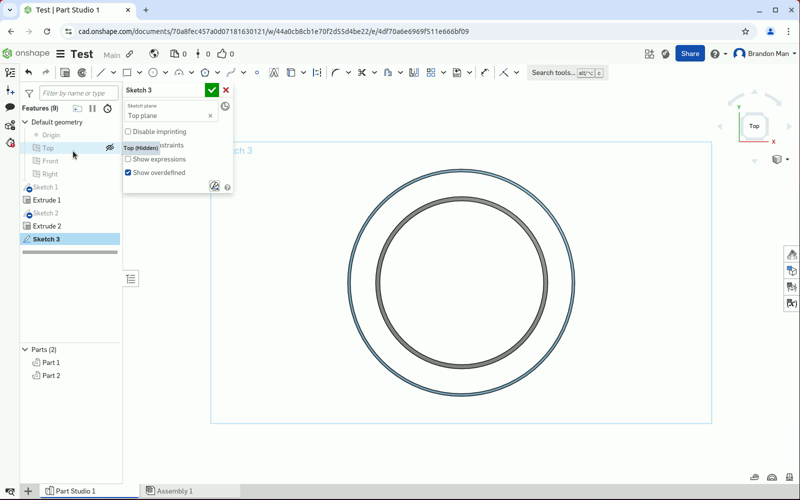
mouse_move(73, 352)
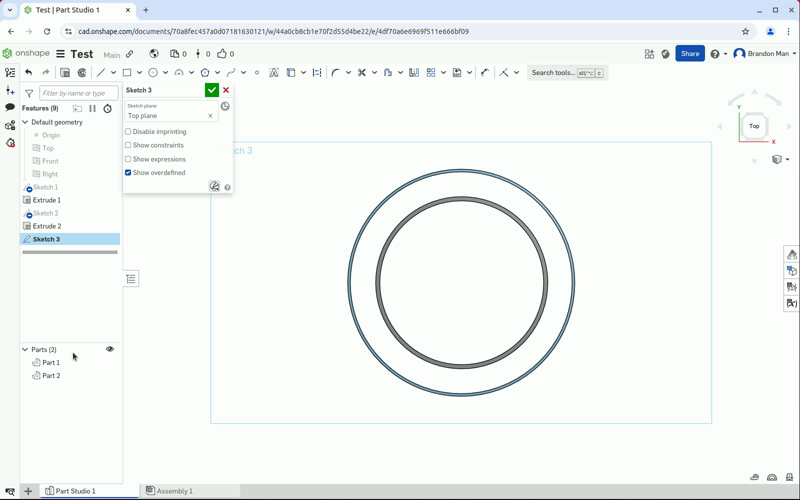
key(y)
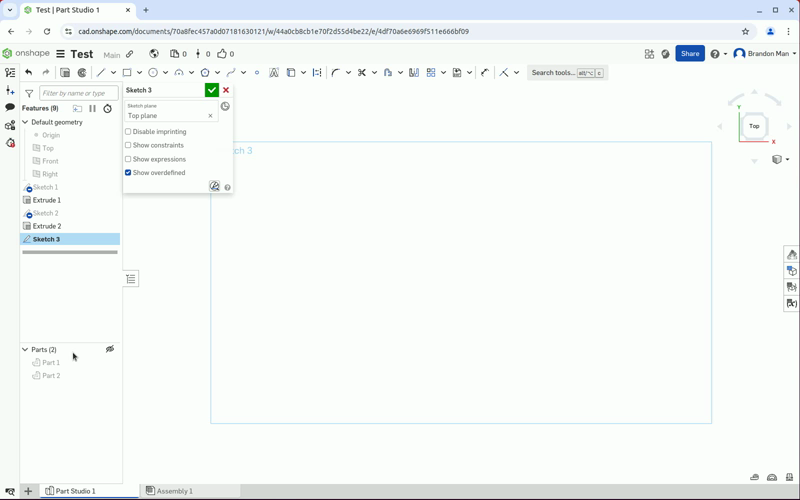
key(c)
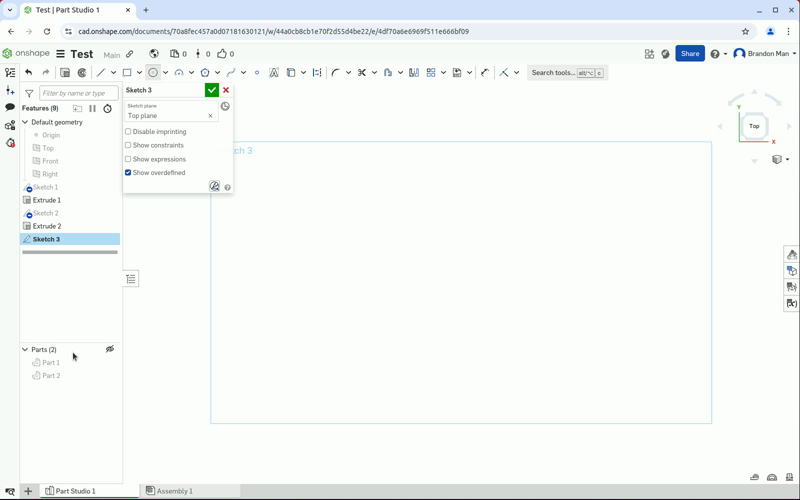
key_down(shift)
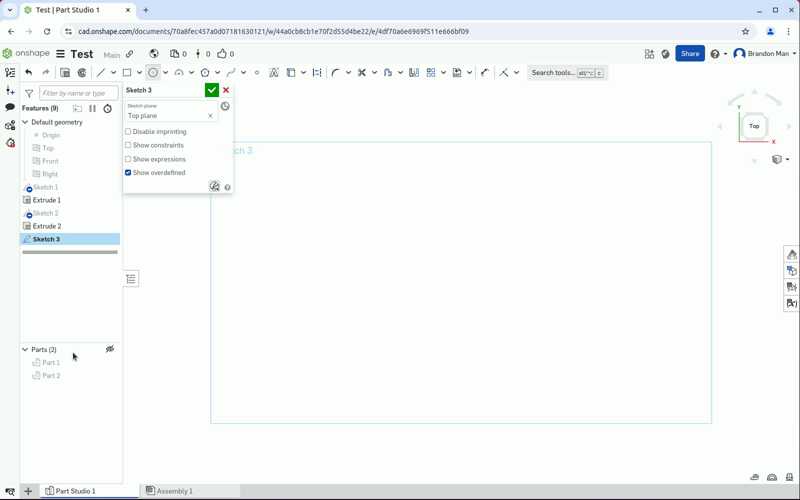
mouse_move(461, 282)
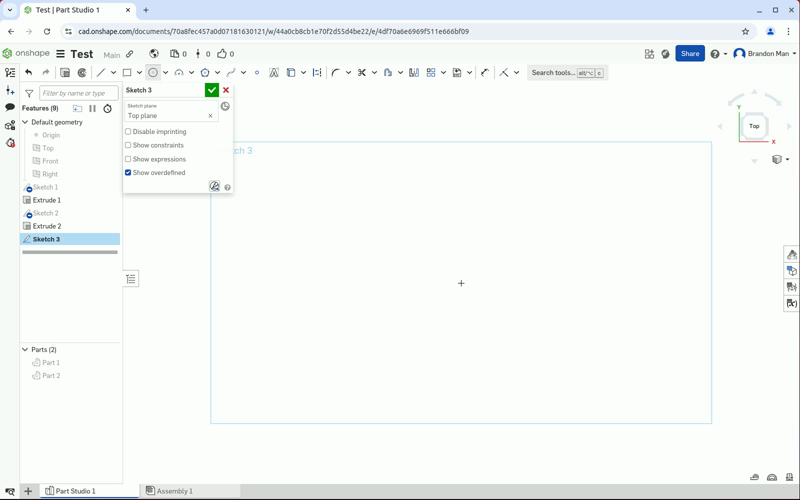
click(461, 282)
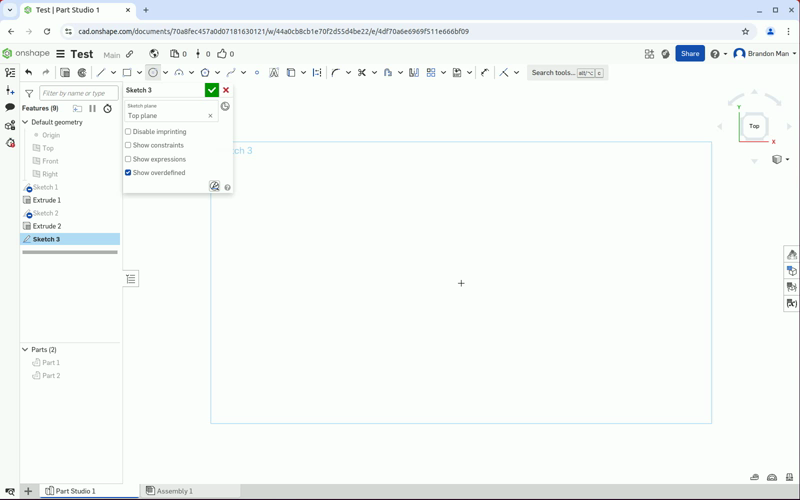
key_up(shift)
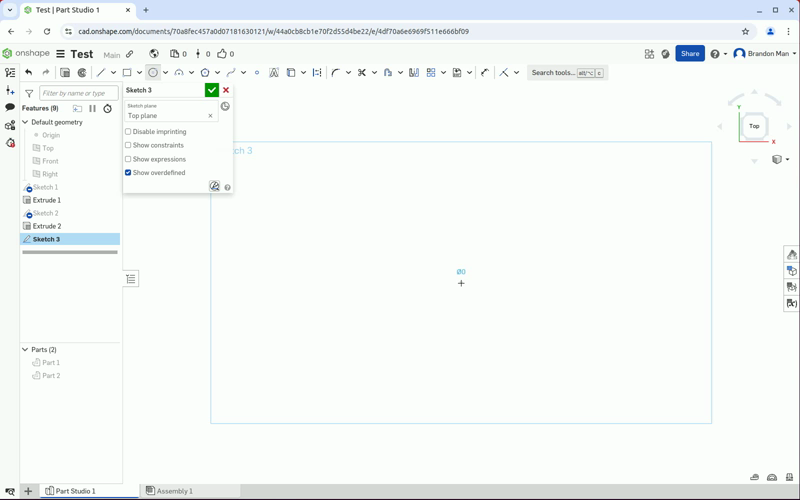
mouse_move(560, 282)
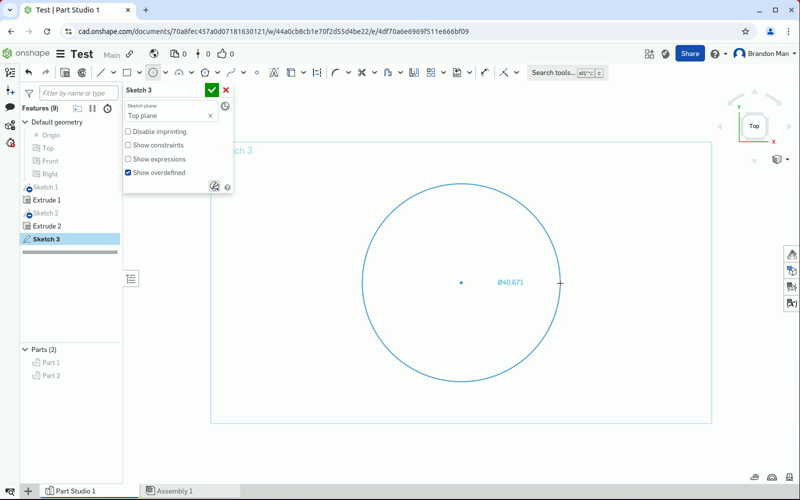
click(560, 282)
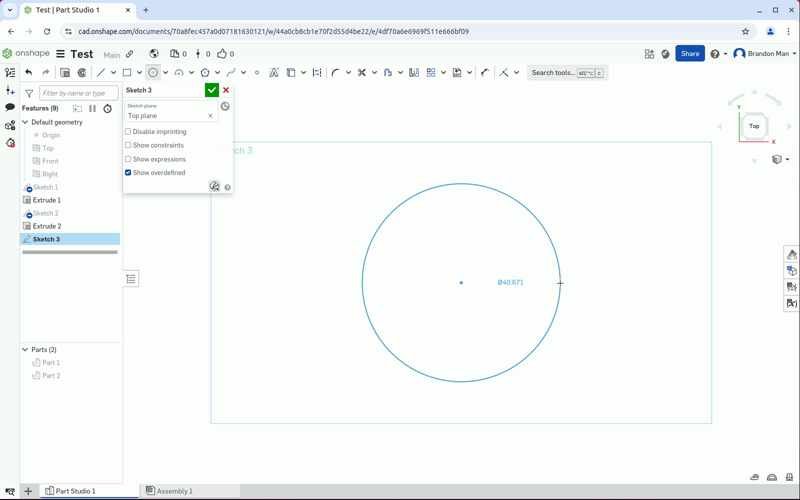
key(esc)
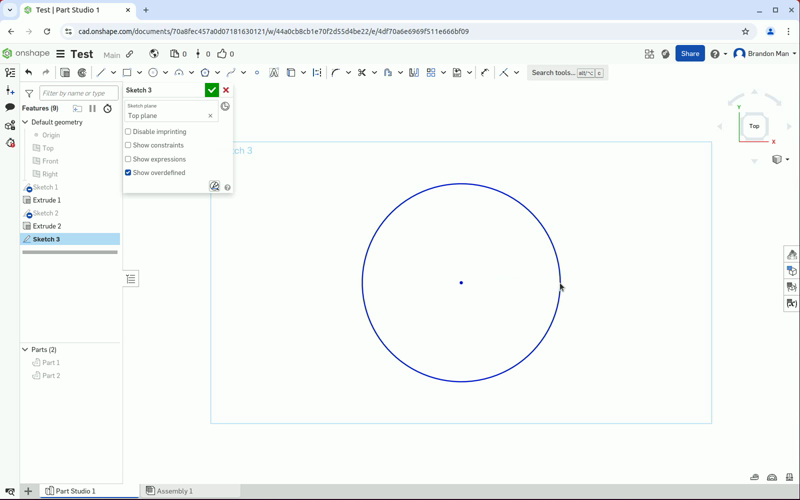
key(c)
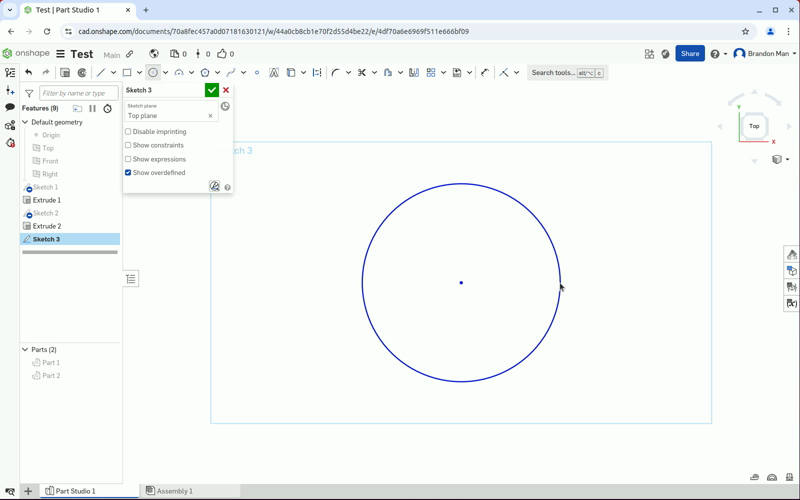
key_down(shift)
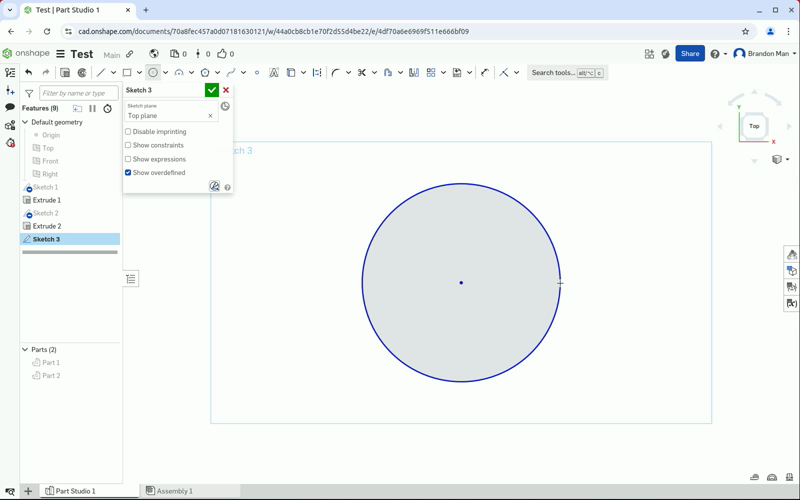
mouse_move(461, 282)
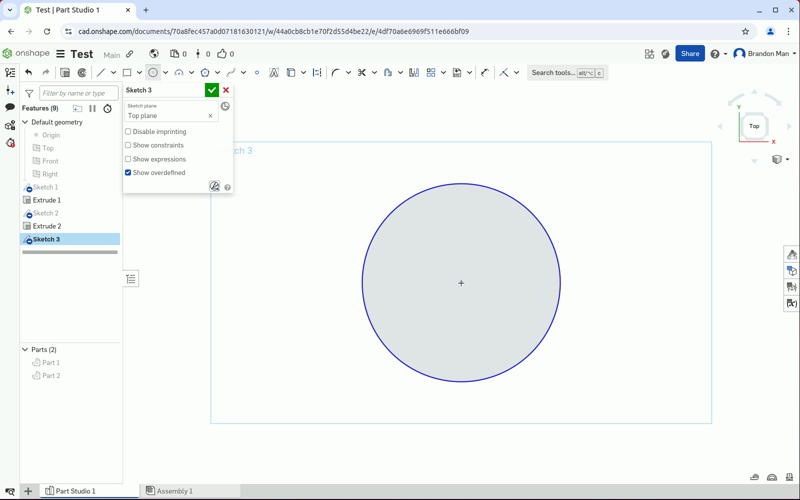
click(461, 282)
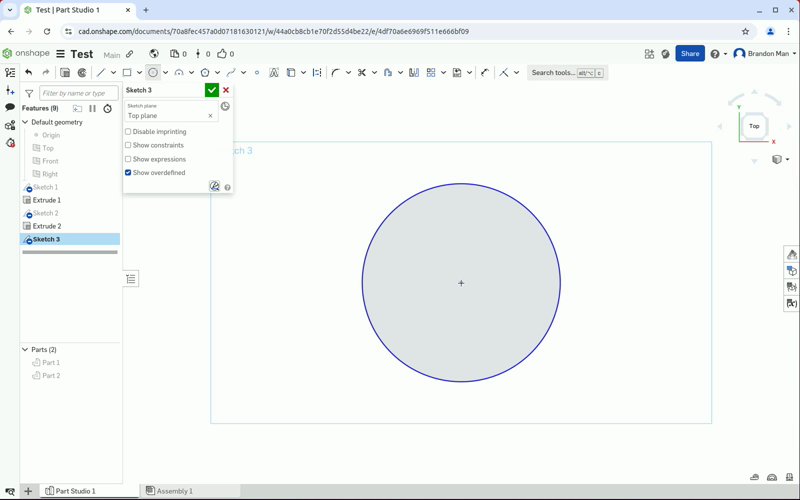
key_up(shift)
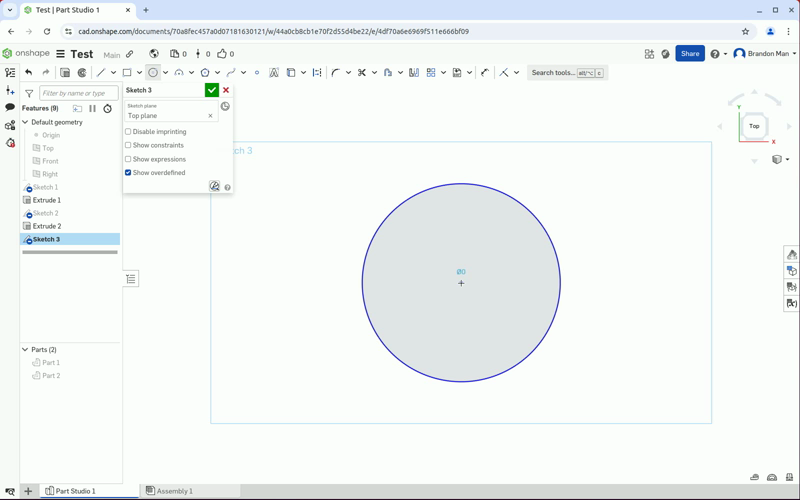
mouse_move(558, 282)
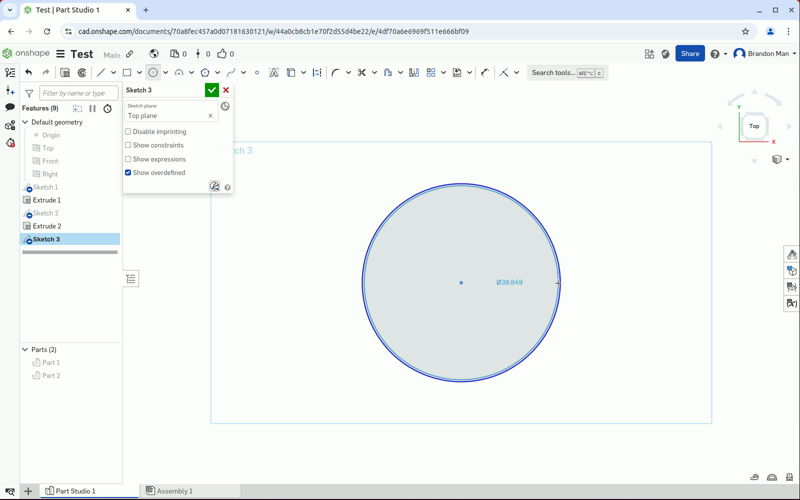
scroll(6)
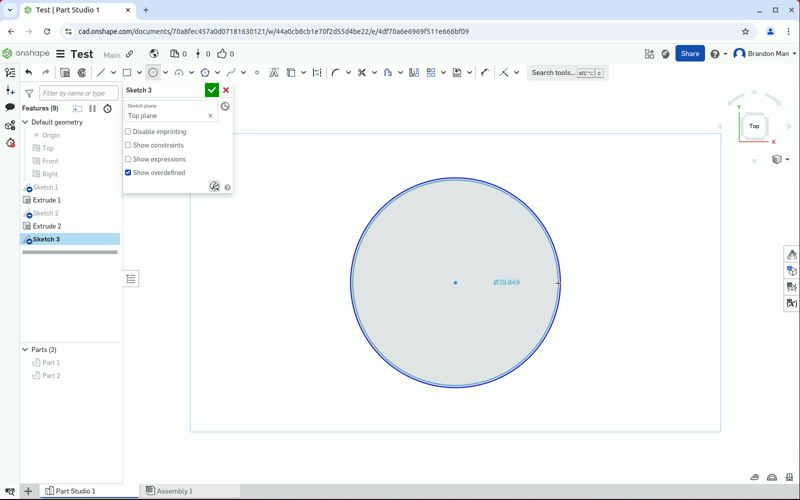
scroll(6)
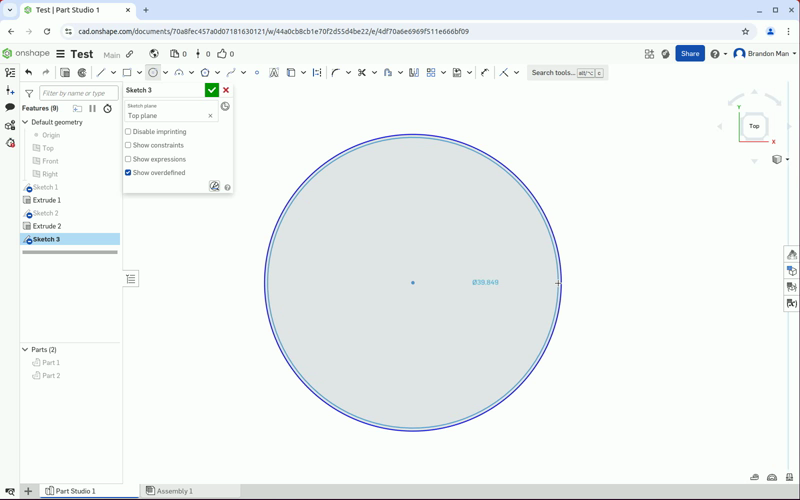
scroll(6)
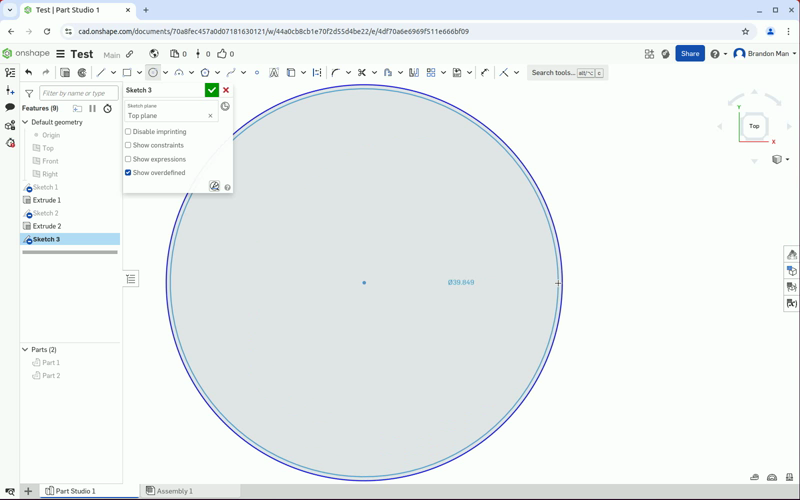
scroll(6)
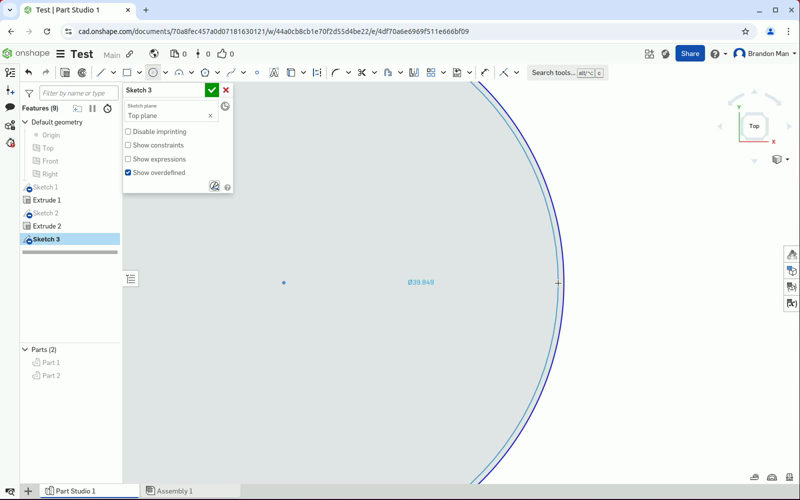
scroll(6)
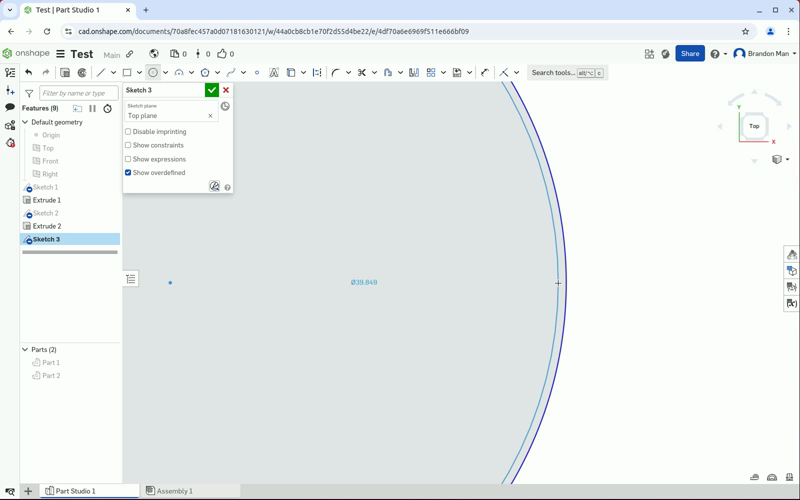
scroll(6)
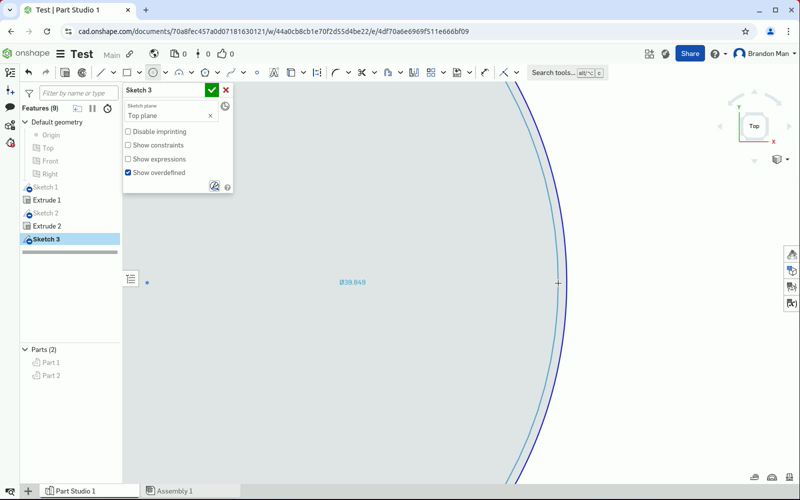
scroll(6)
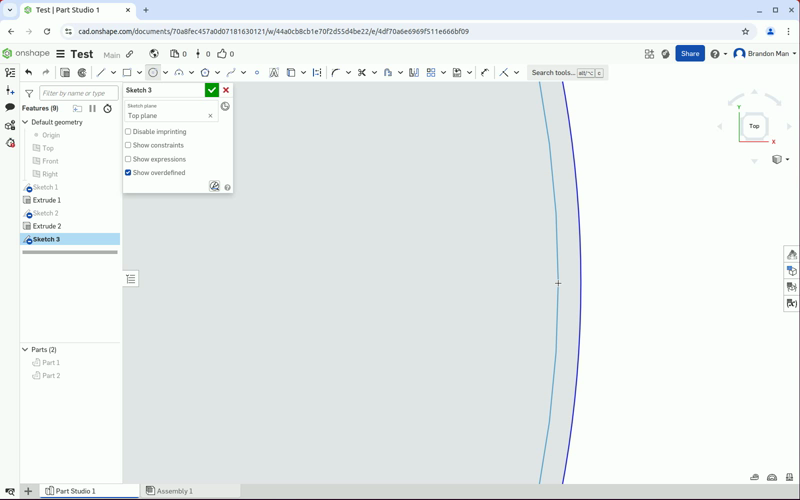
click(558, 282)
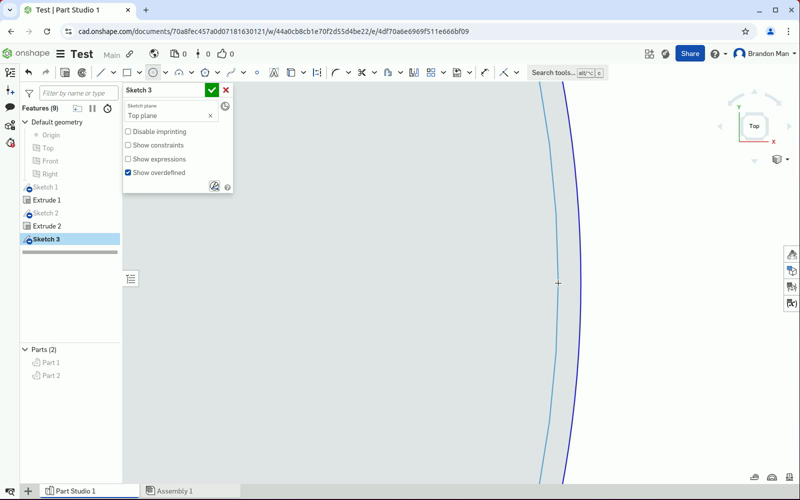
scroll(-6)
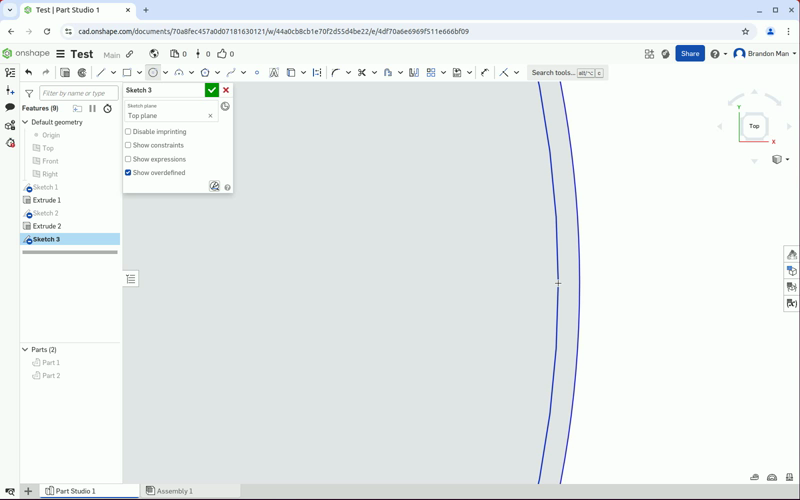
scroll(-6)
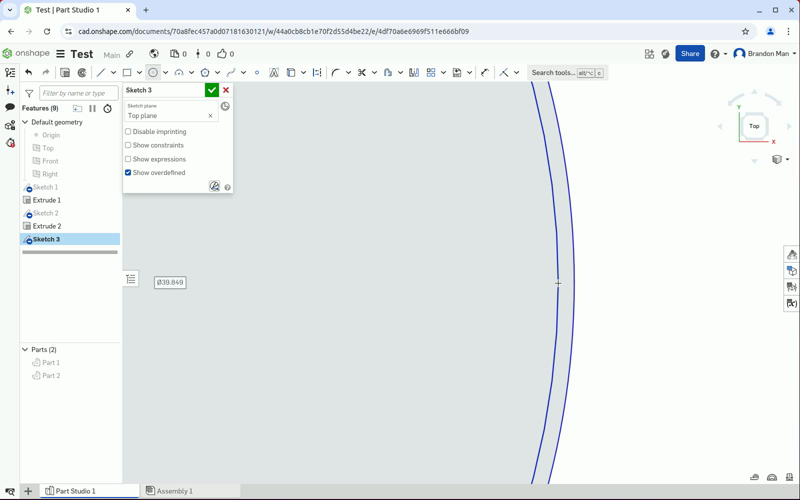
scroll(-6)
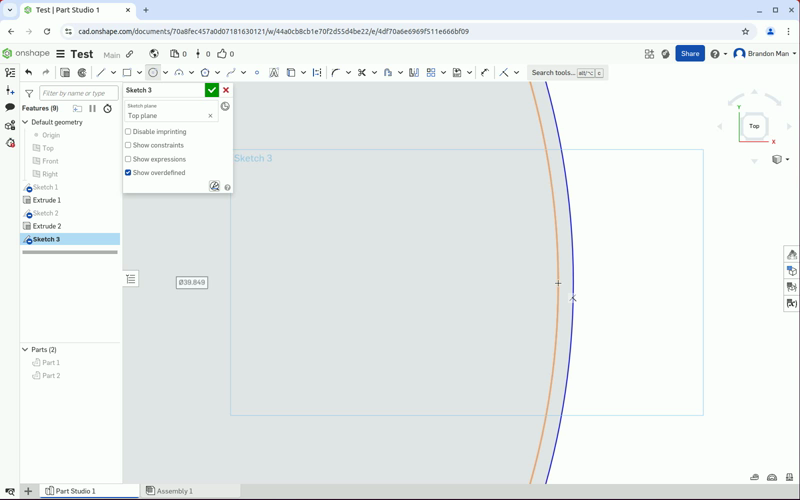
scroll(-6)
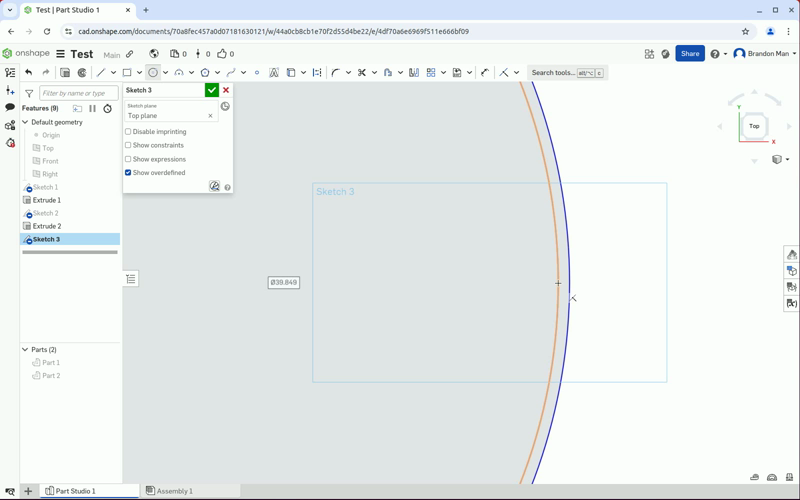
scroll(-6)
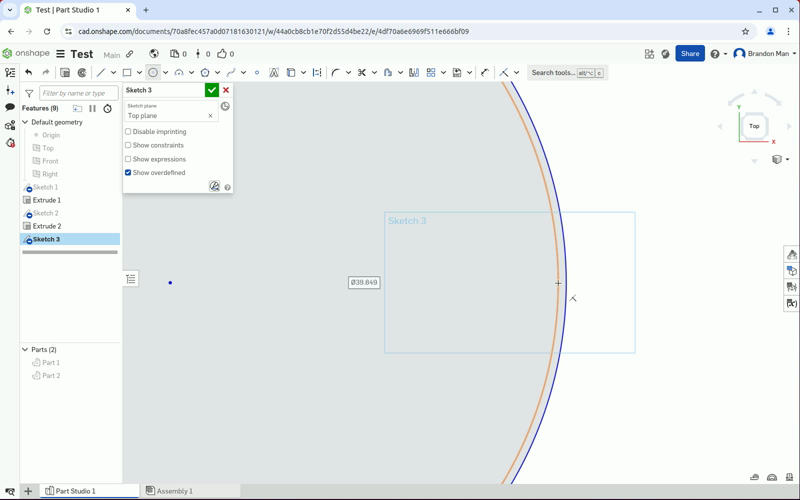
scroll(-6)
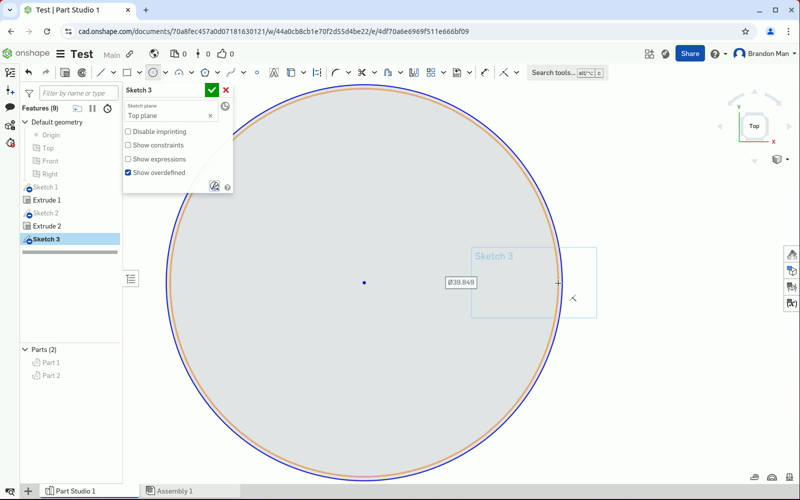
scroll(-6)
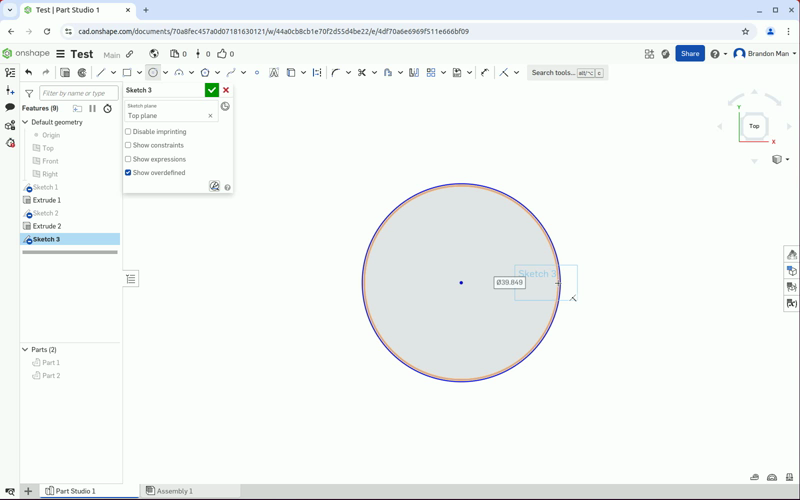
key(esc)
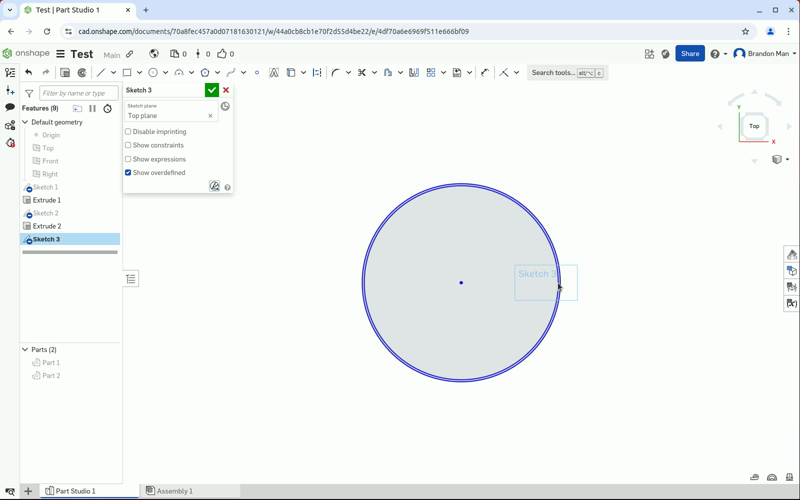
mouse_move(444, 186)
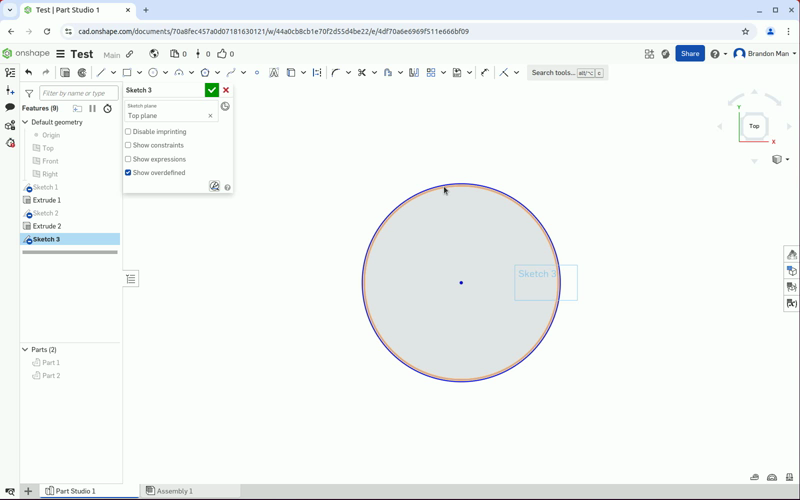
scroll(6)
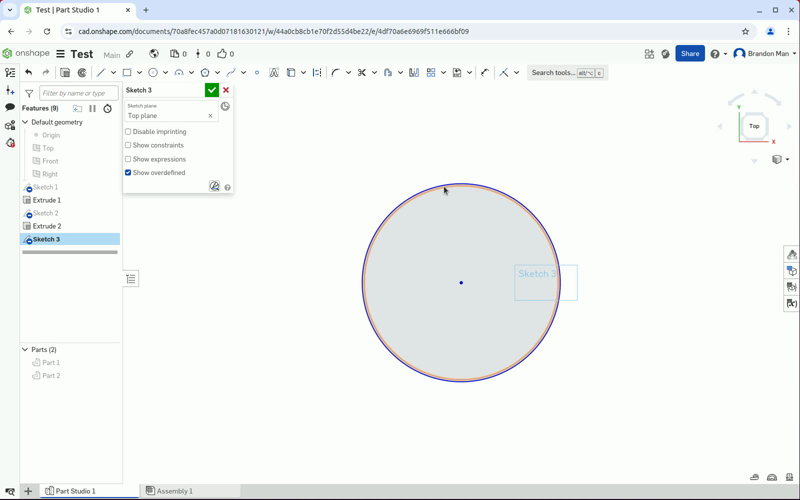
scroll(6)
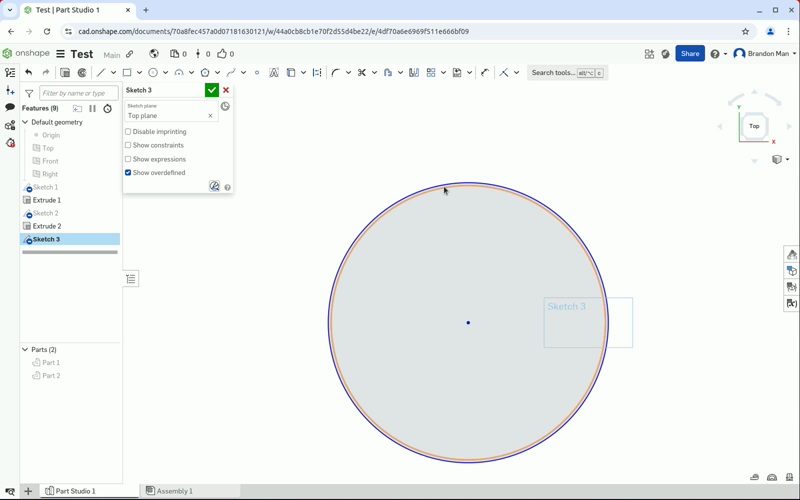
scroll(6)
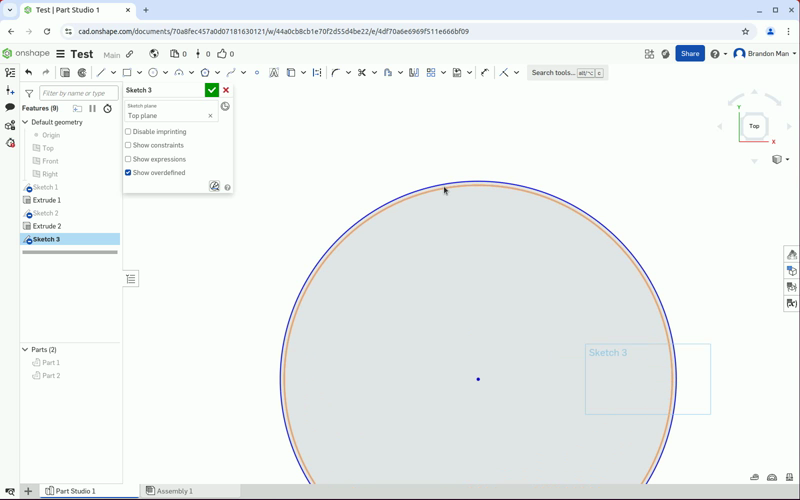
scroll(6)
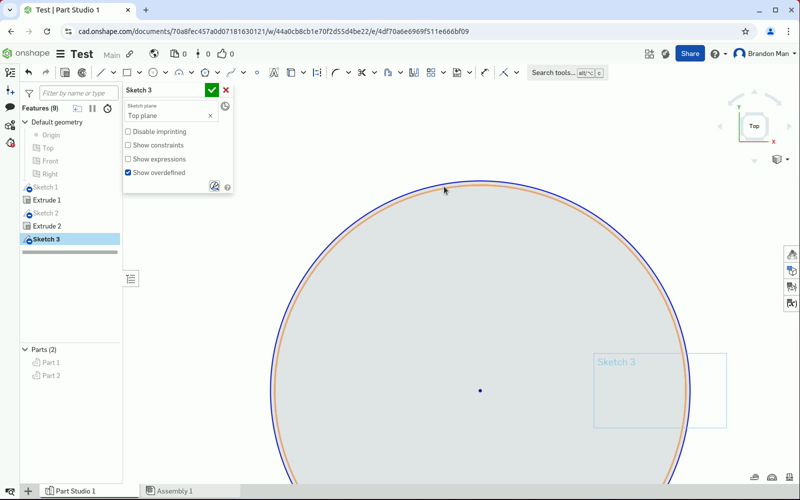
scroll(6)
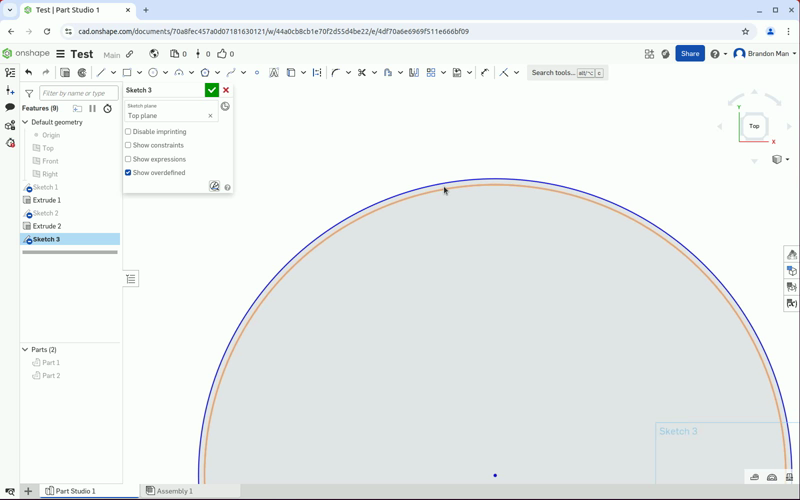
scroll(6)
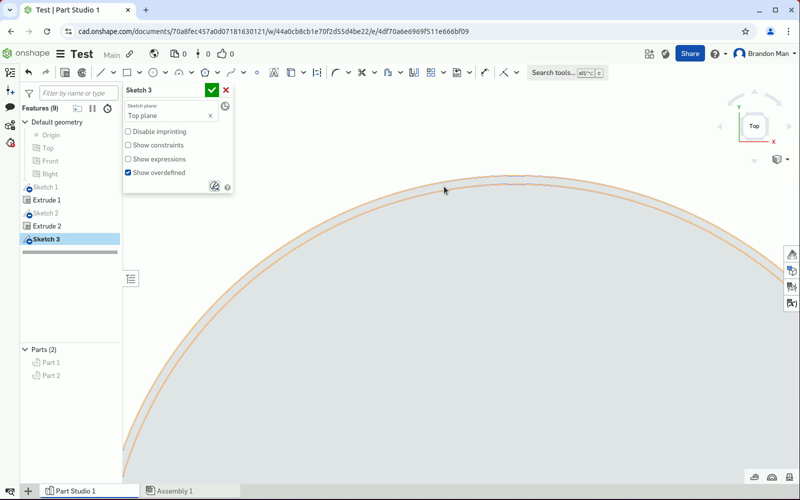
scroll(6)
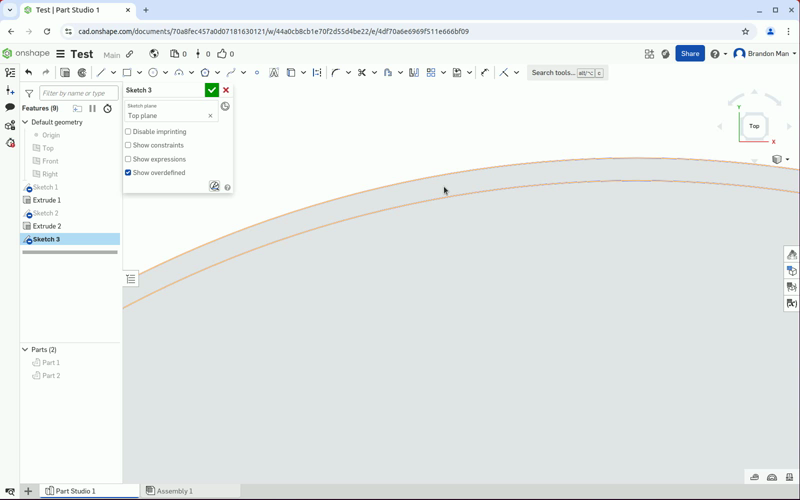
click(444, 186)
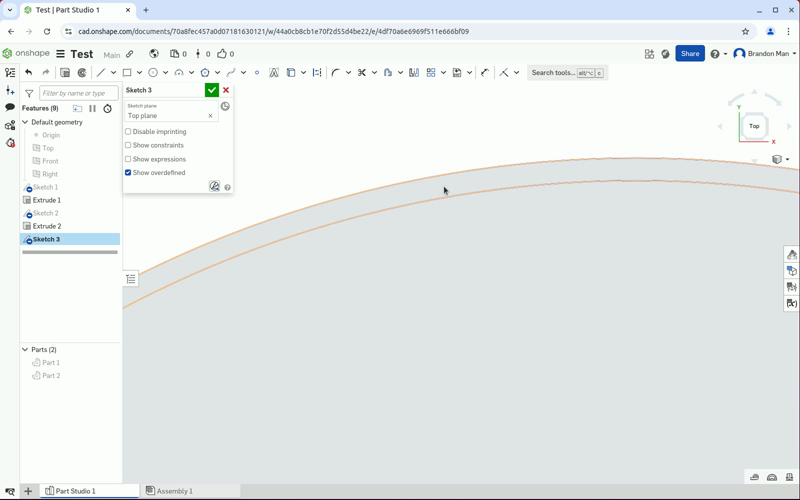
scroll(-6)
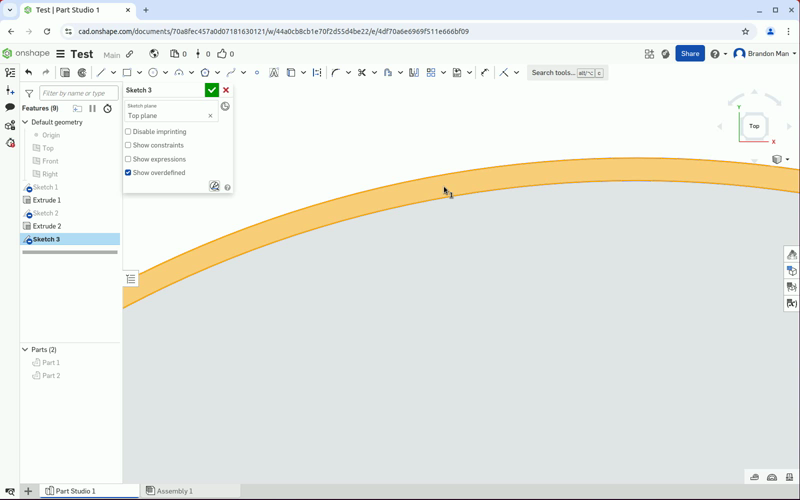
scroll(-6)
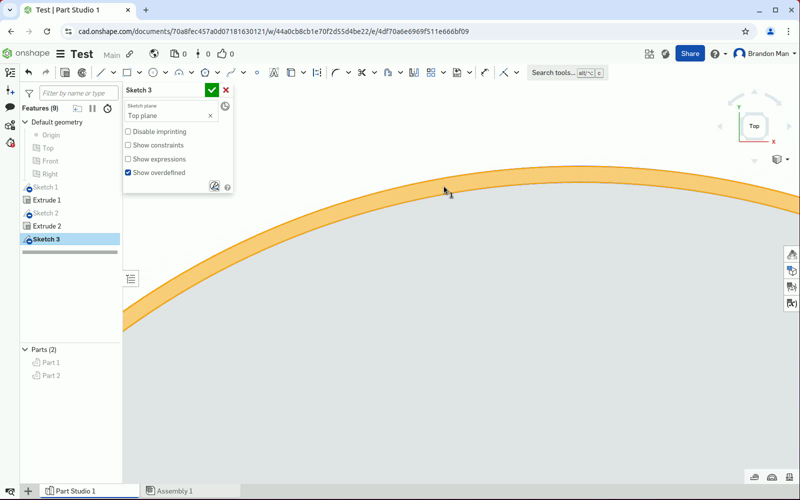
scroll(-6)
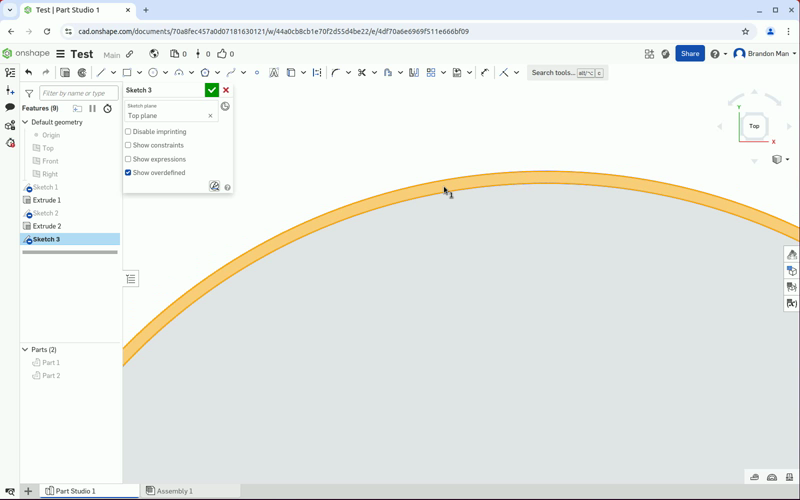
scroll(-6)
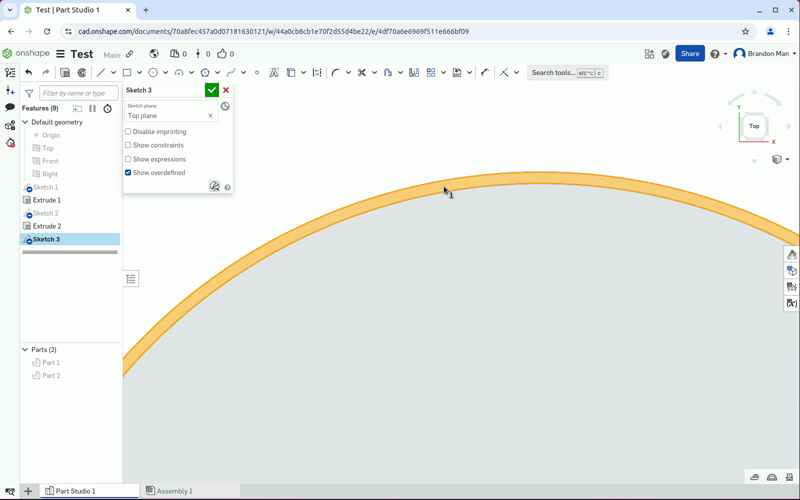
scroll(-6)
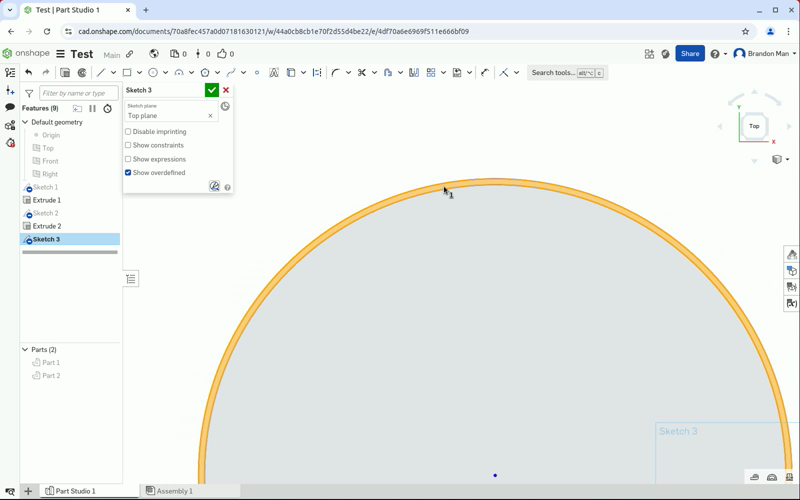
scroll(-6)
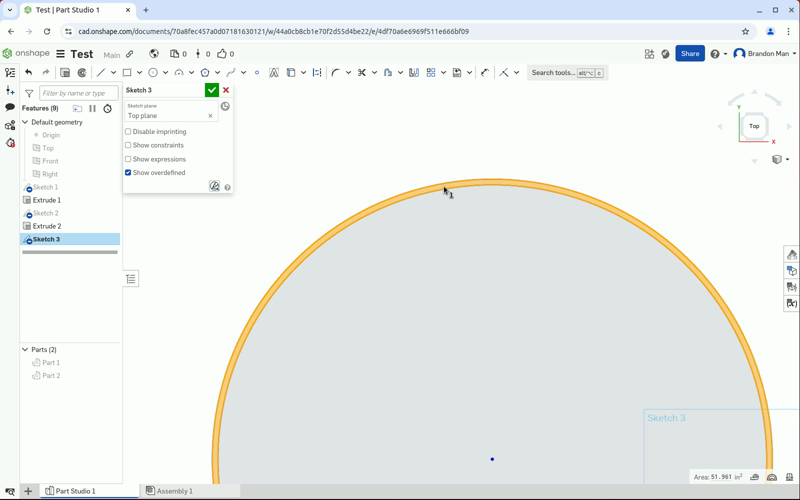
scroll(-6)
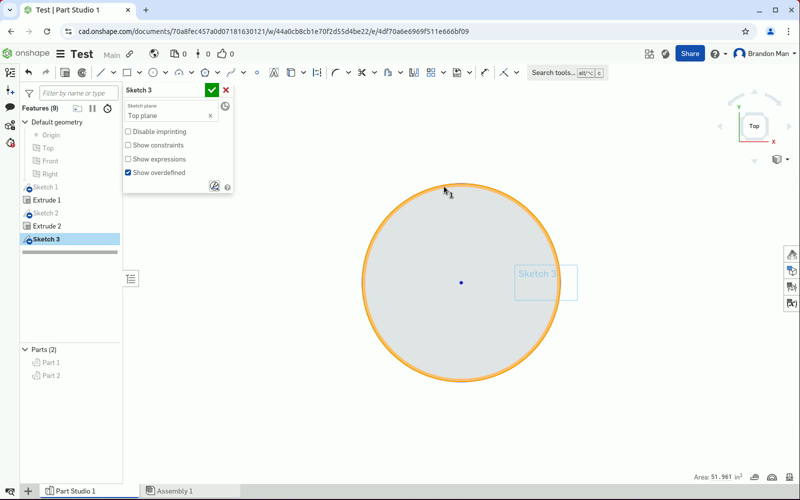
mouse_move(73, 352)
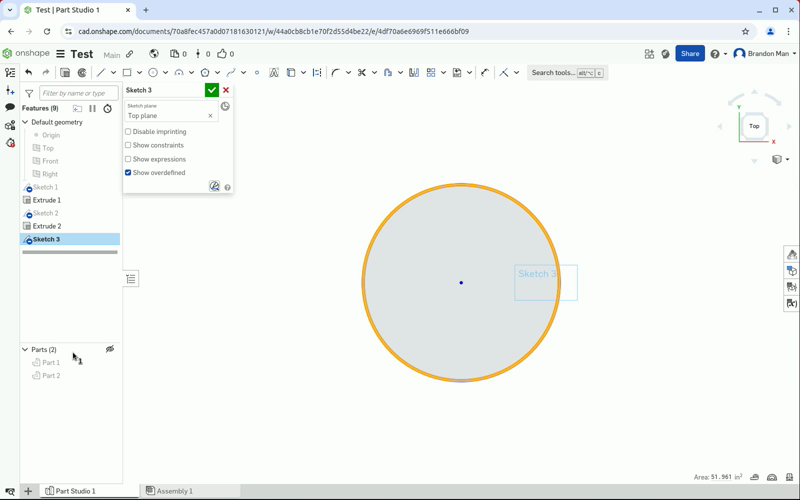
key(shift+y)
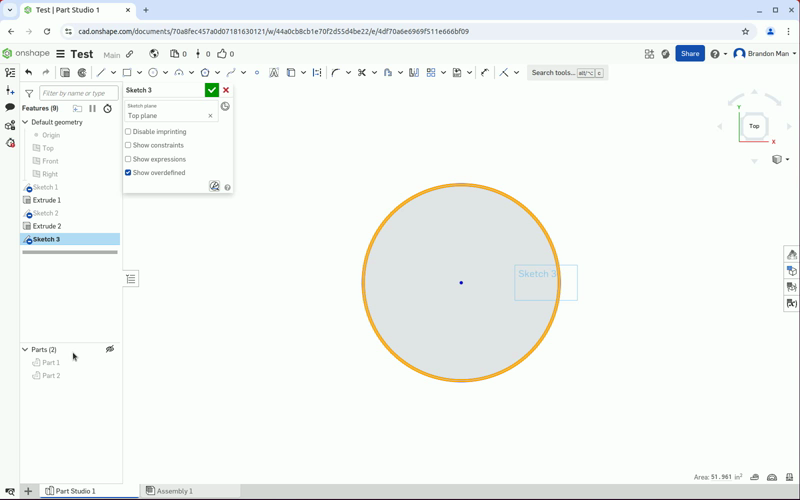
key(shift+e)
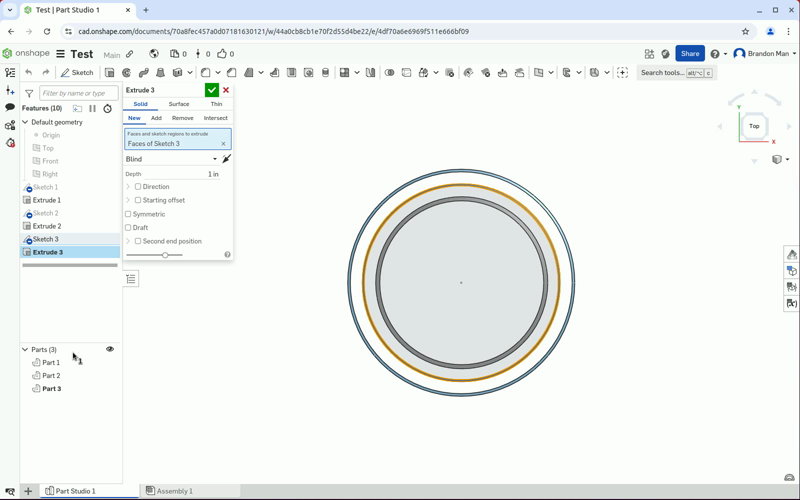
mouse_move(143, 106)
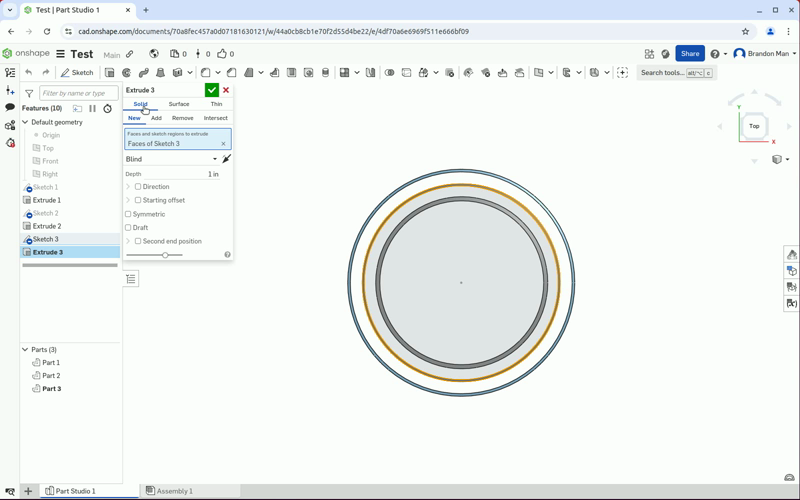
click(143, 106)
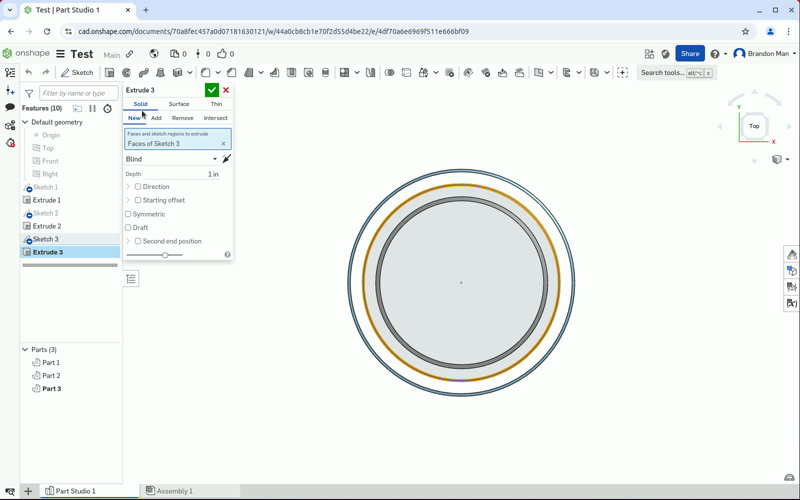
mouse_move(137, 120)
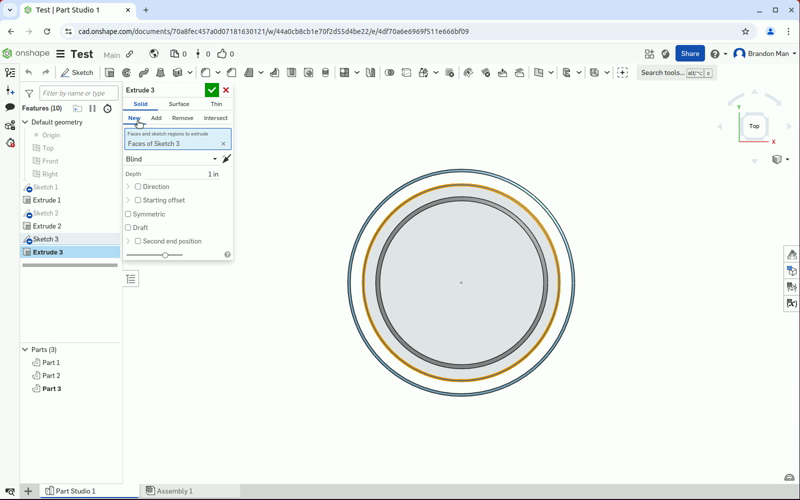
click(137, 120)
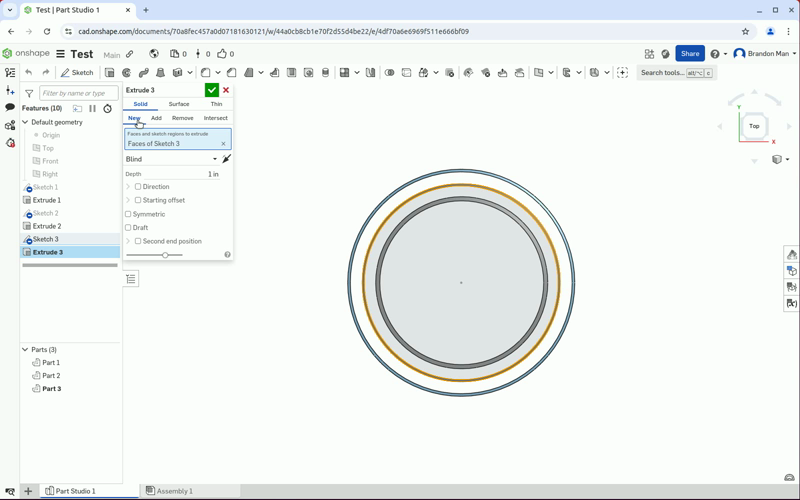
key(tab, 4)
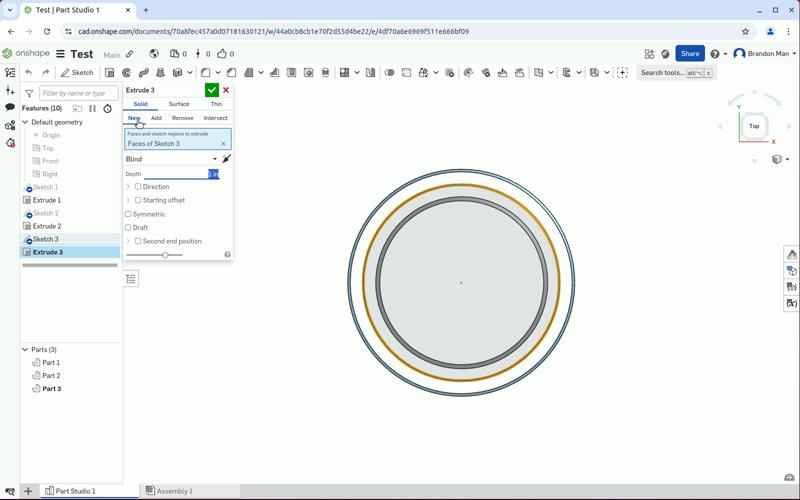
text(7.462)
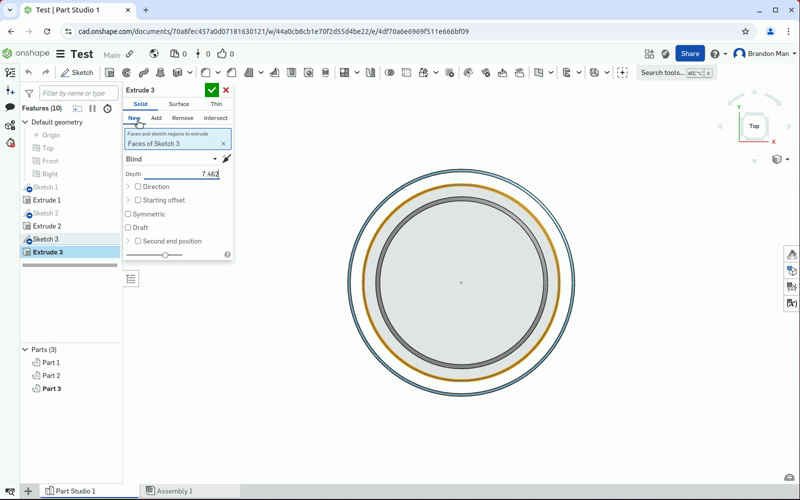
key(enter)
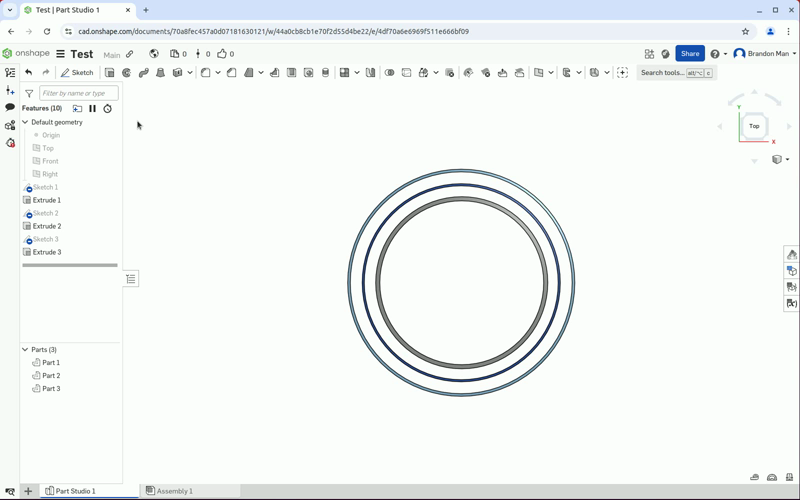
key(shift+h)
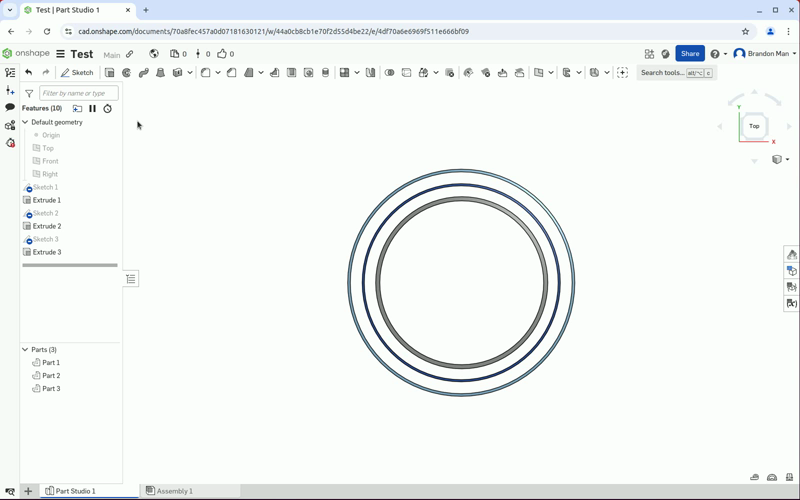
key(shift+h)
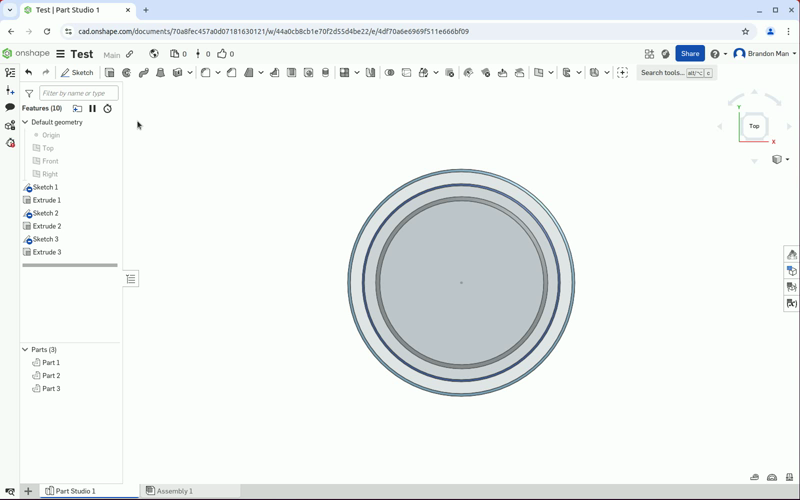
key(shift+7)
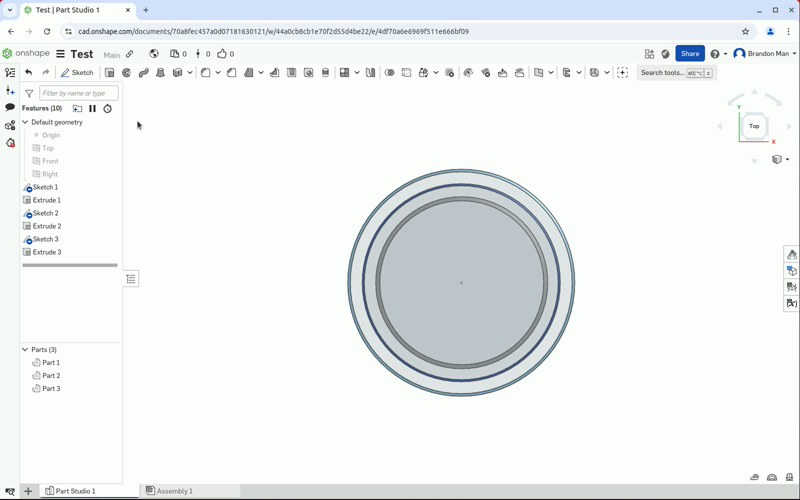
key(up, 3)
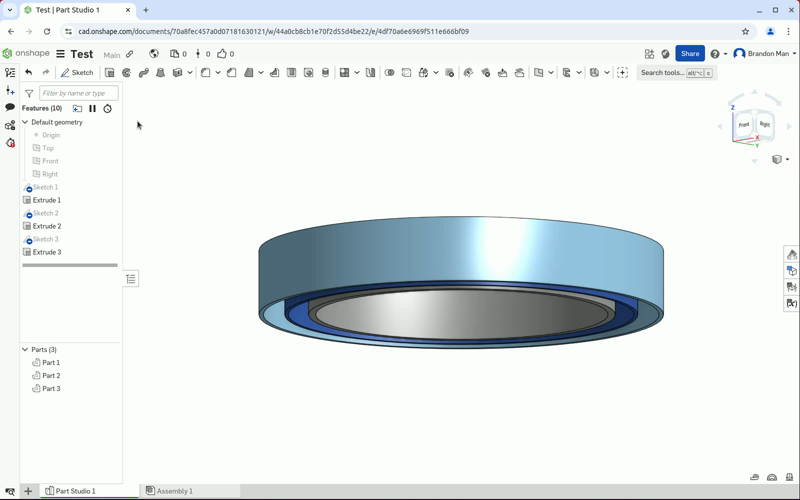
key(left, 3)
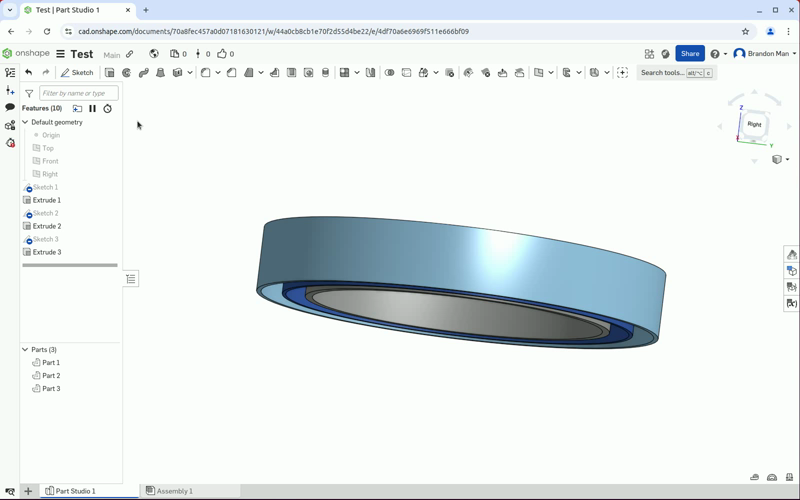
key(right, 3)
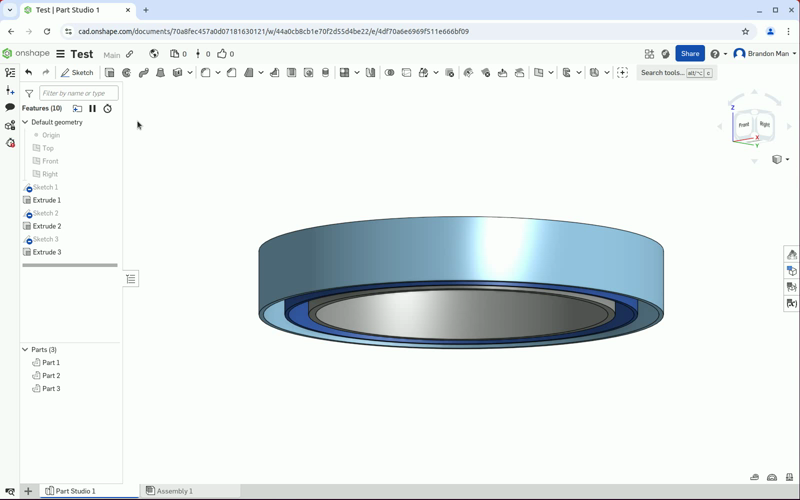
key(down, 3)
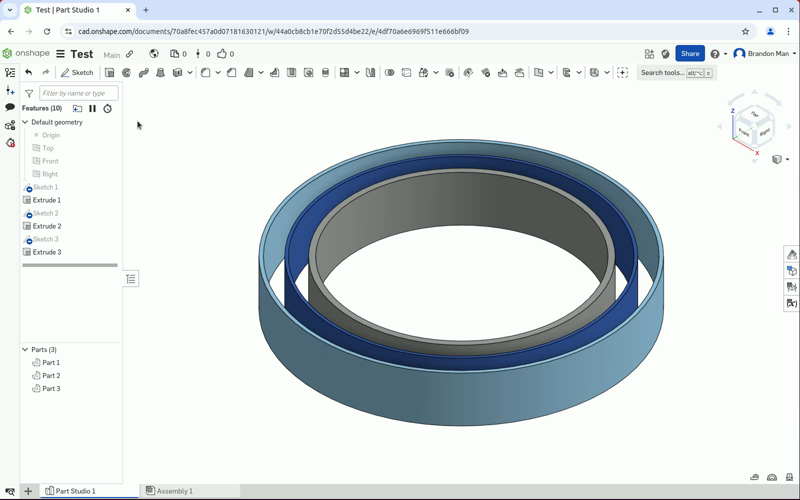
mouse_move(73, 189)
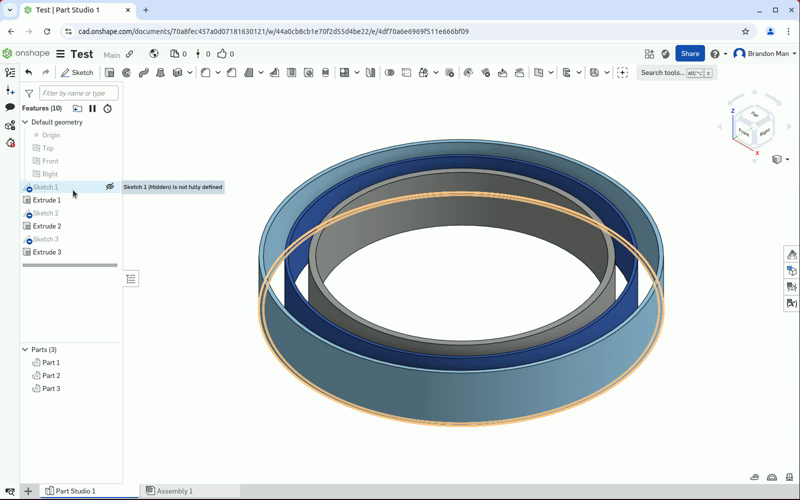
click(73, 189)